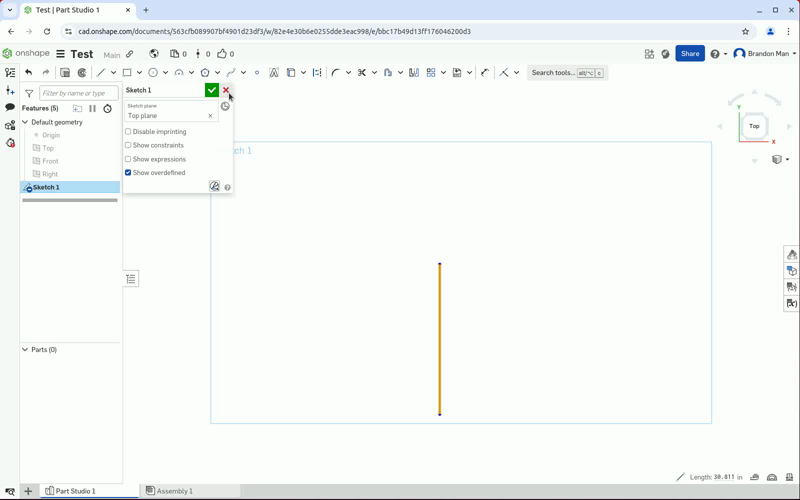
key(shift+h)
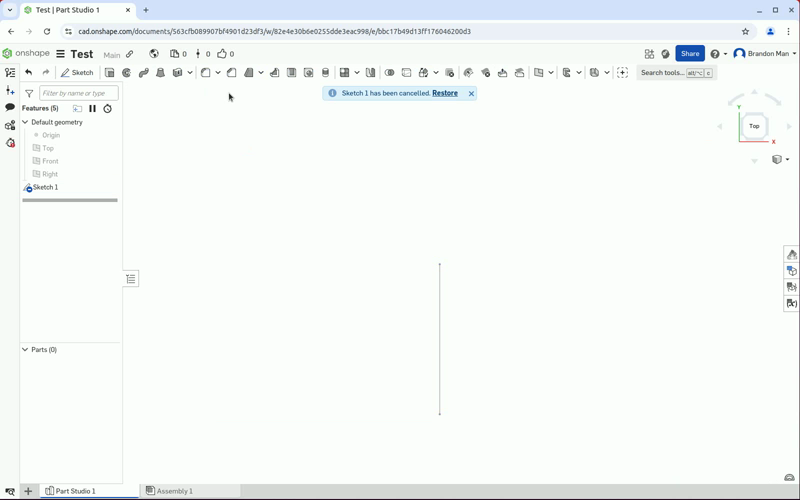
key(shift+s)
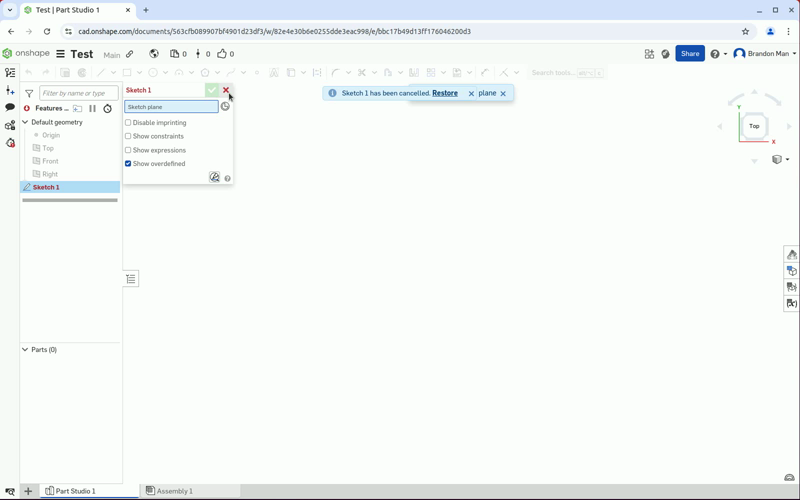
mouse_move(73, 150)
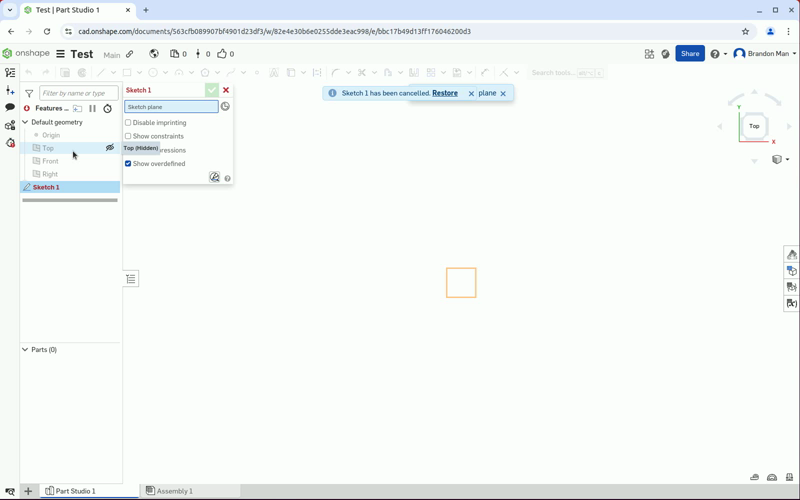
click(73, 150)
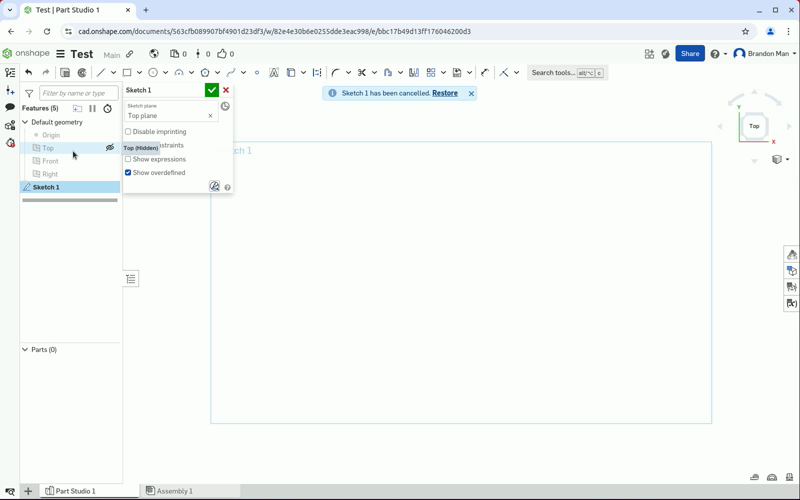
mouse_move(73, 352)
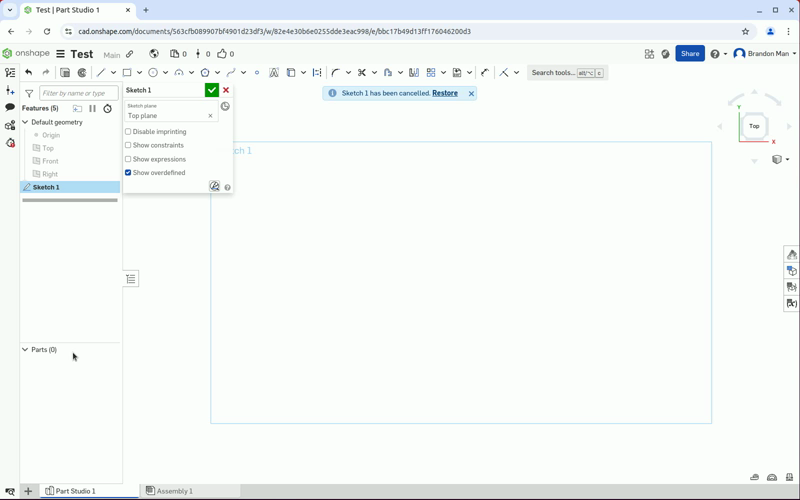
key(y)
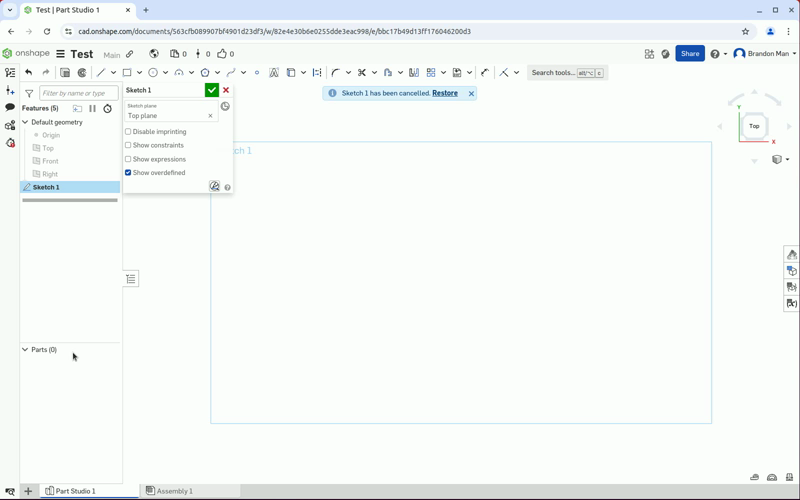
key(l)
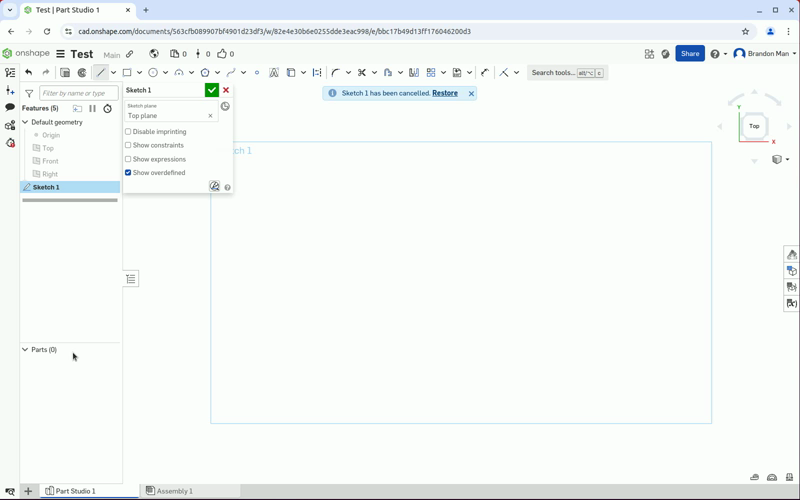
key_down(shift)
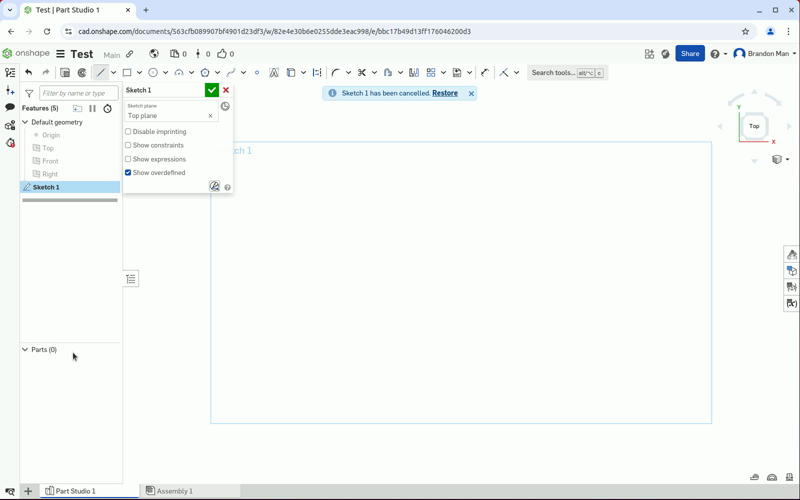
mouse_move(460, 311)
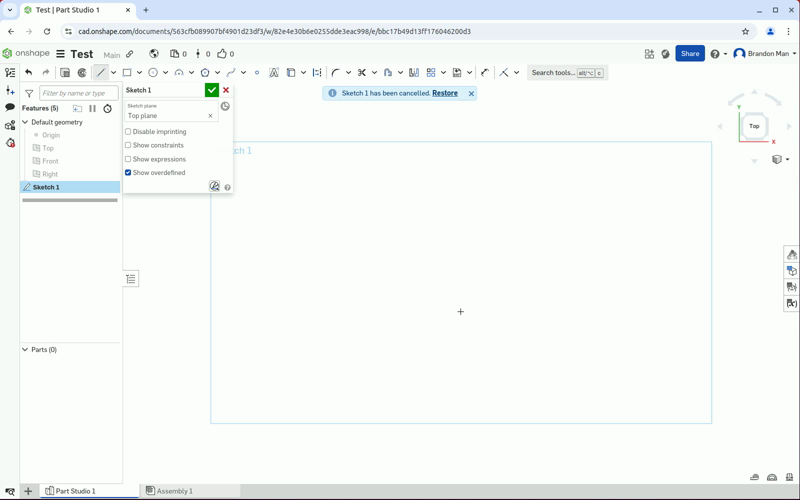
click(460, 311)
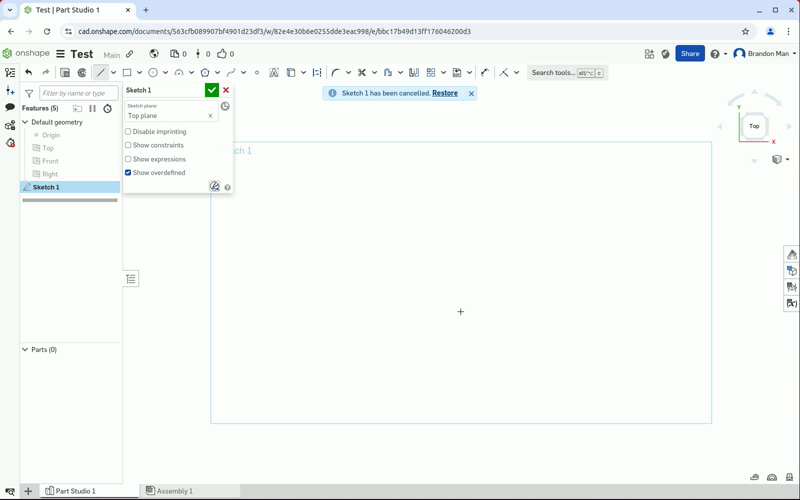
key_up(shift)
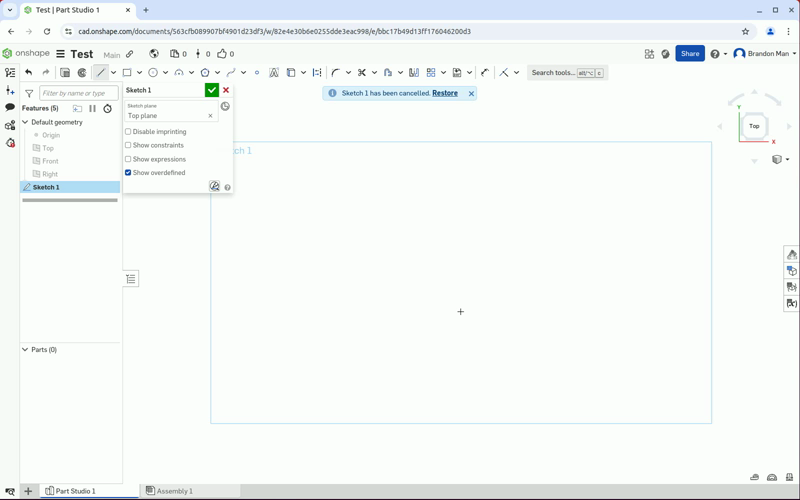
key_down(shift)
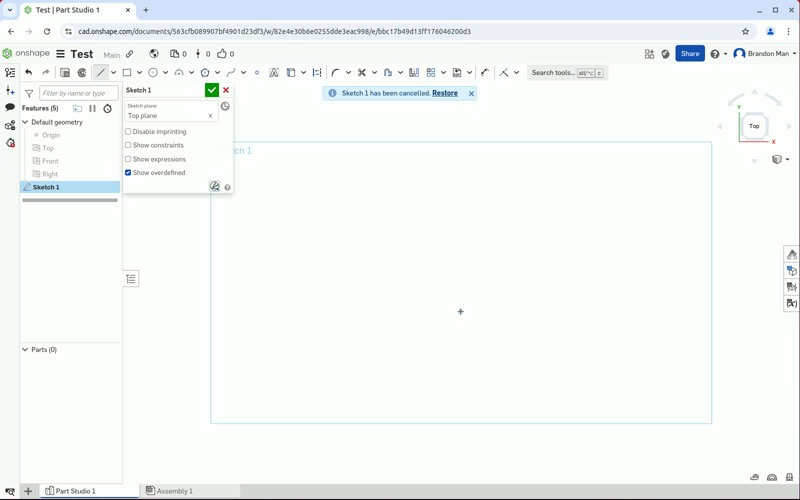
mouse_move(490, 311)
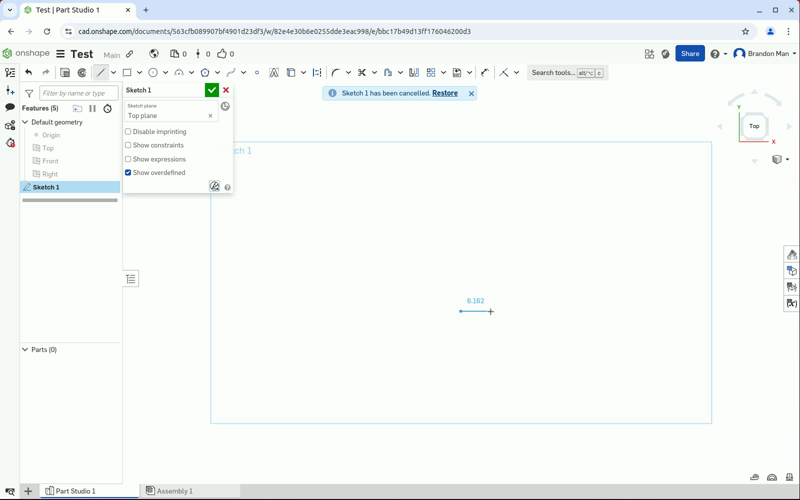
mouse_move(466, 311)
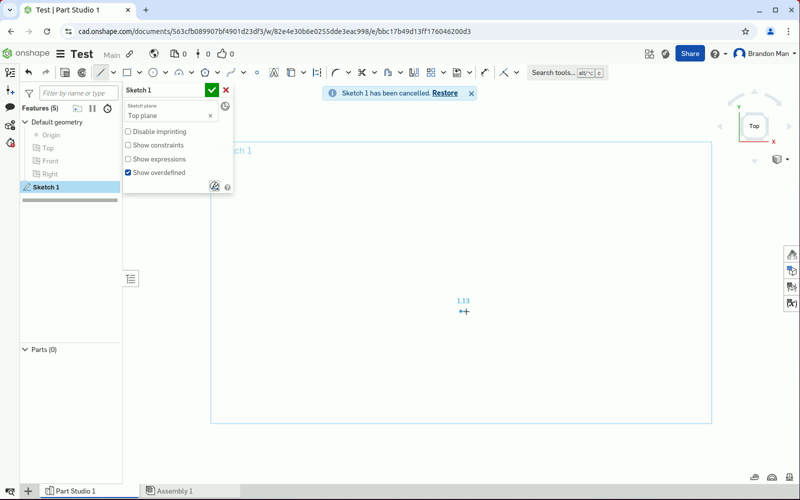
scroll(6)
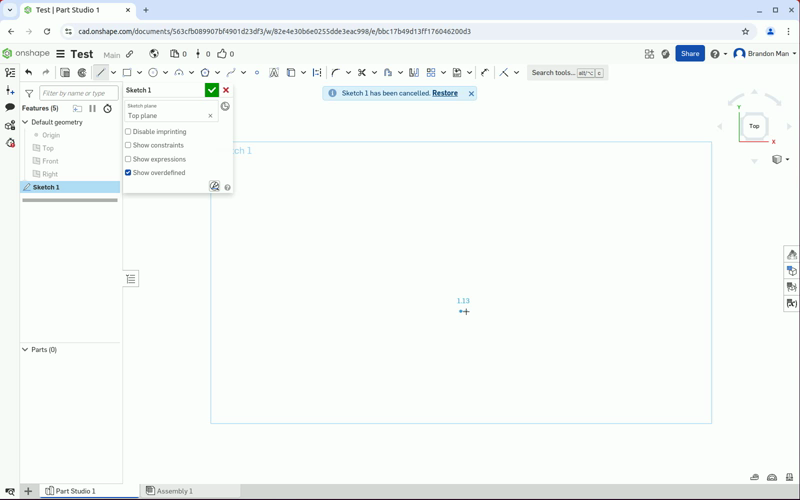
scroll(6)
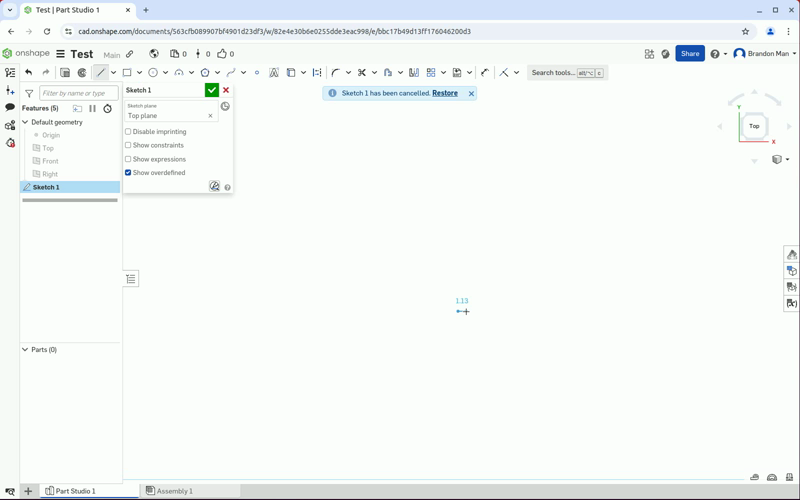
scroll(6)
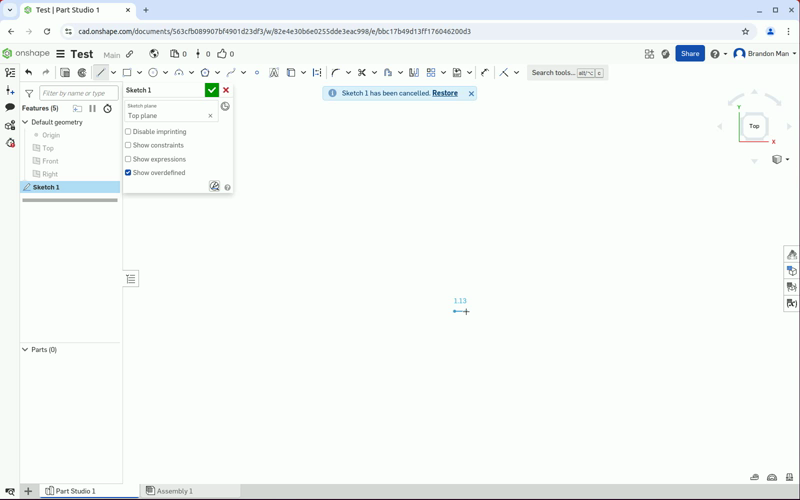
scroll(6)
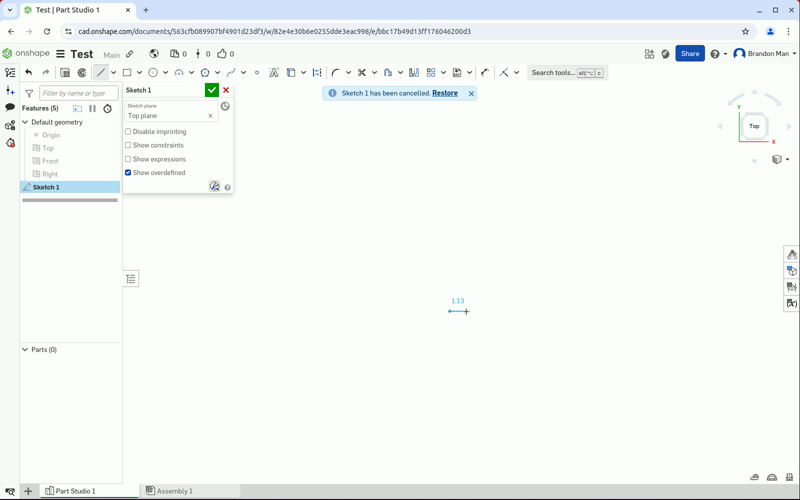
scroll(6)
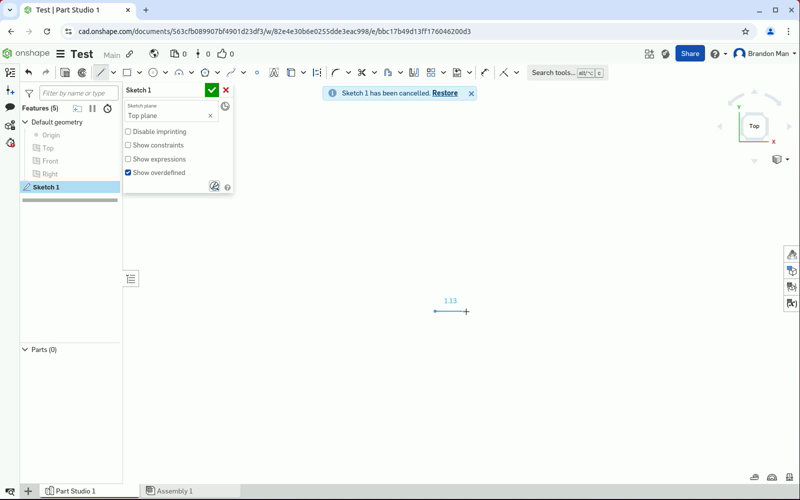
scroll(6)
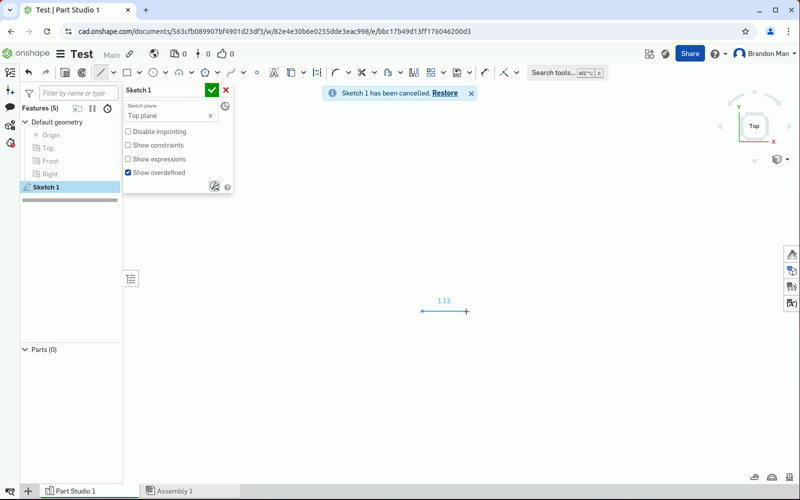
scroll(6)
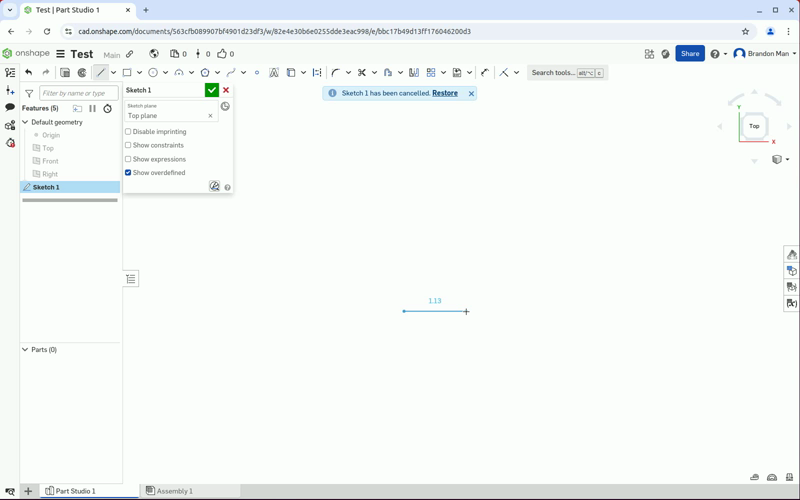
click(466, 311)
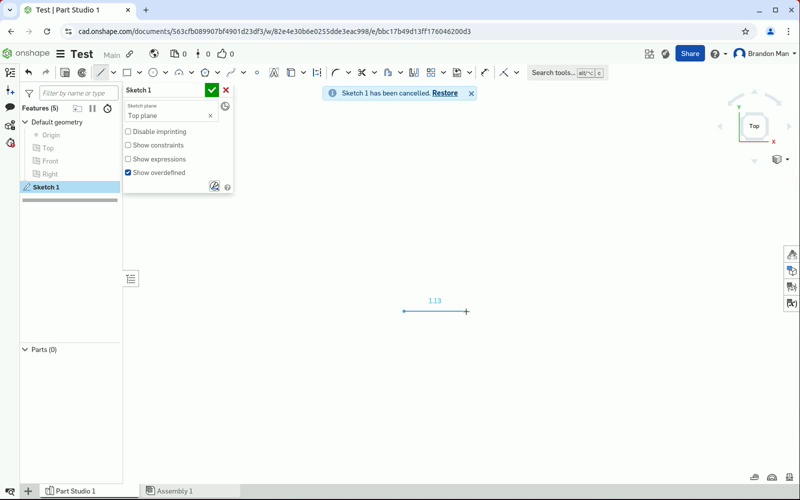
scroll(-6)
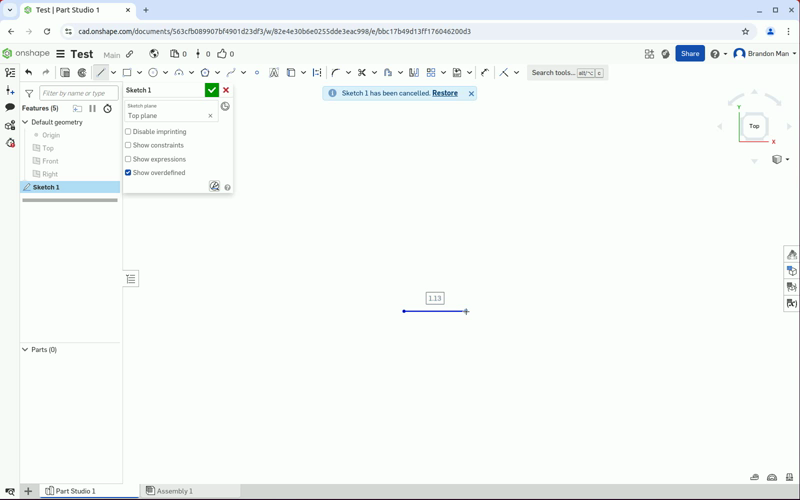
scroll(-6)
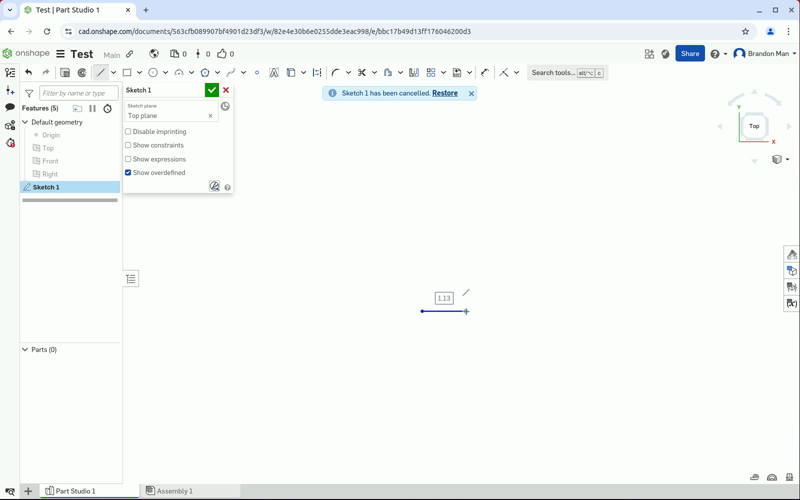
scroll(-6)
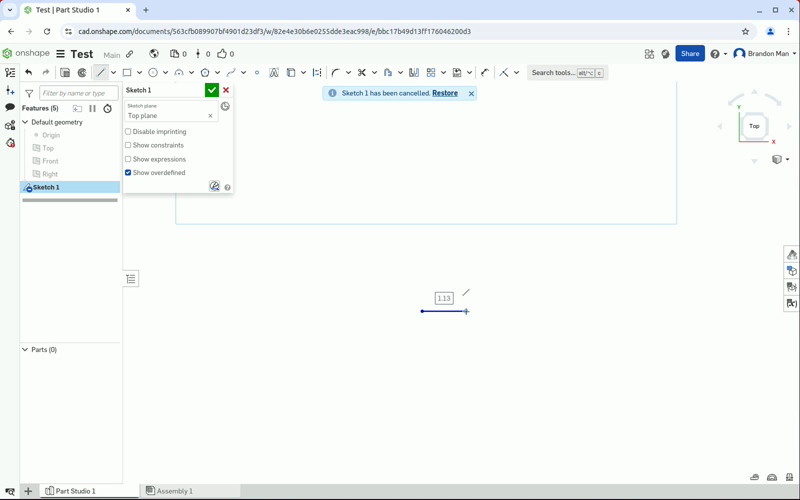
scroll(-6)
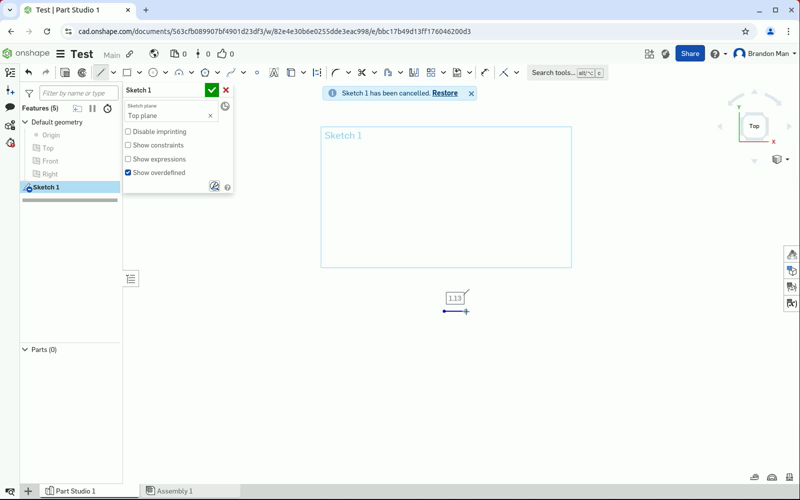
scroll(-6)
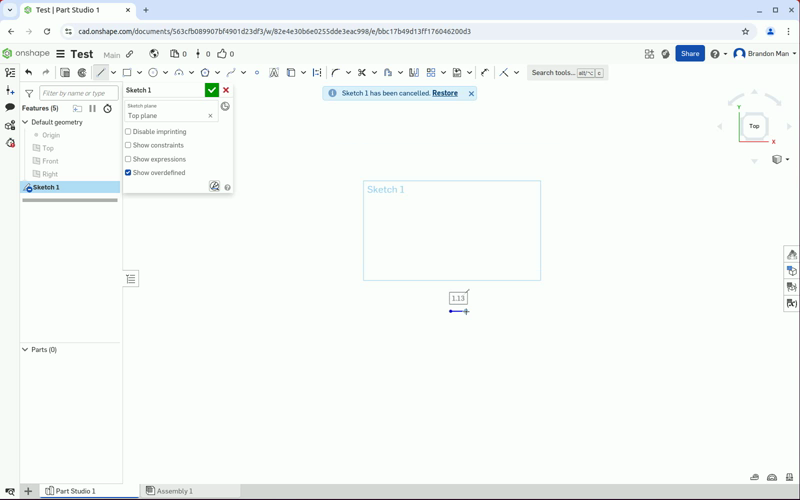
scroll(-6)
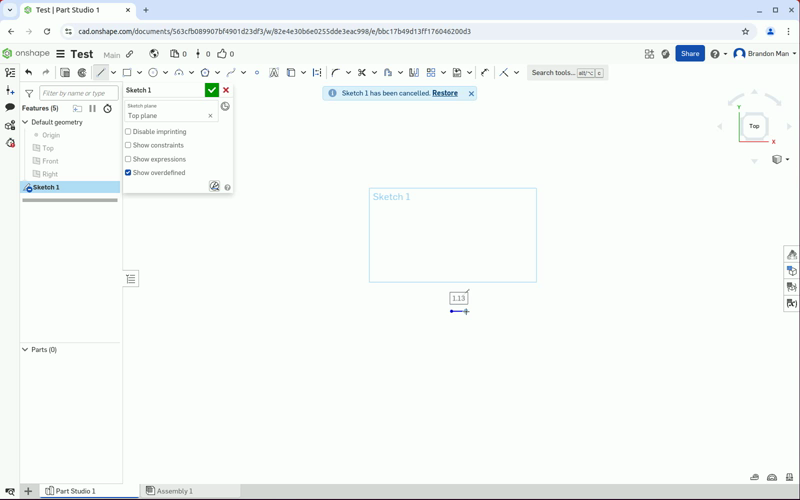
scroll(-6)
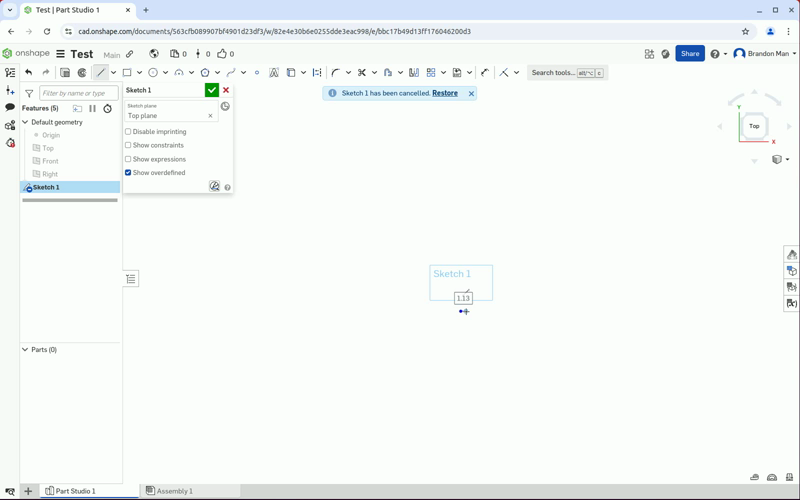
key_up(shift)
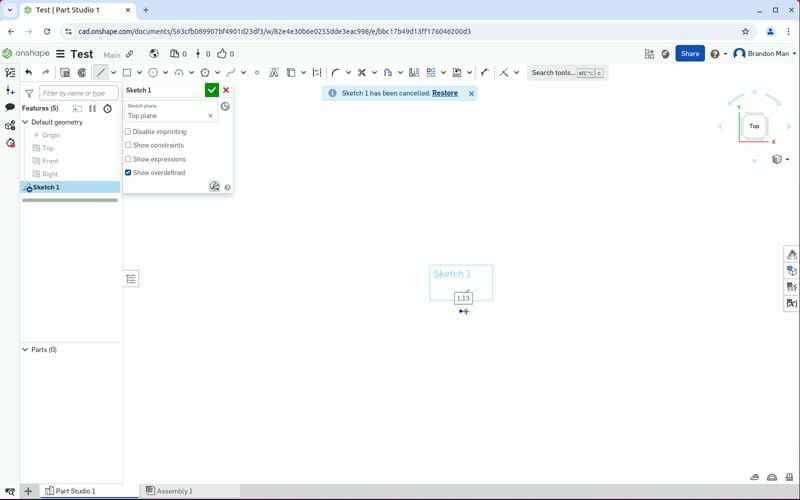
key_down(shift)
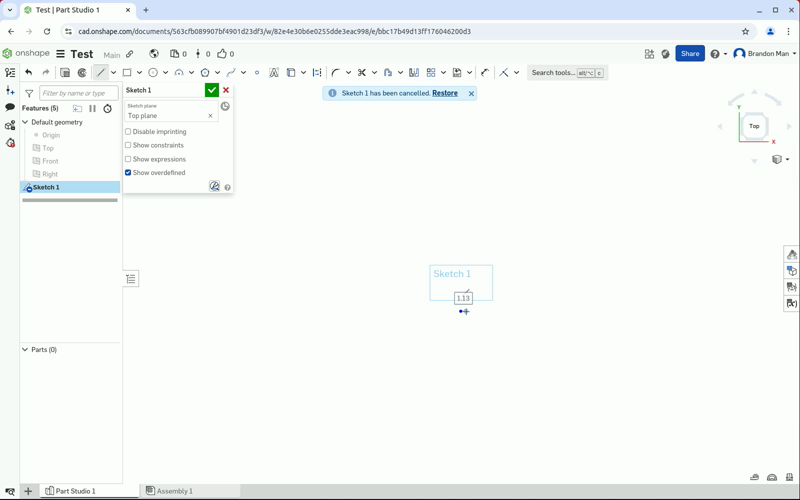
mouse_move(496, 311)
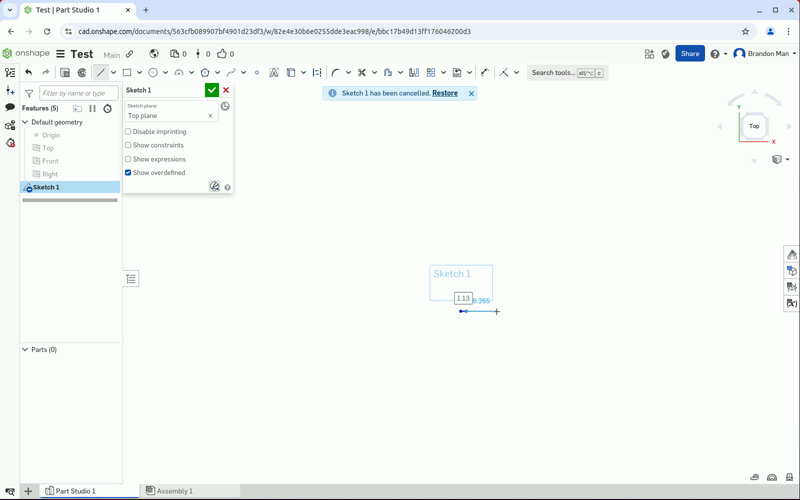
mouse_move(466, 296)
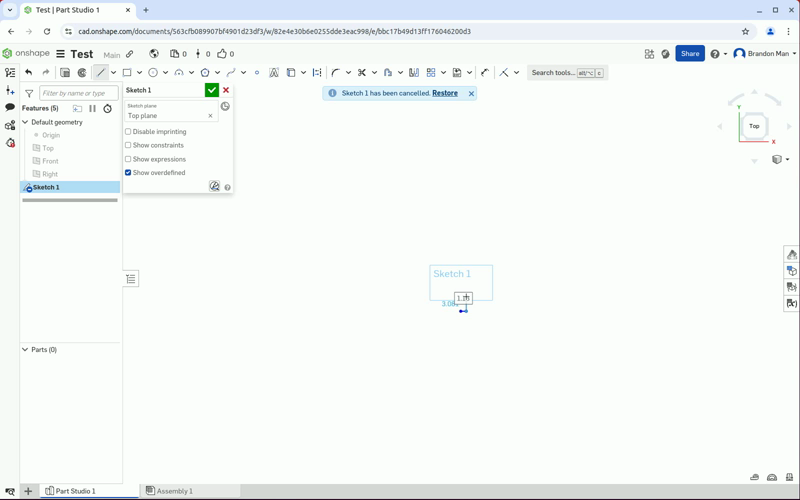
click(466, 296)
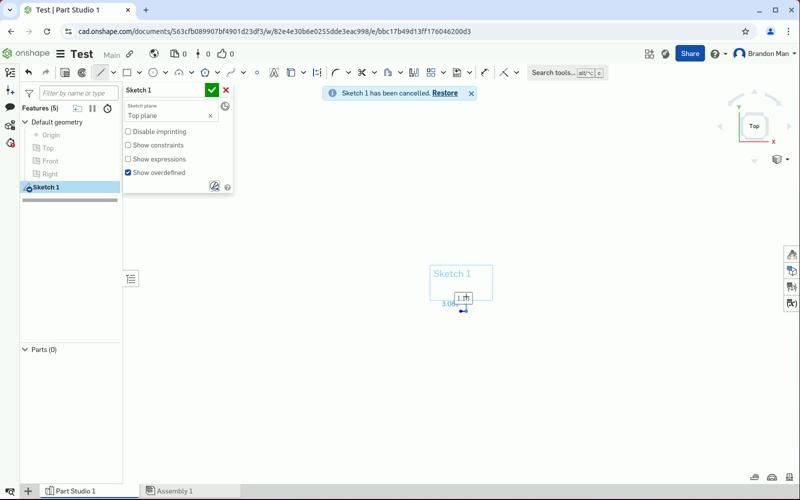
key_up(shift)
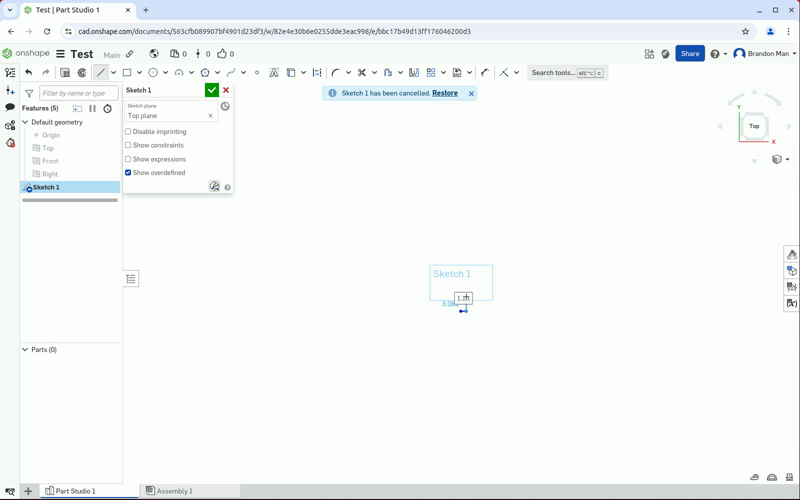
key_down(shift)
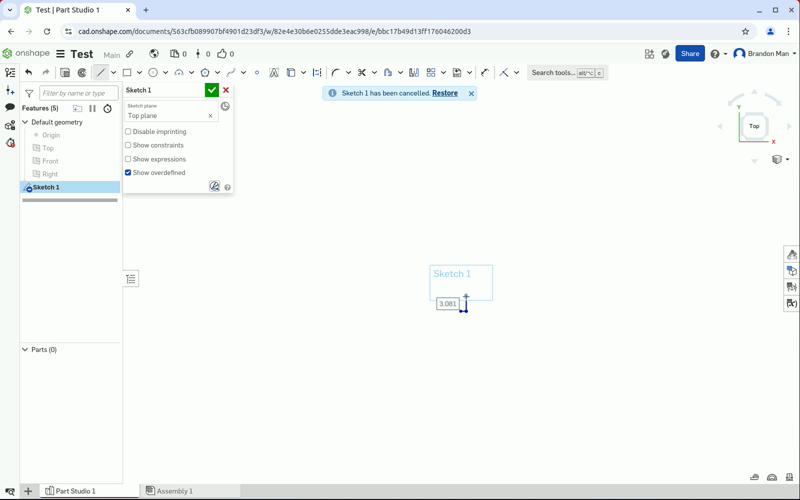
mouse_move(496, 296)
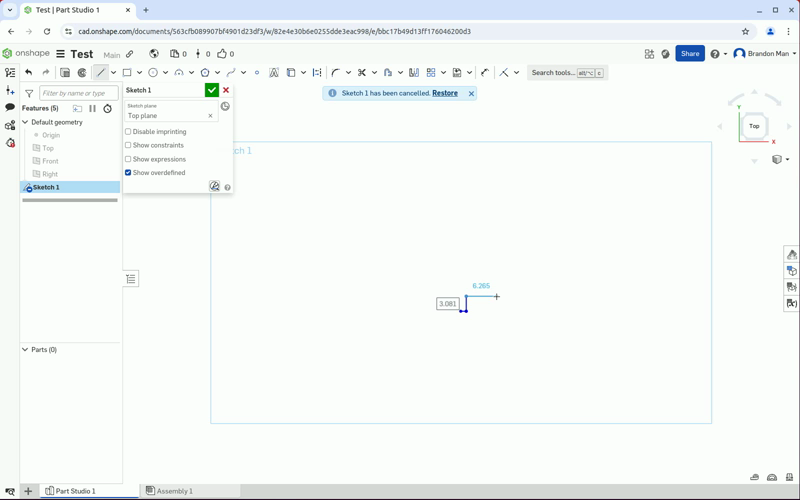
mouse_move(466, 282)
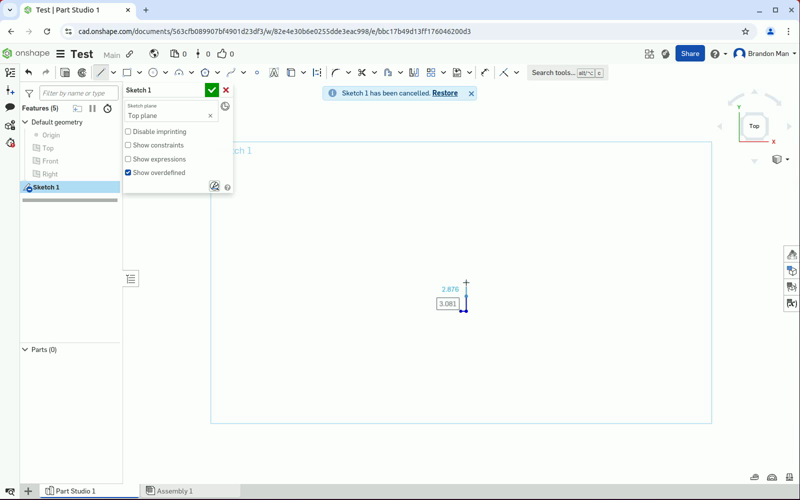
click(466, 282)
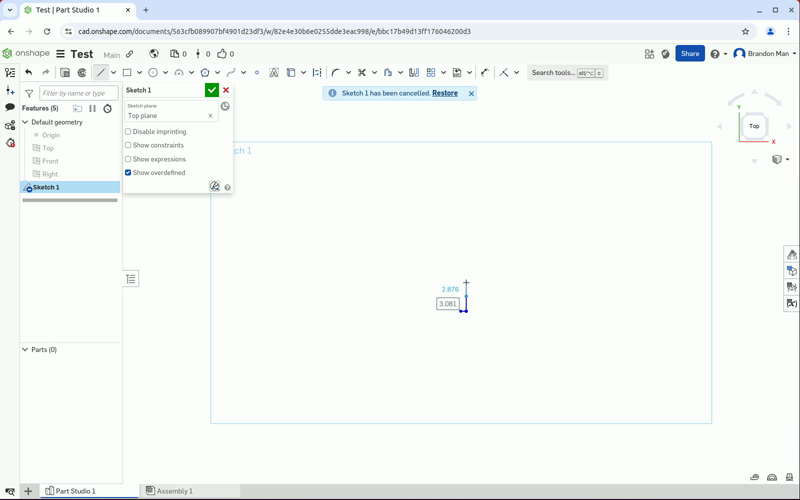
key_up(shift)
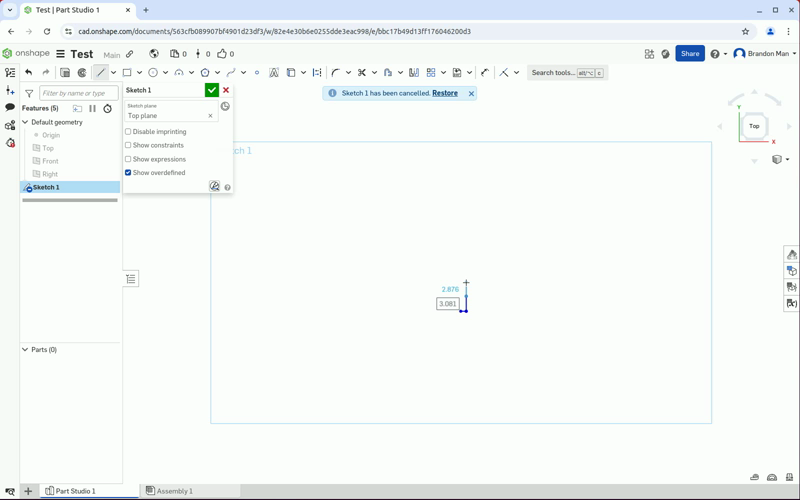
key_down(shift)
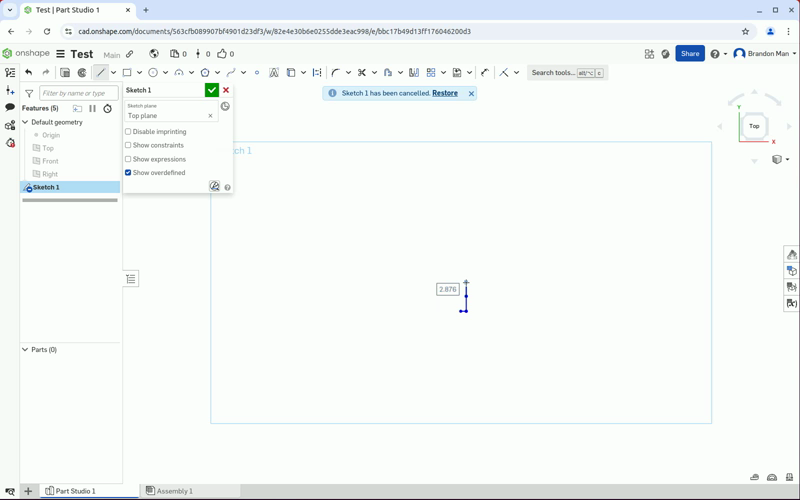
mouse_move(496, 282)
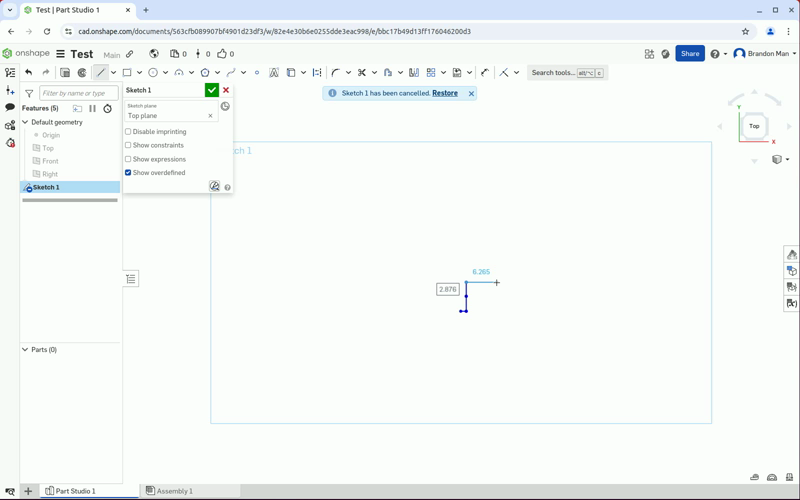
mouse_move(460, 282)
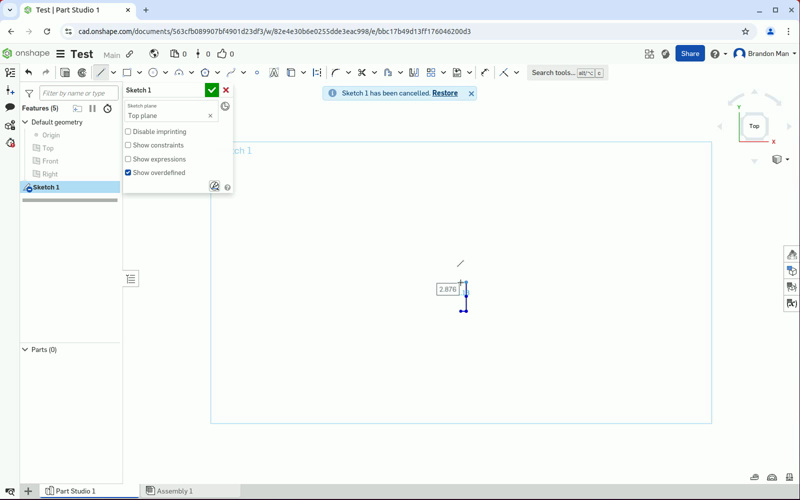
scroll(6)
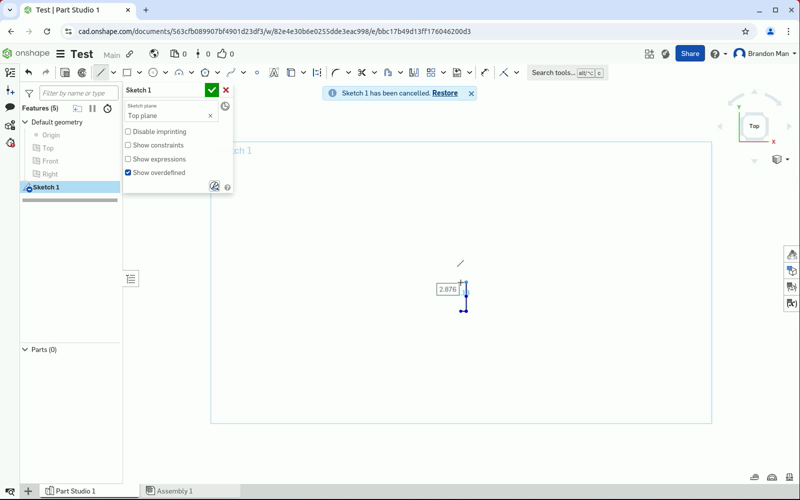
scroll(6)
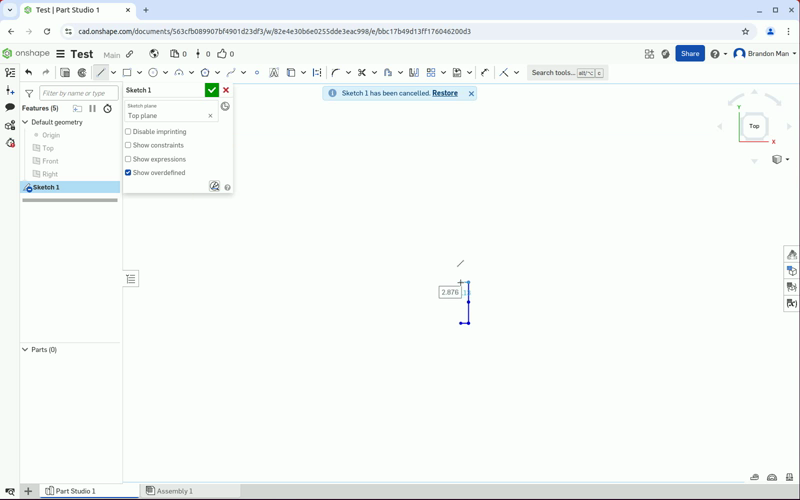
scroll(6)
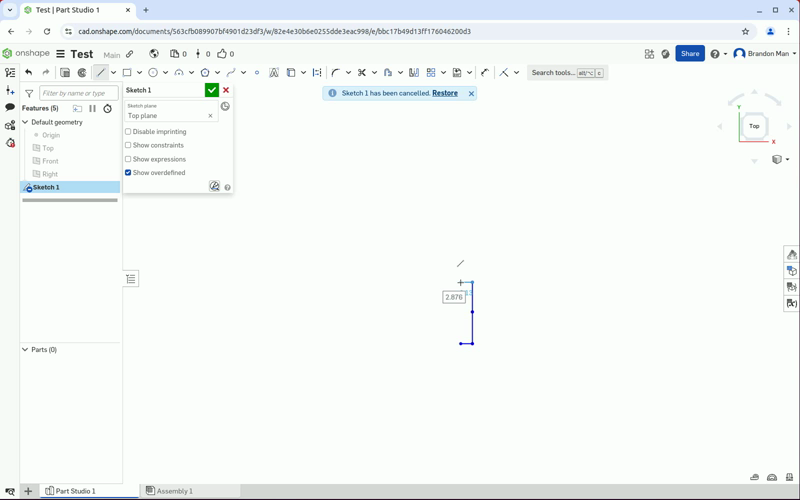
scroll(6)
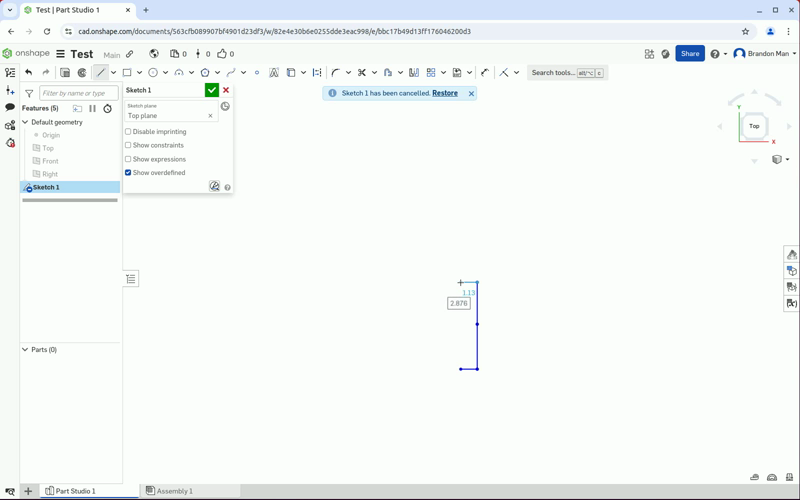
scroll(6)
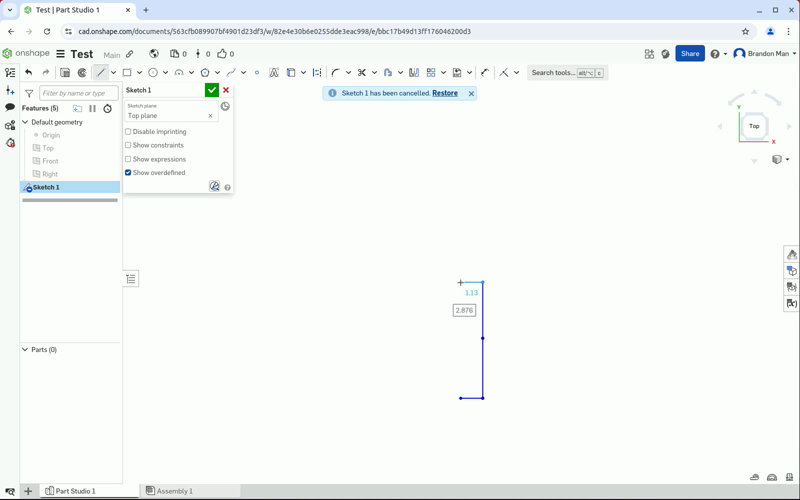
scroll(6)
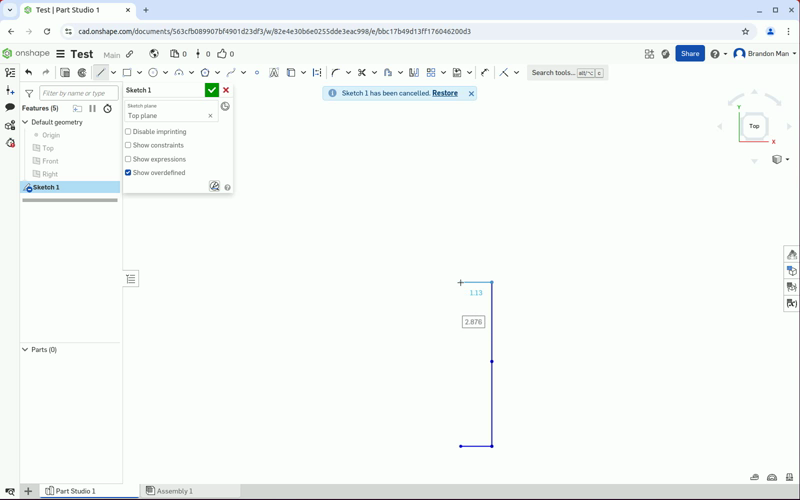
scroll(6)
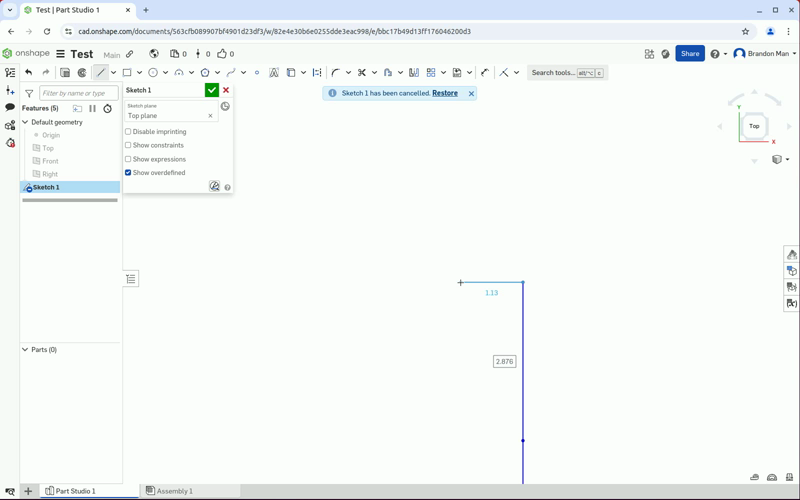
click(460, 282)
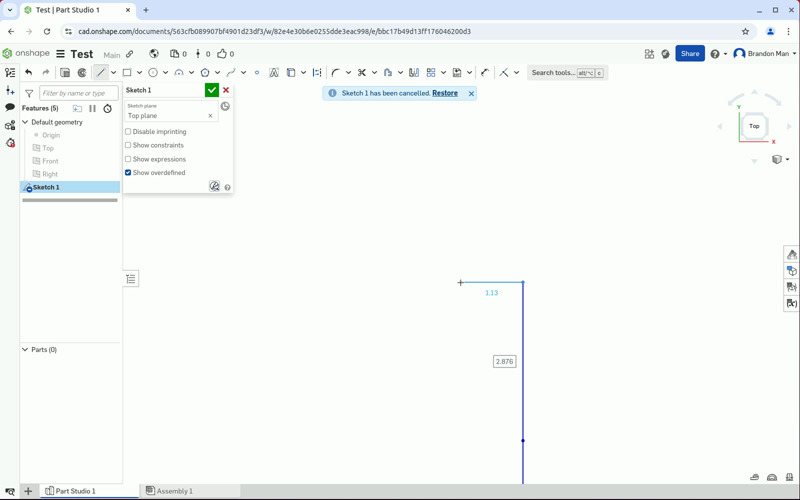
scroll(-6)
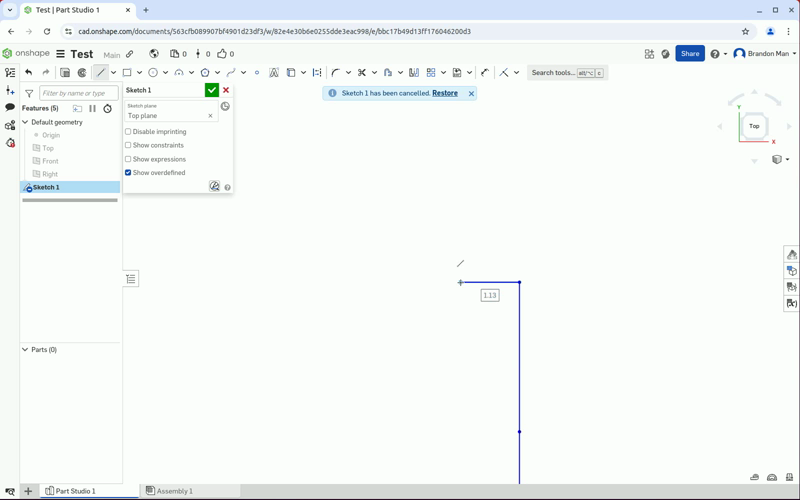
scroll(-6)
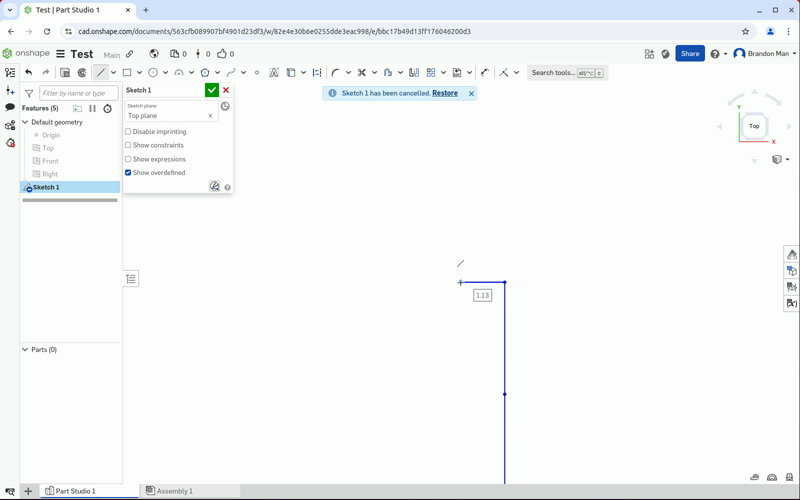
scroll(-6)
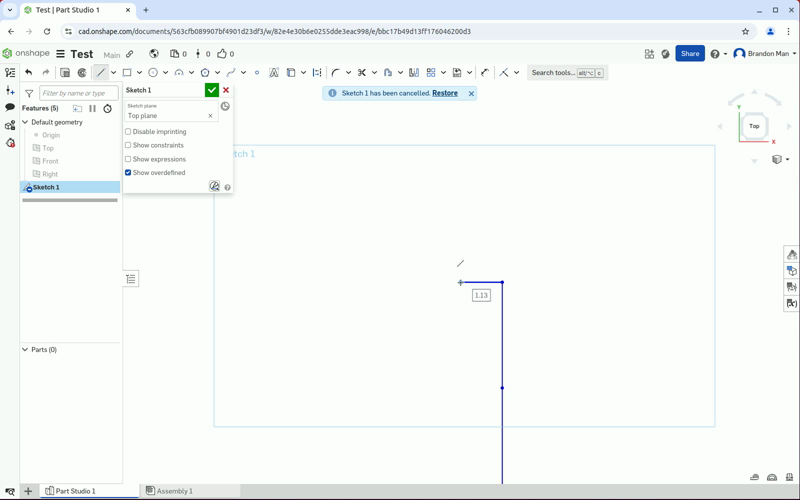
scroll(-6)
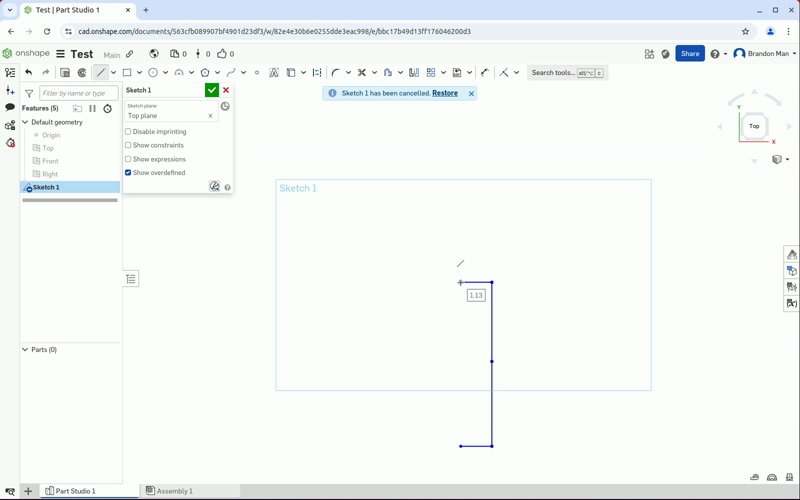
scroll(-6)
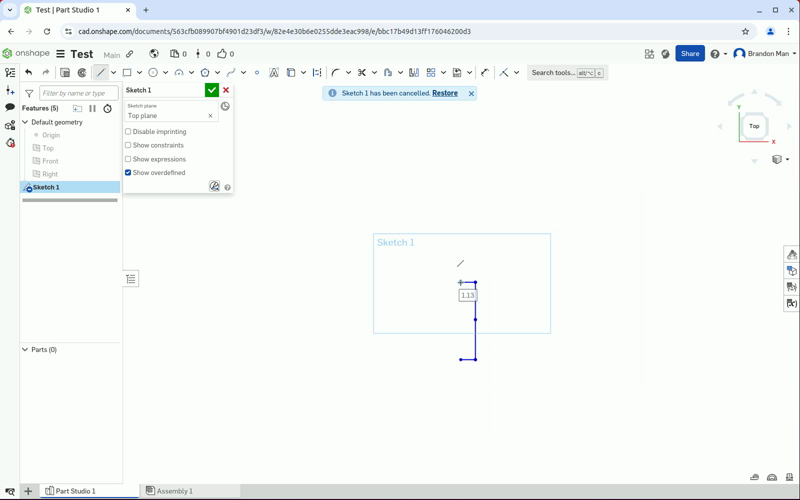
scroll(-6)
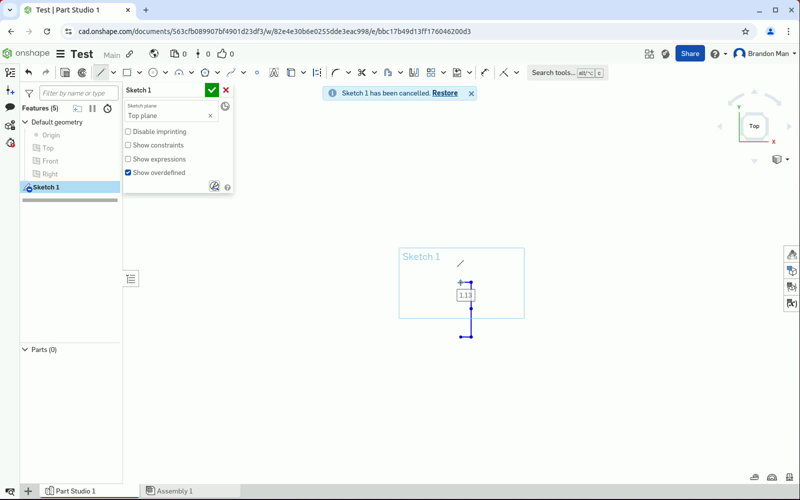
scroll(-6)
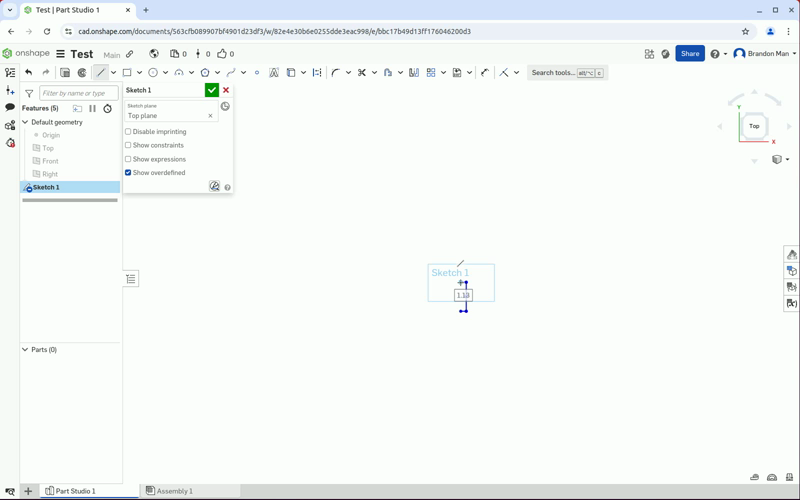
key_up(shift)
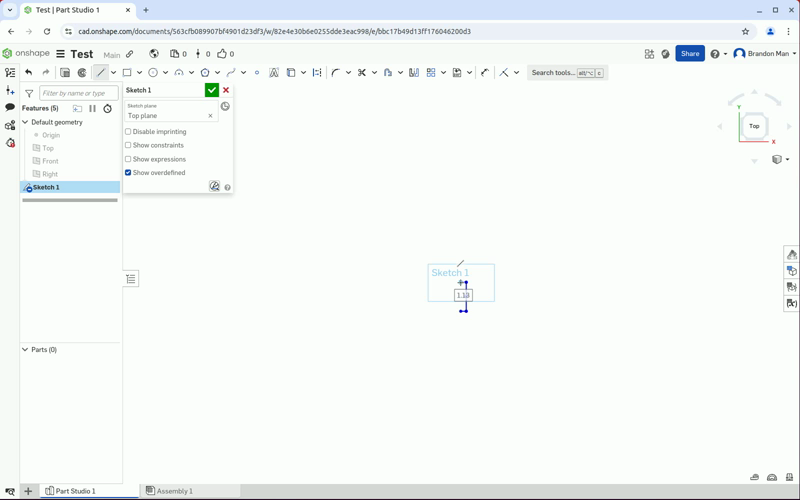
mouse_move(490, 282)
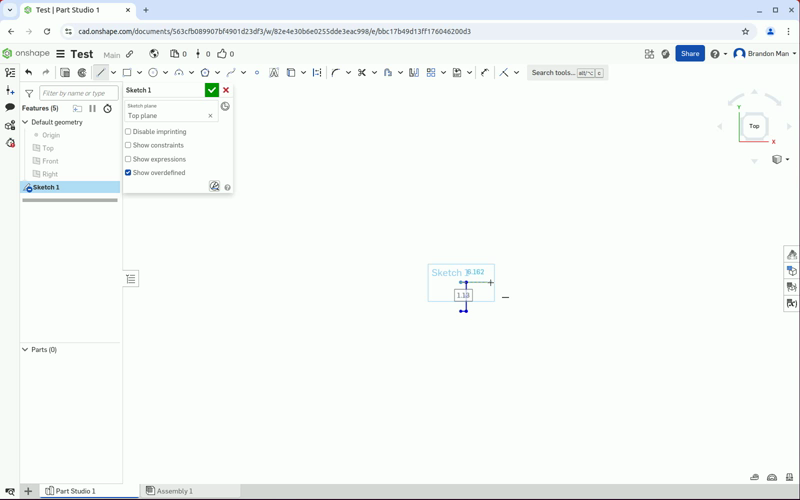
key_down(shift)
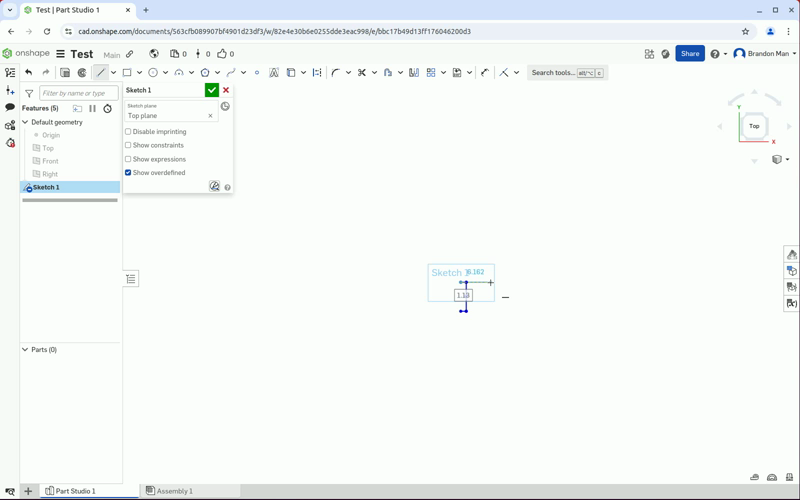
mouse_move(460, 311)
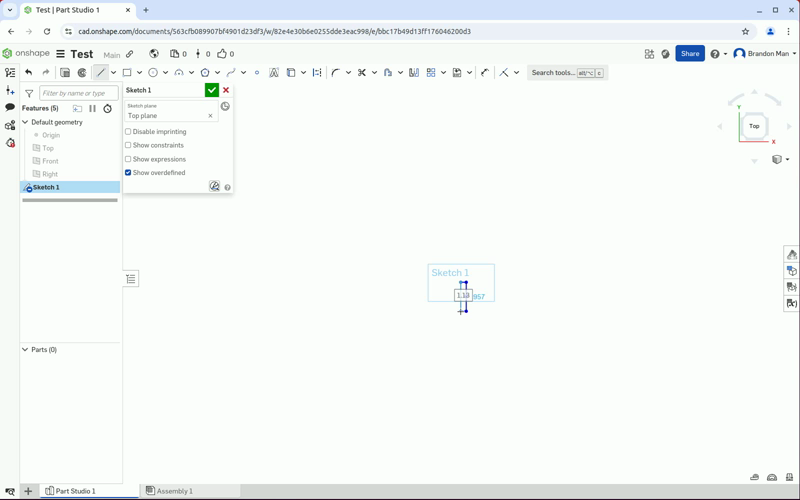
key_up(shift)
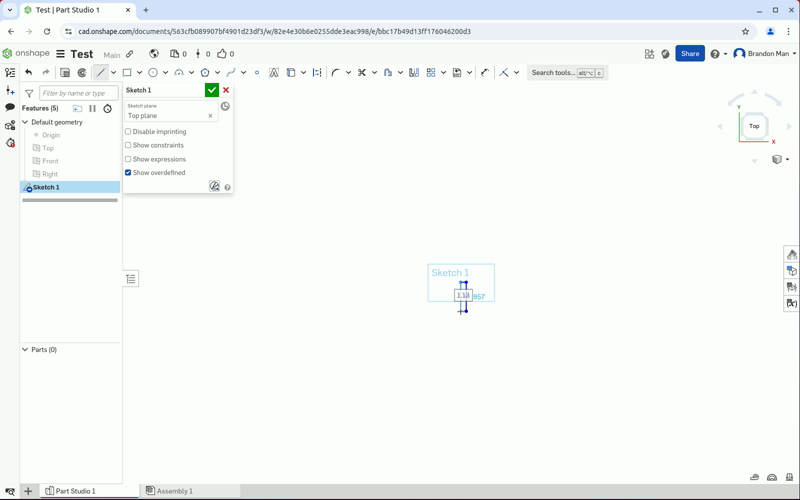
click(460, 311)
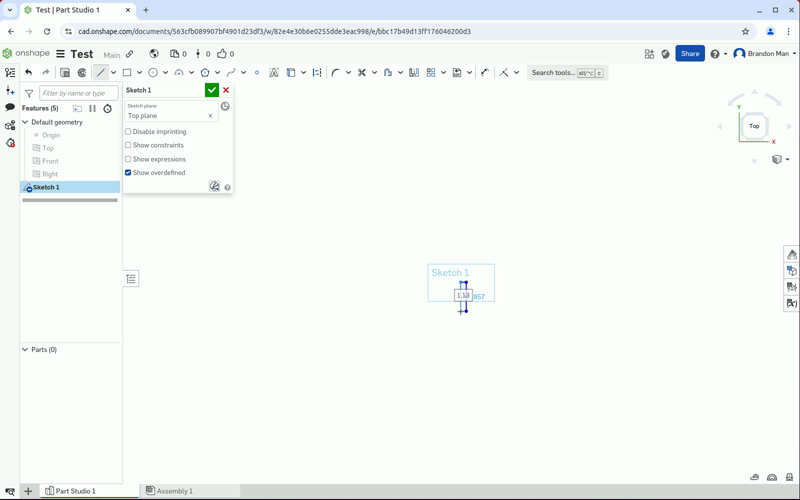
key(esc)
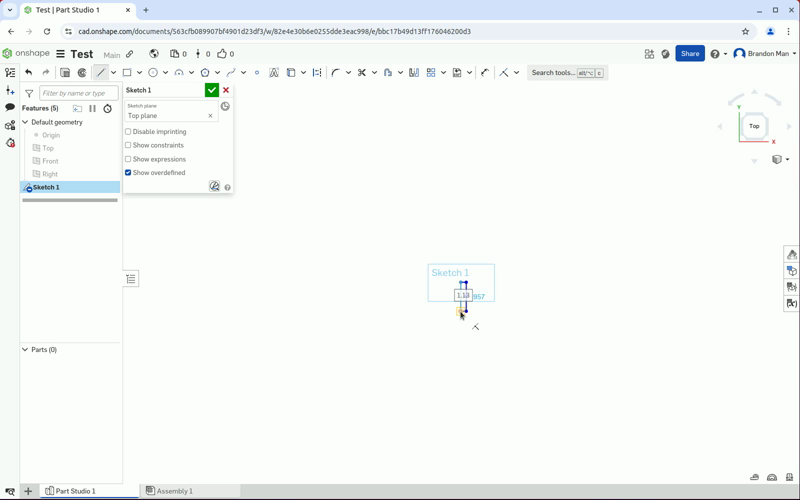
mouse_move(461, 310)
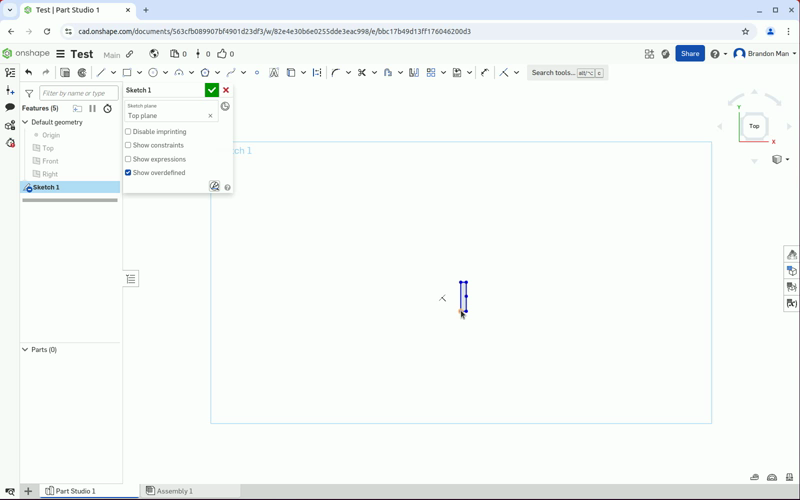
scroll(6)
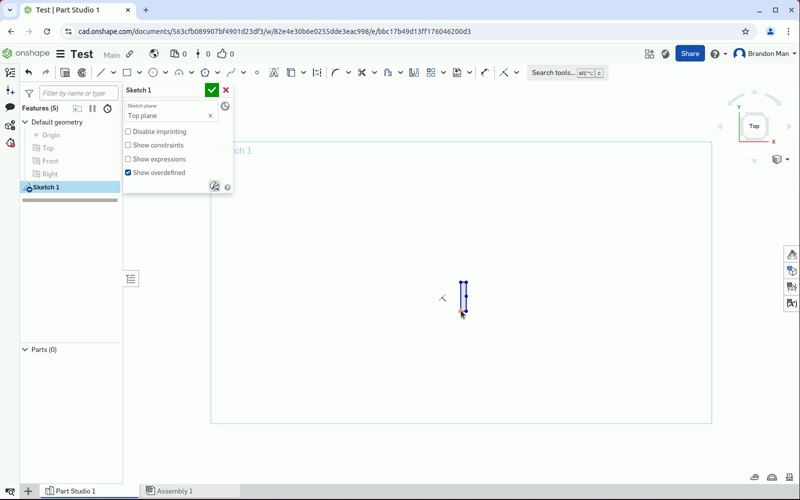
scroll(6)
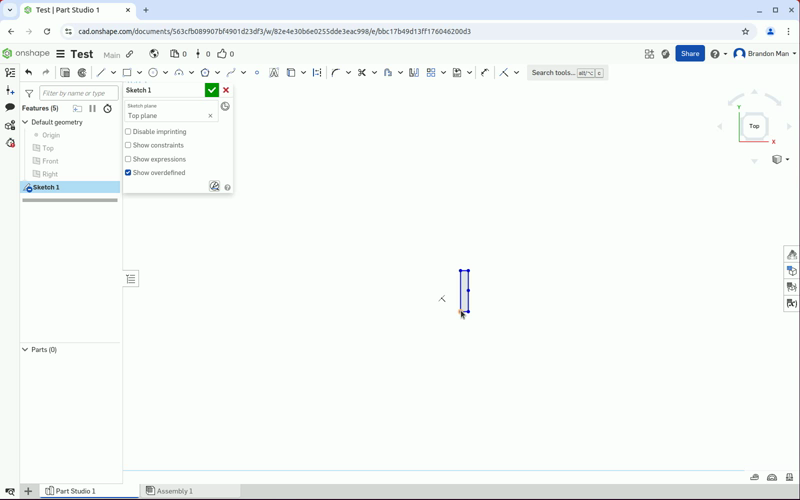
scroll(6)
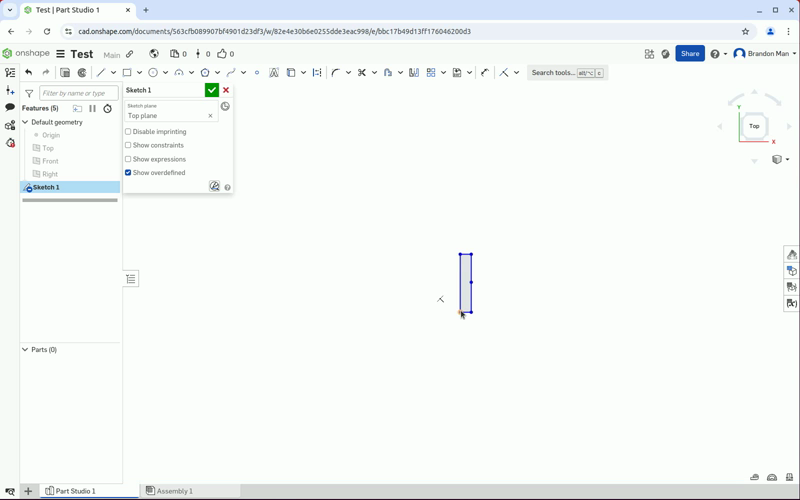
scroll(6)
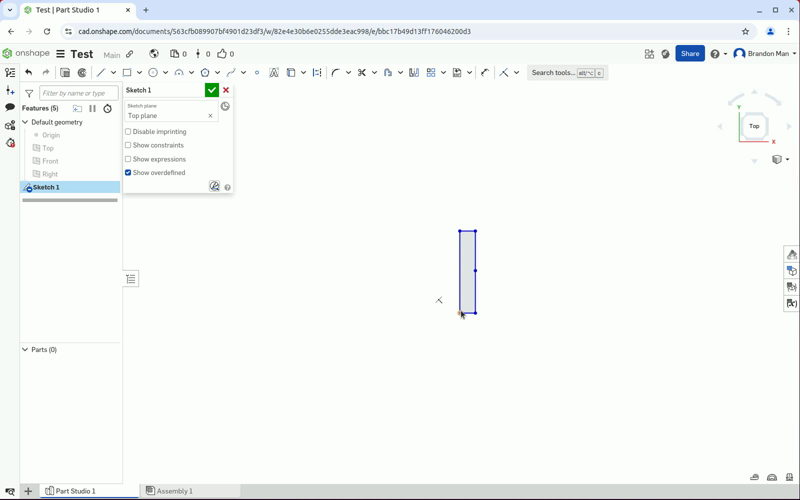
scroll(6)
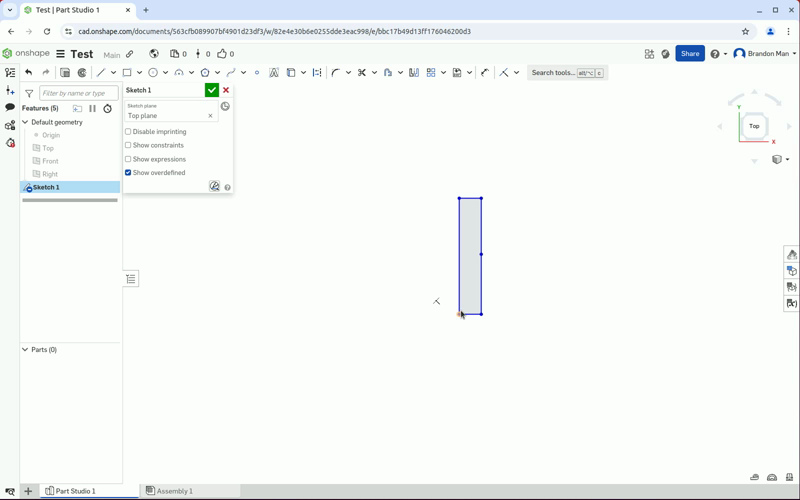
scroll(6)
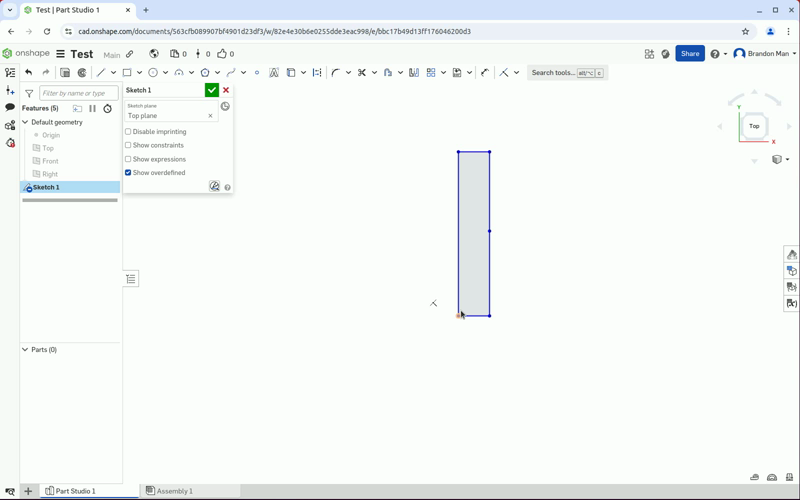
scroll(6)
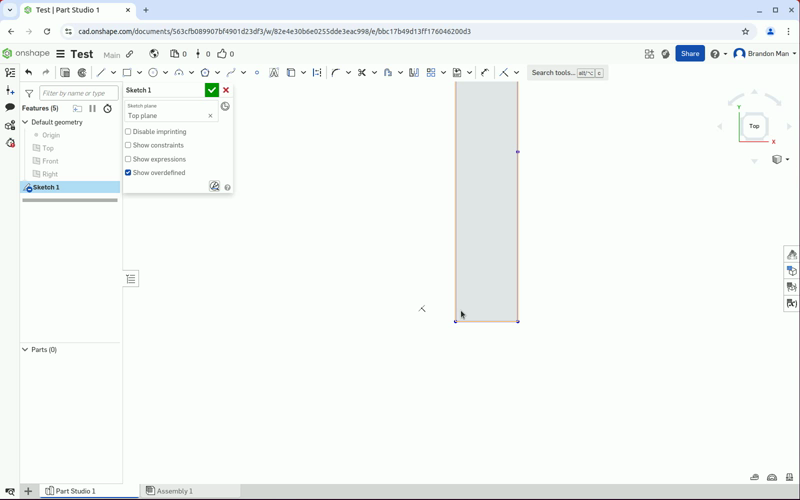
click(461, 310)
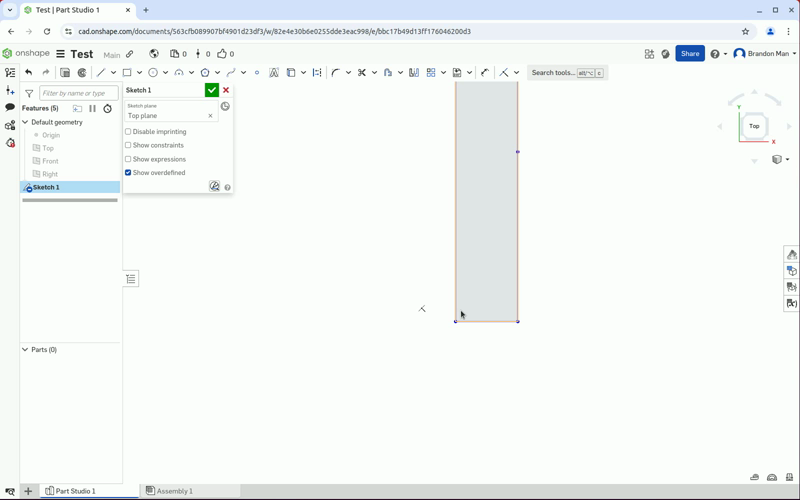
scroll(-6)
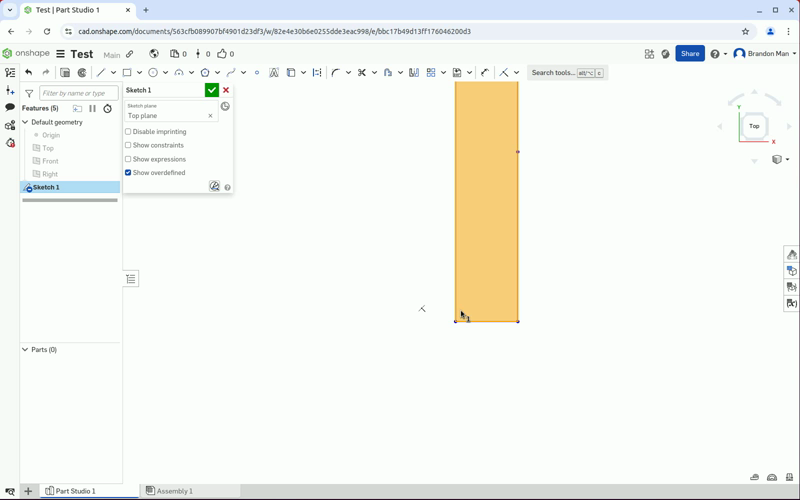
scroll(-6)
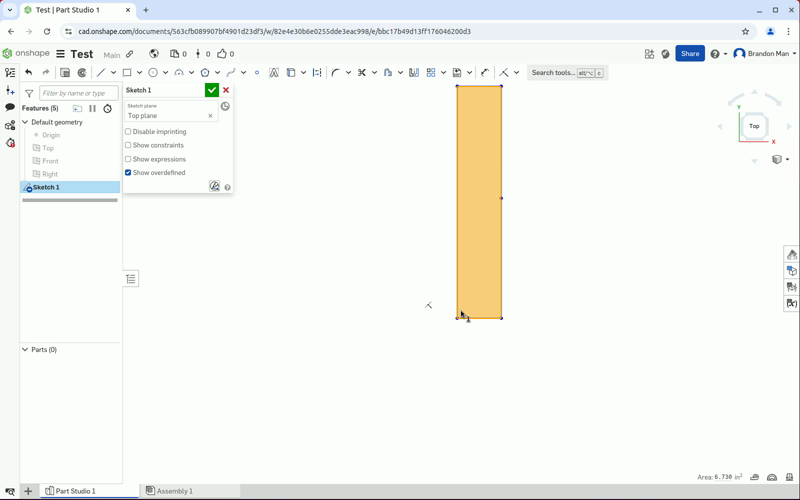
scroll(-6)
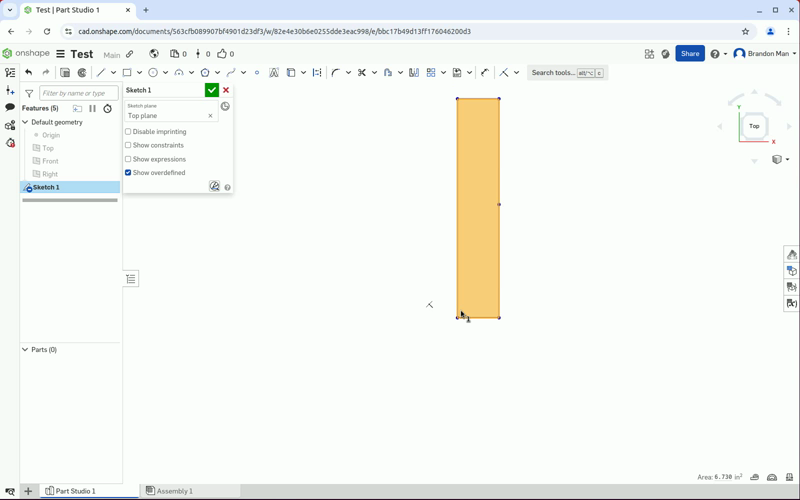
scroll(-6)
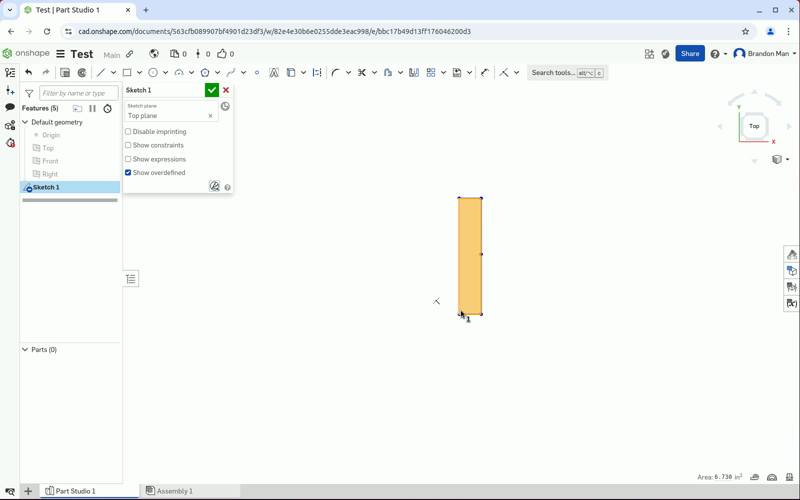
scroll(-6)
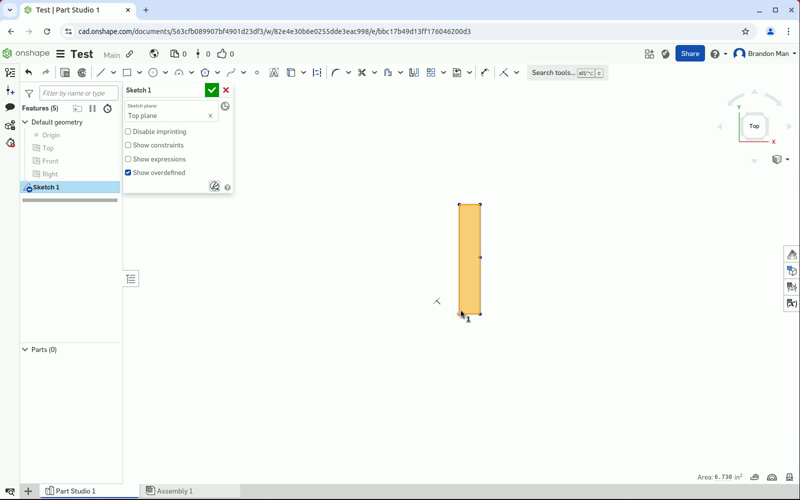
scroll(-6)
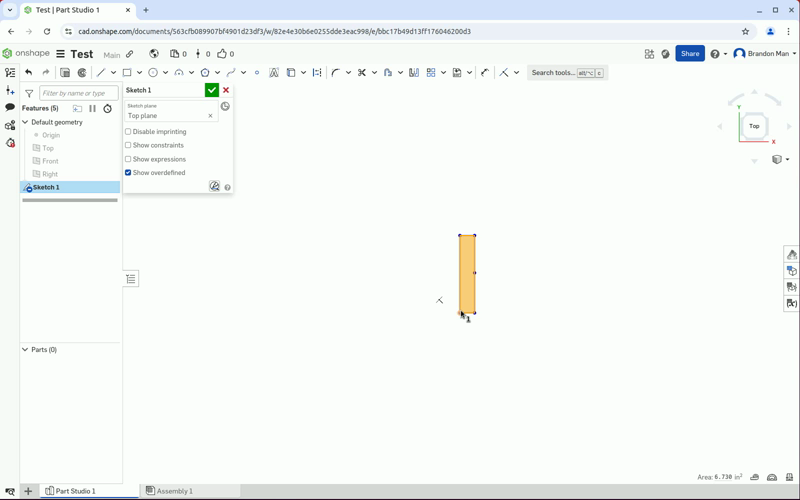
scroll(-6)
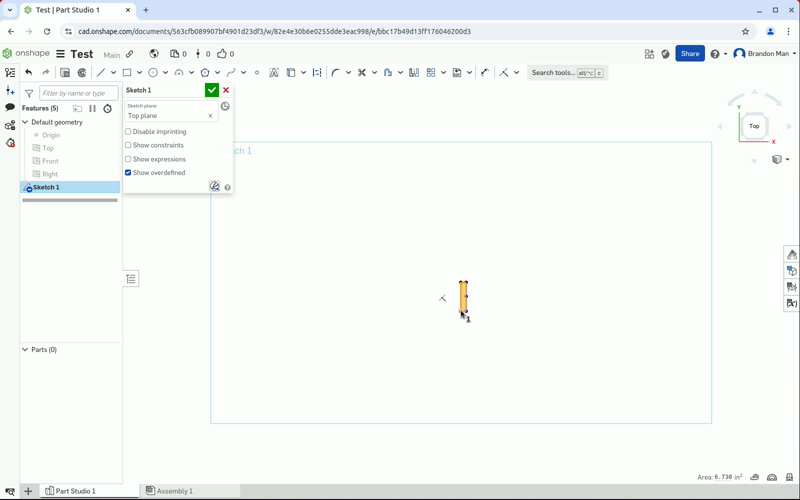
mouse_move(73, 352)
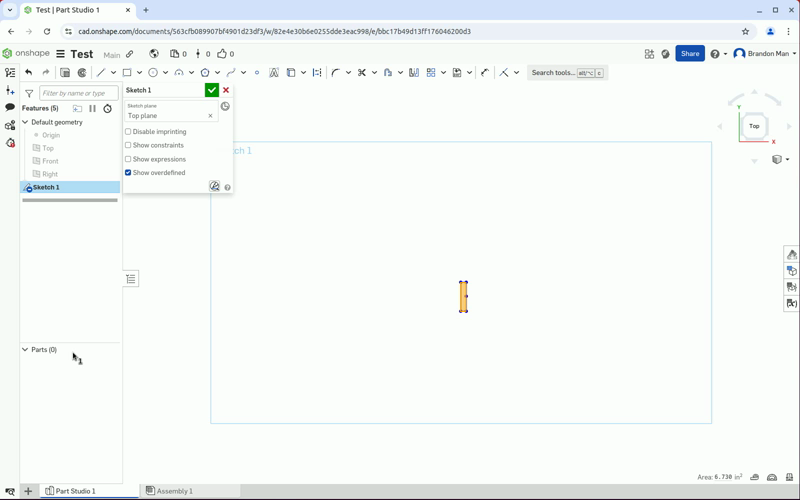
key(shift+y)
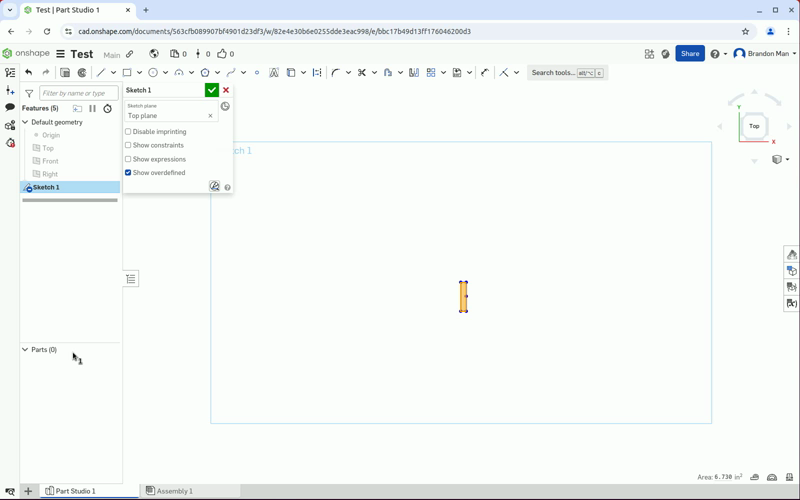
key(shift+e)
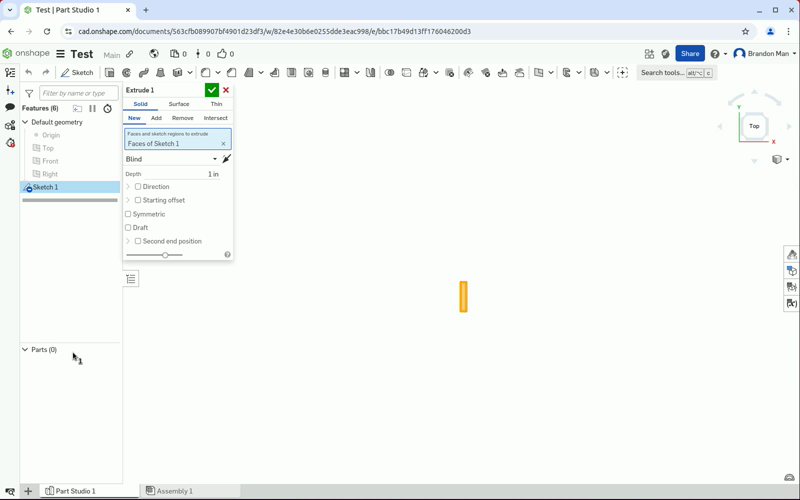
mouse_move(143, 106)
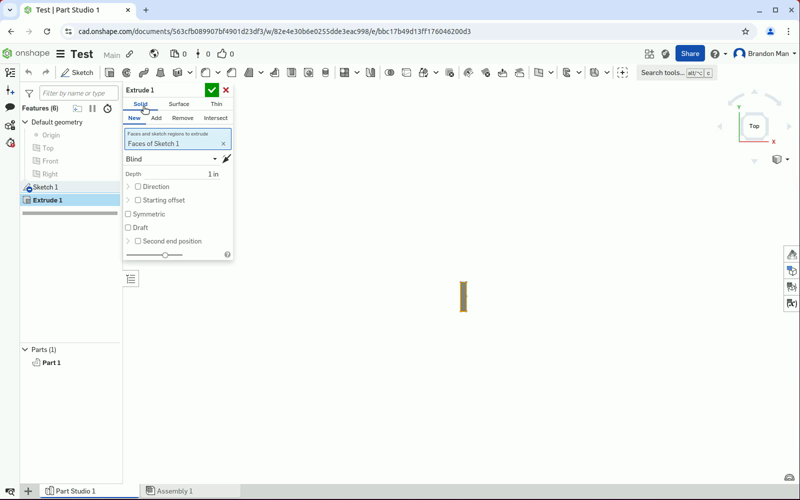
click(143, 106)
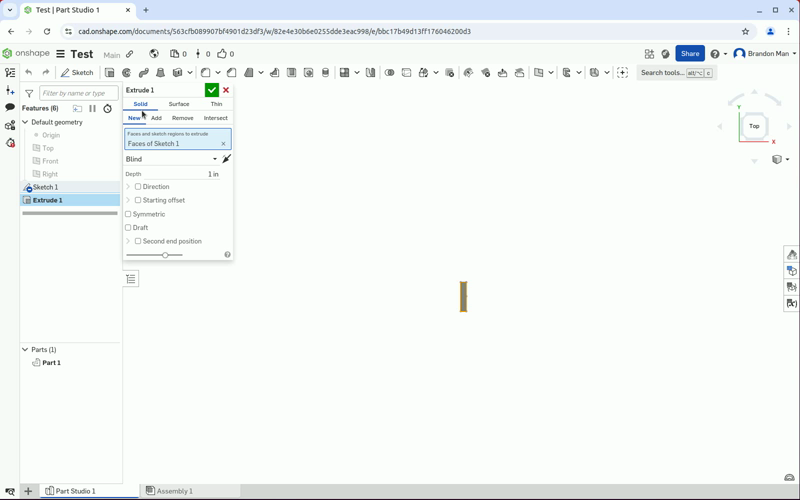
mouse_move(137, 120)
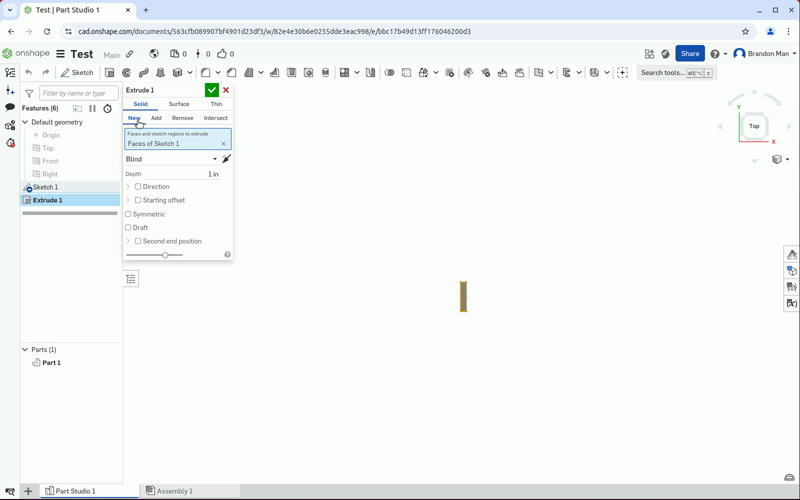
click(137, 120)
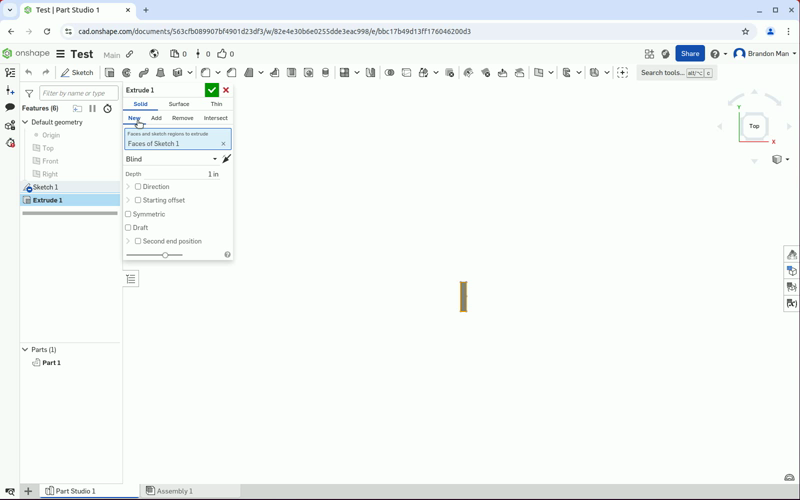
key(tab, 4)
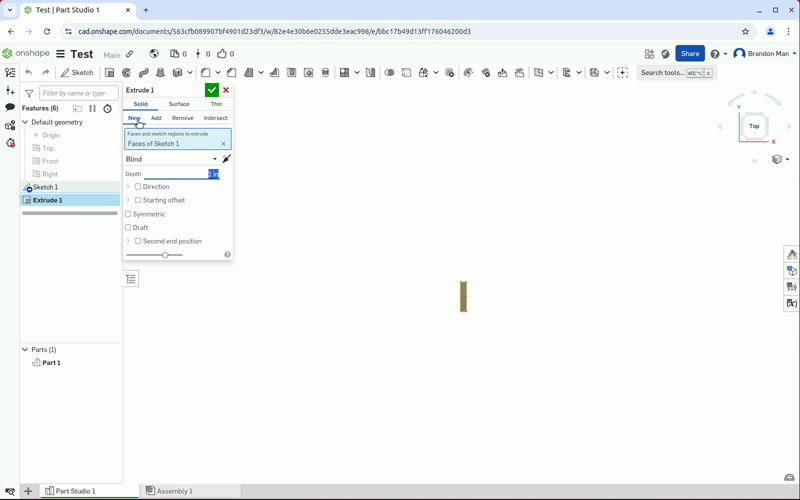
text(23.108)
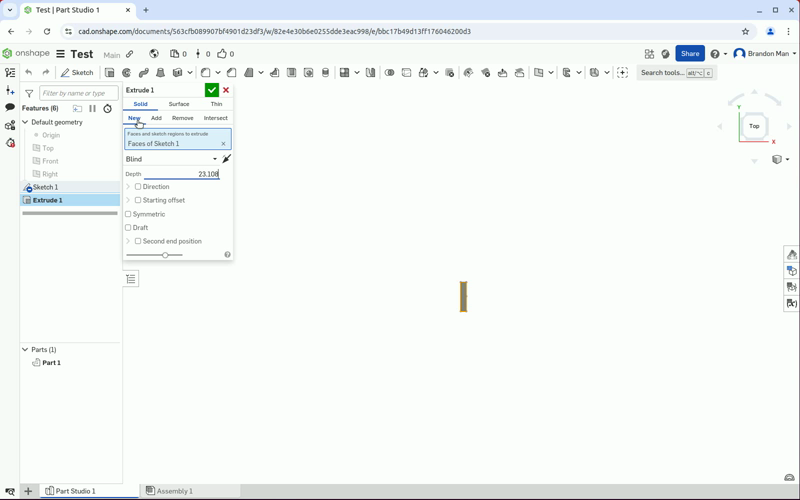
key(enter)
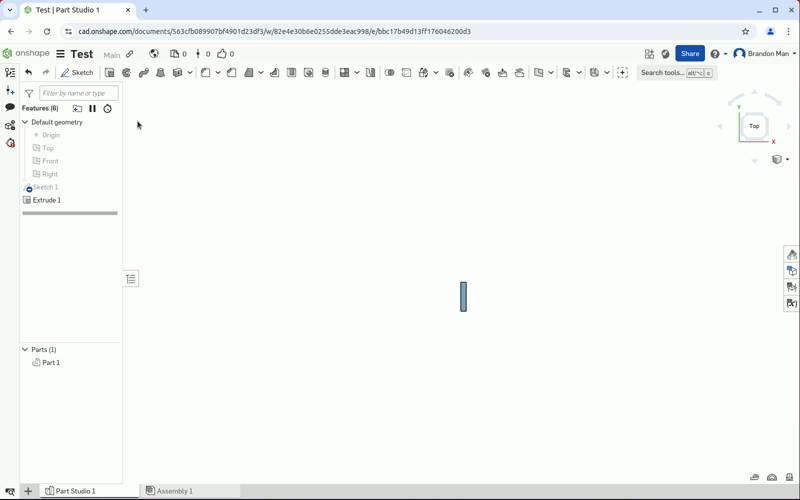
key(shift+h)
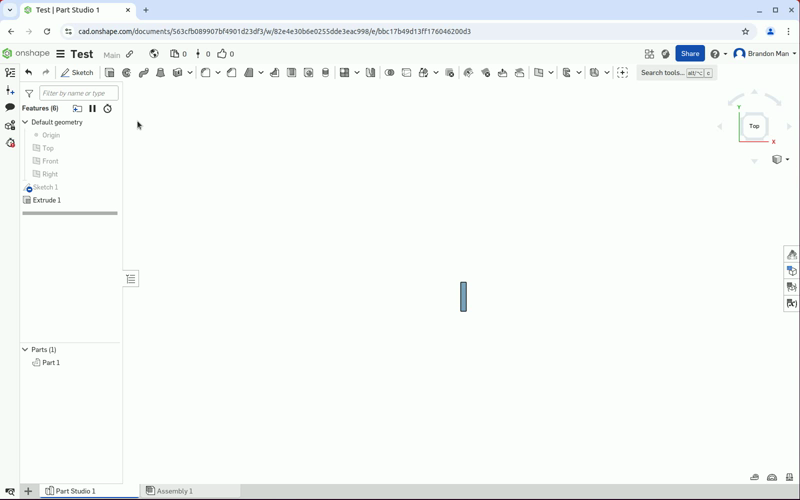
key(shift+h)
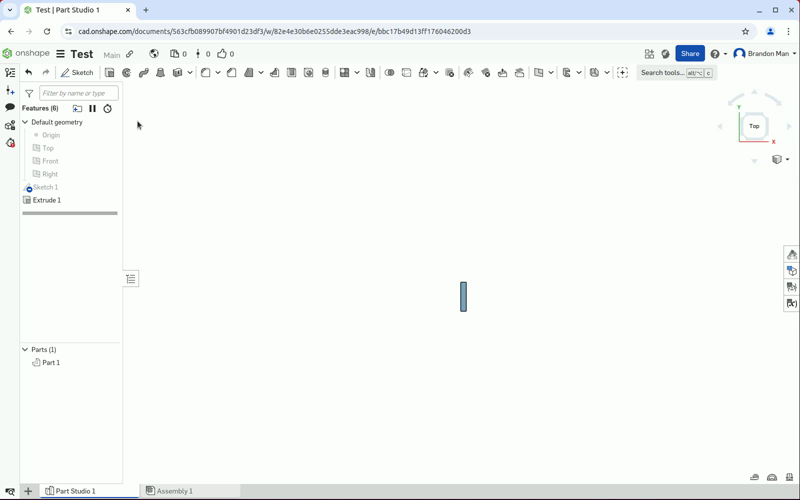
mouse_move(73, 189)
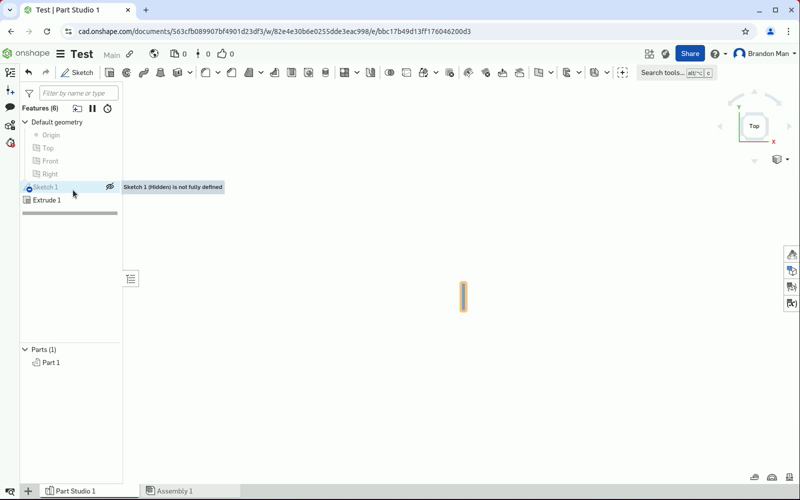
click(73, 189)
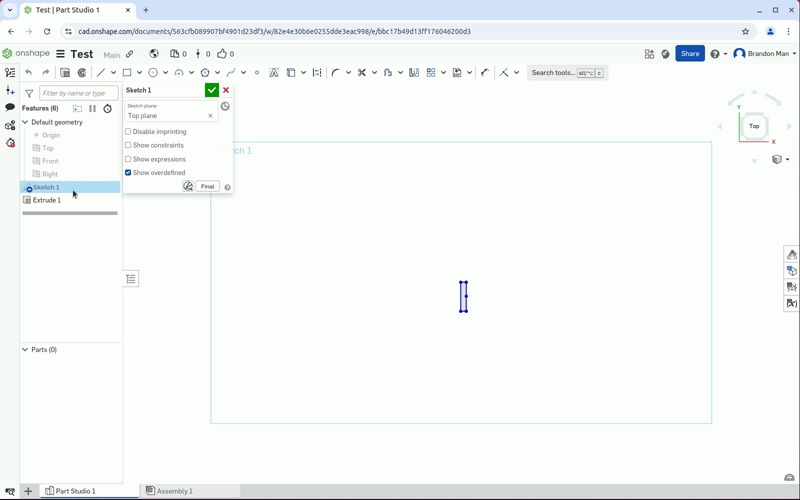
mouse_move(229, 92)
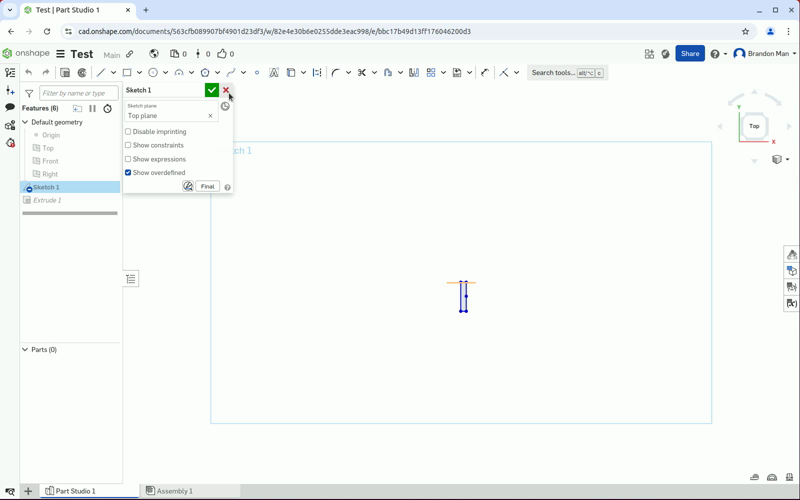
click(229, 92)
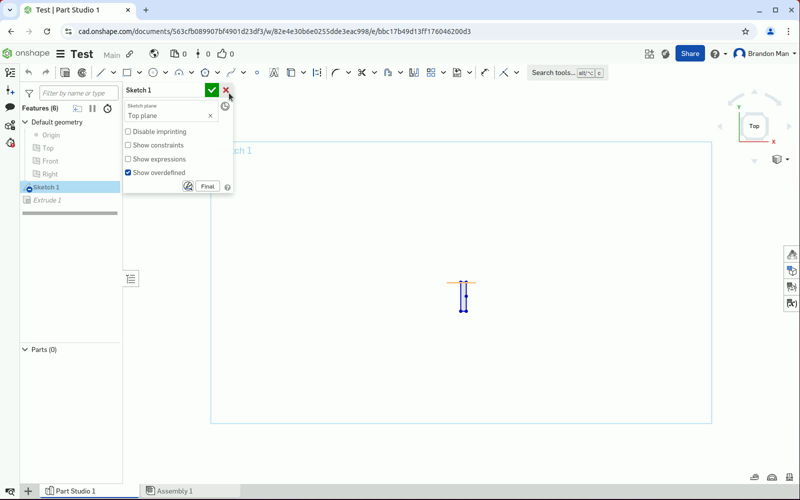
key(shift+s)
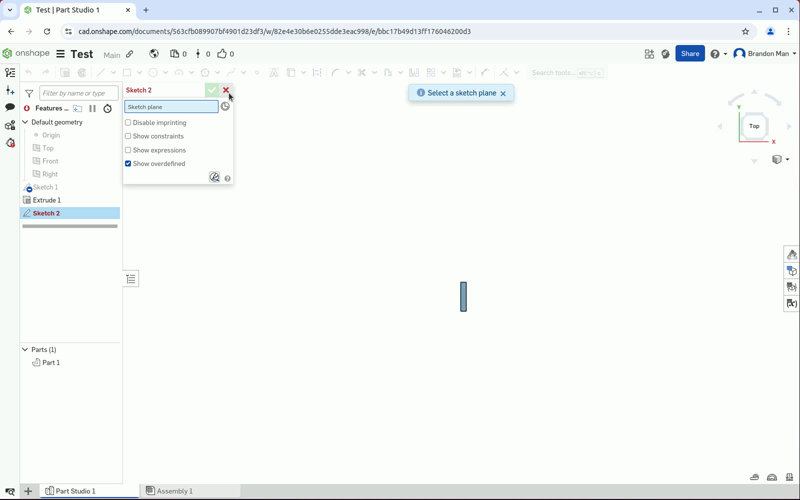
mouse_move(73, 150)
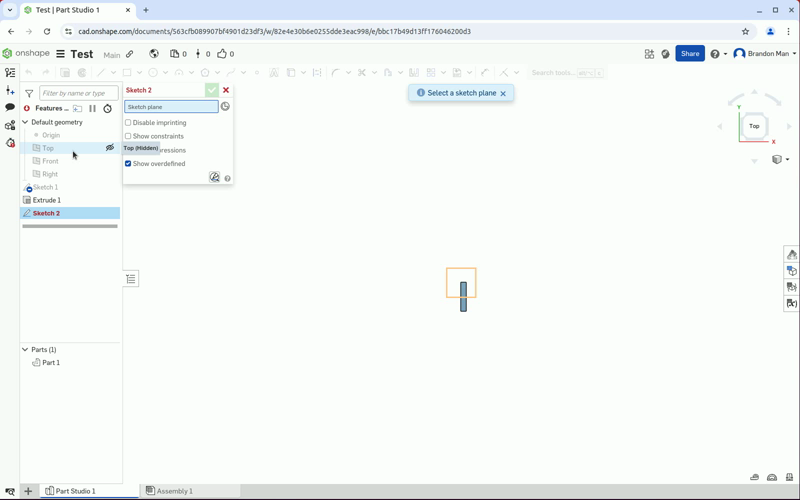
click(73, 150)
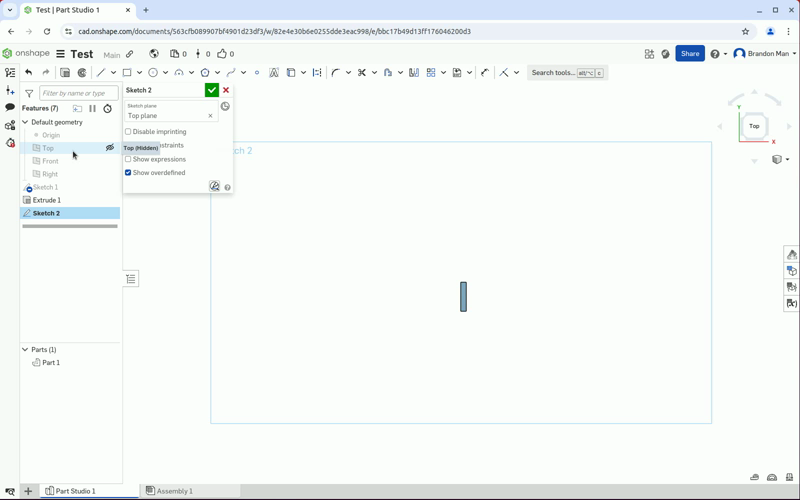
mouse_move(73, 352)
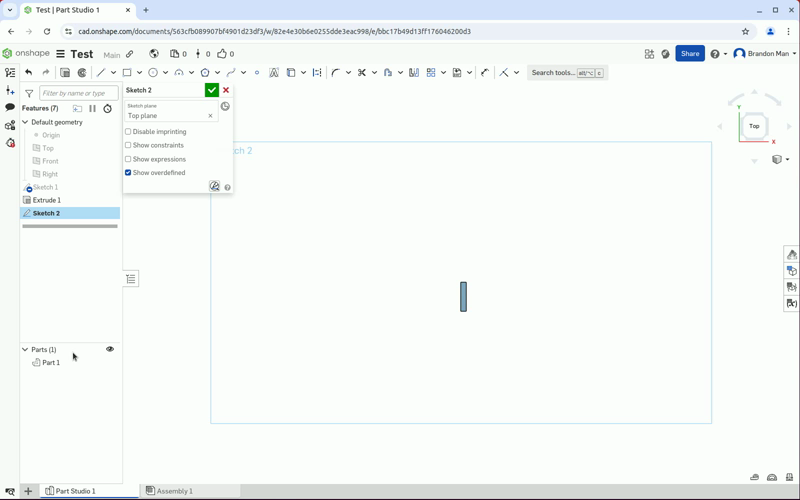
key(y)
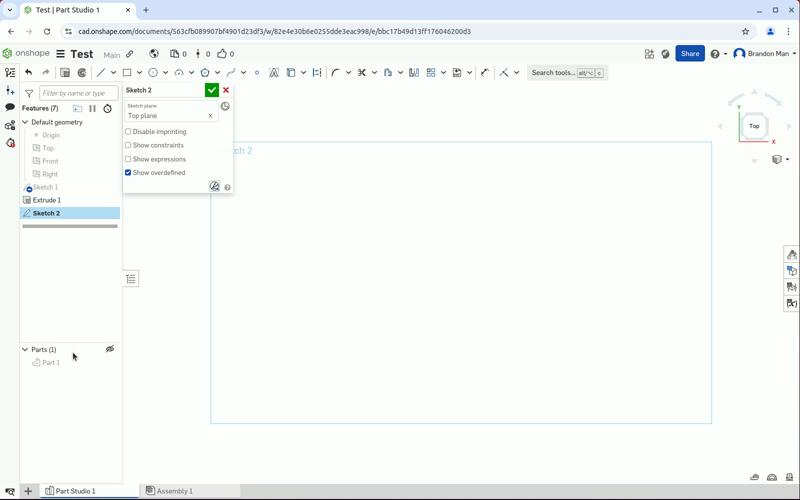
key(l)
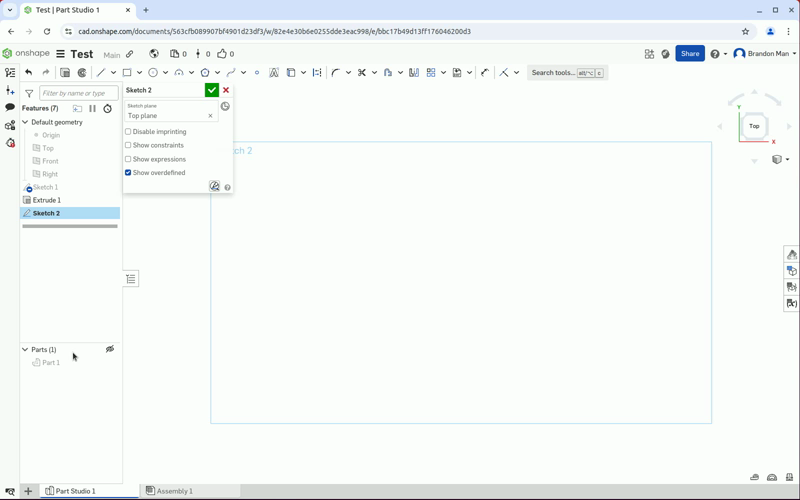
key_down(shift)
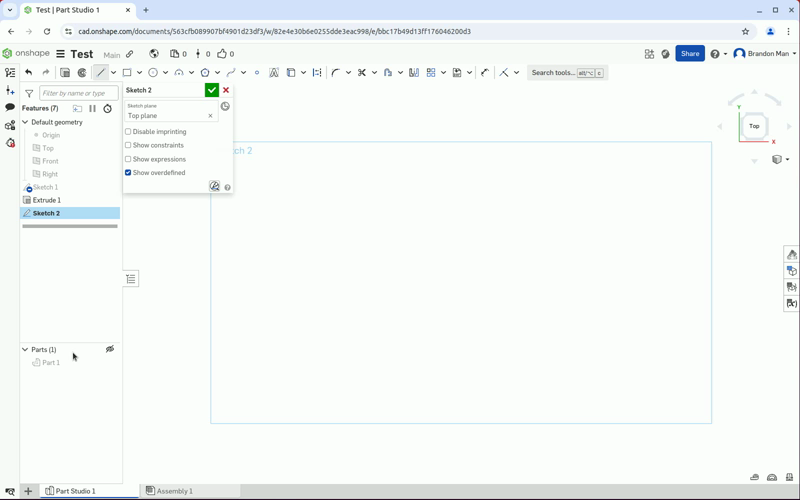
mouse_move(460, 282)
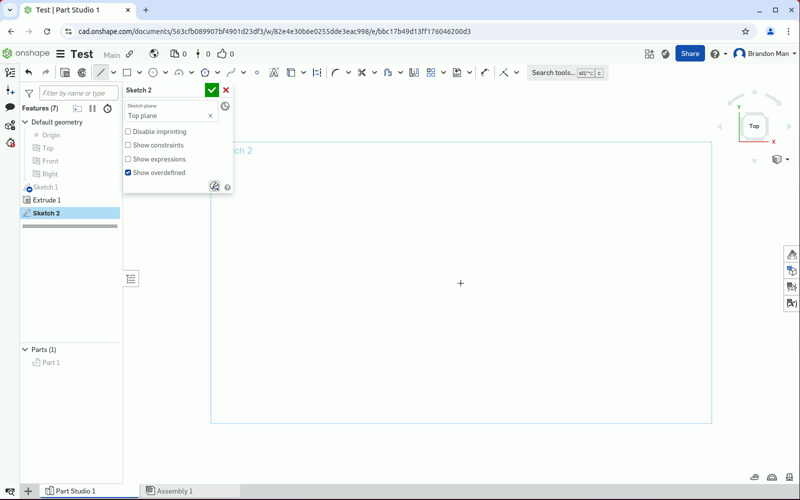
click(460, 282)
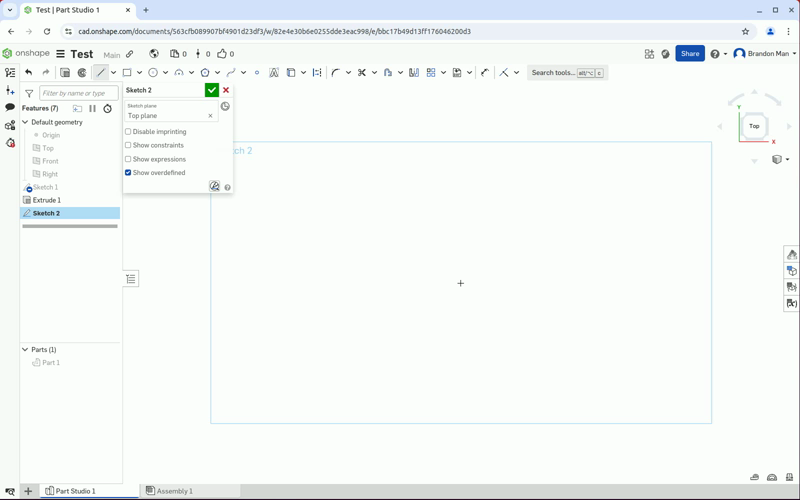
key_up(shift)
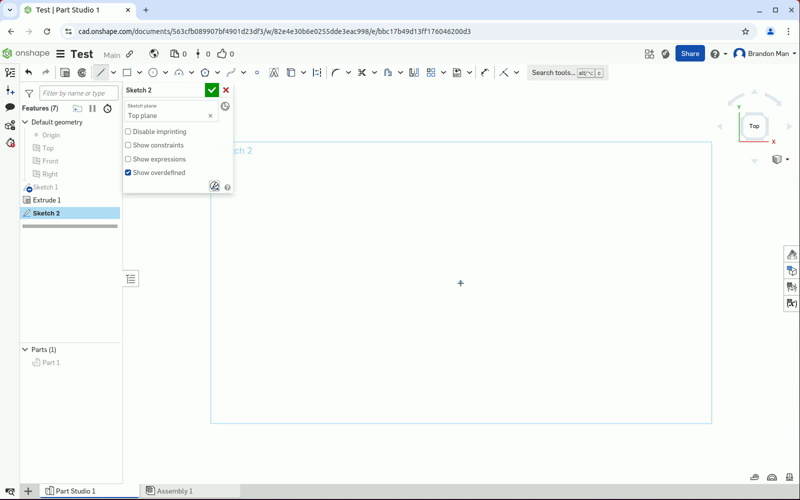
key_down(shift)
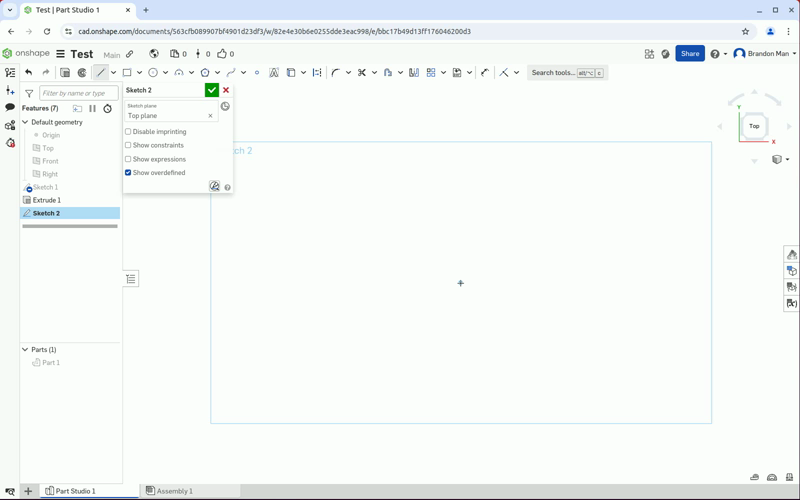
mouse_move(490, 282)
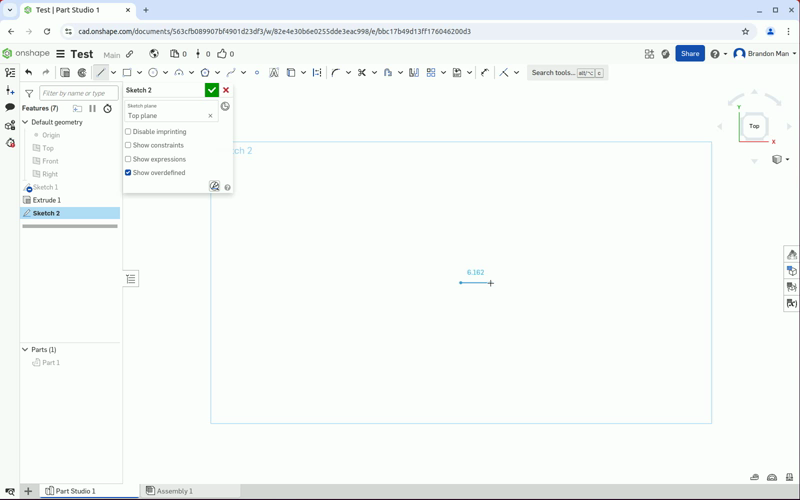
mouse_move(466, 282)
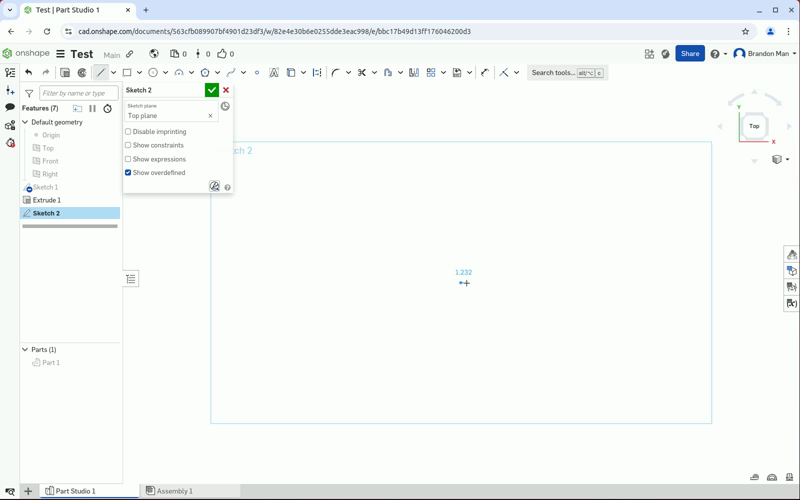
scroll(6)
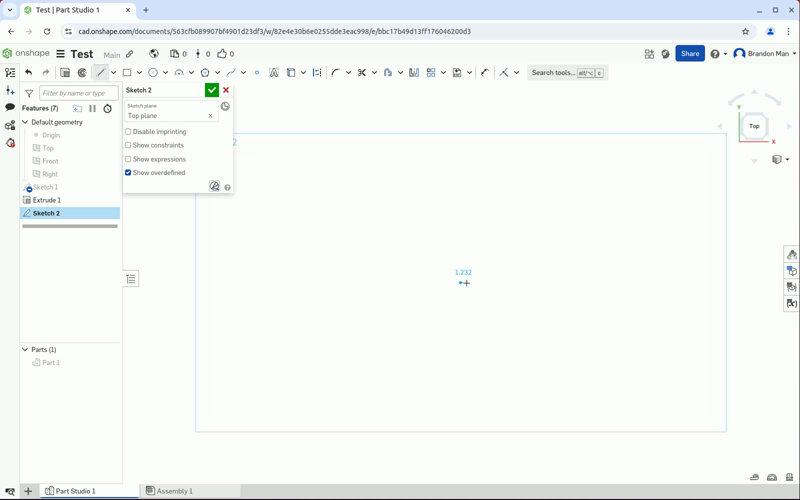
scroll(6)
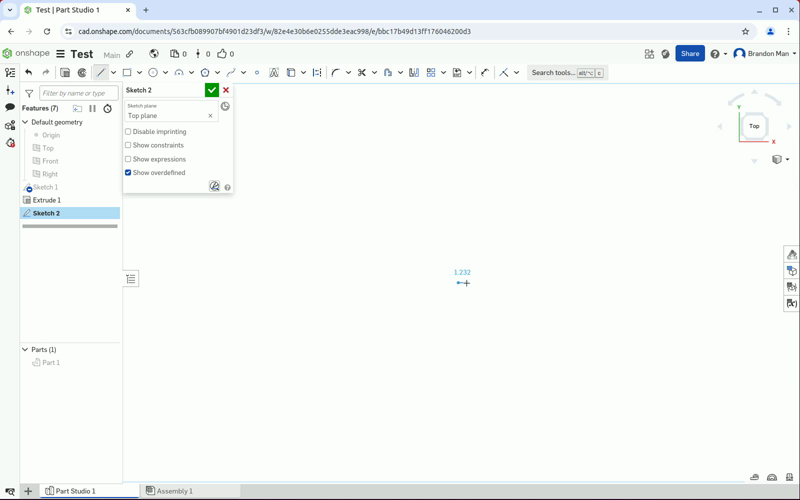
scroll(6)
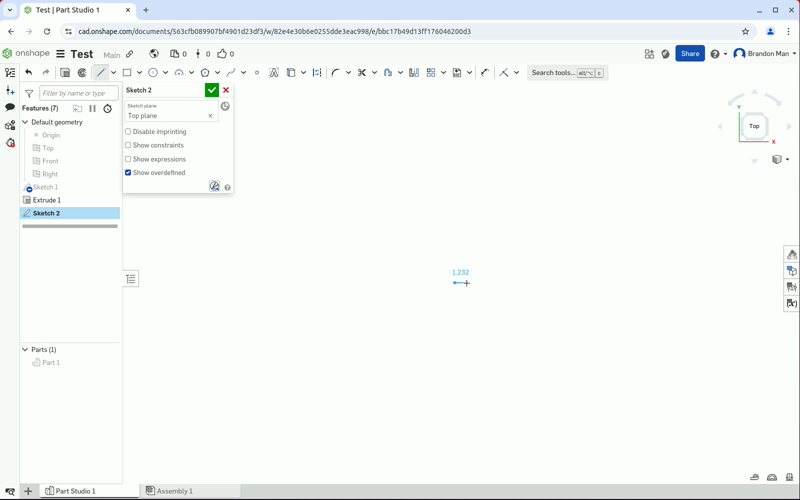
scroll(6)
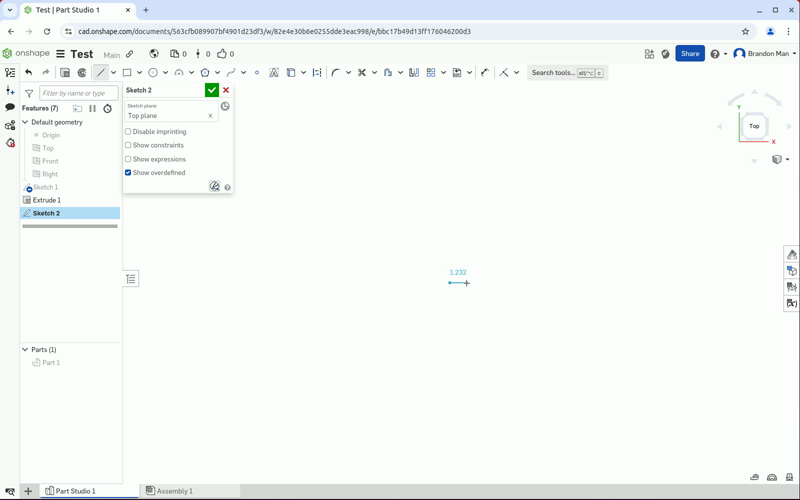
scroll(6)
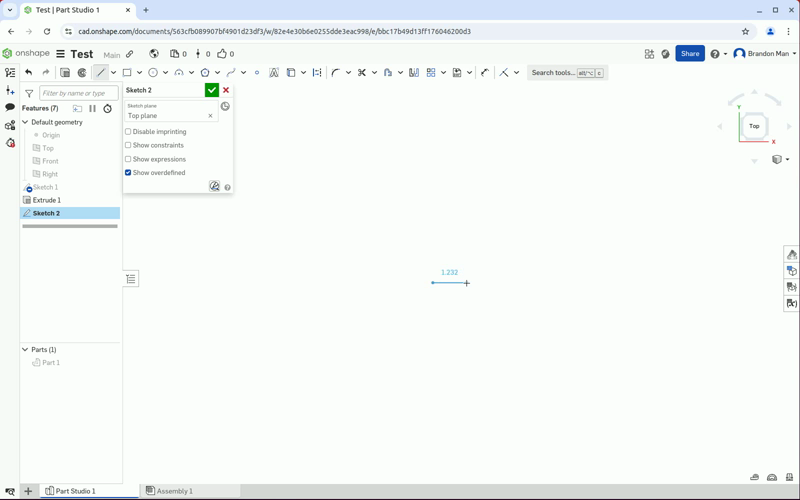
scroll(6)
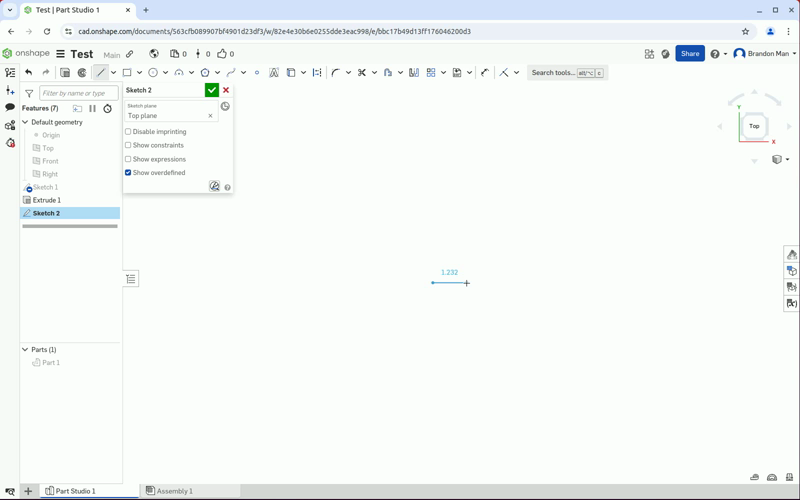
scroll(6)
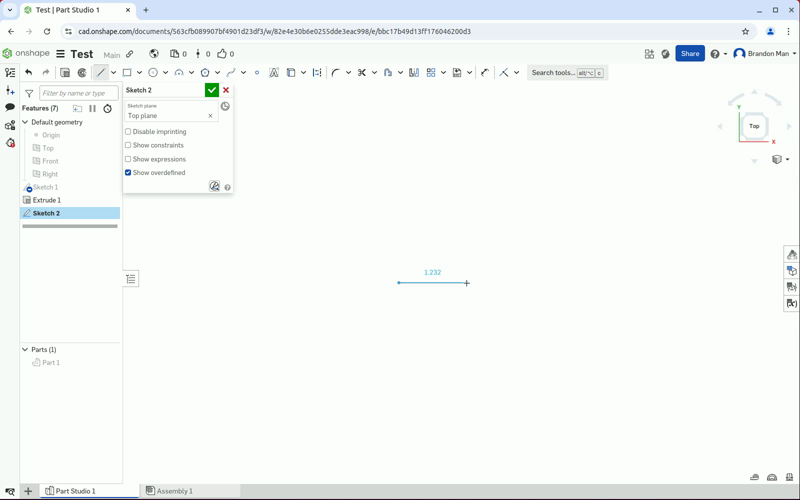
click(466, 282)
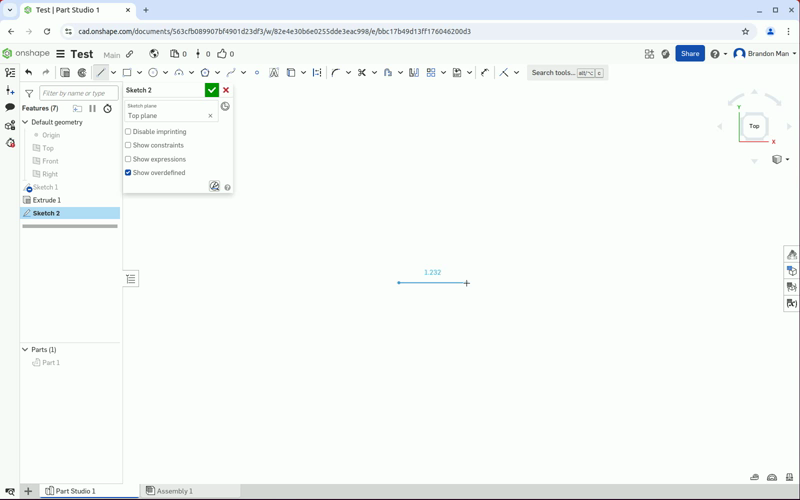
scroll(-6)
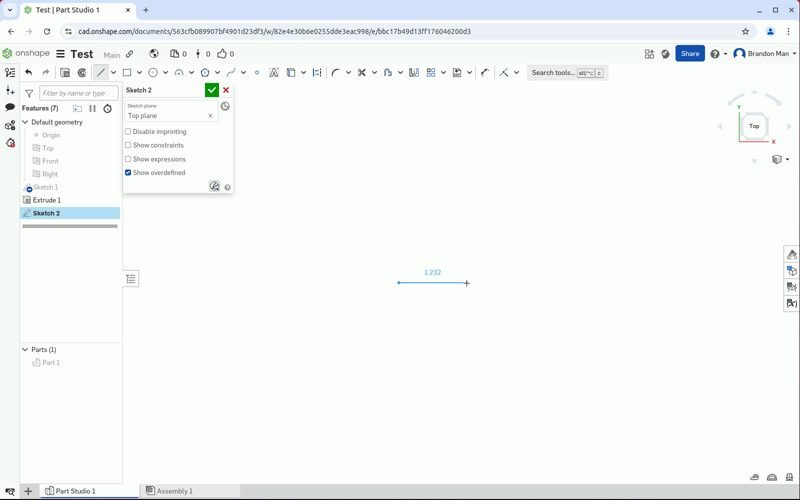
scroll(-6)
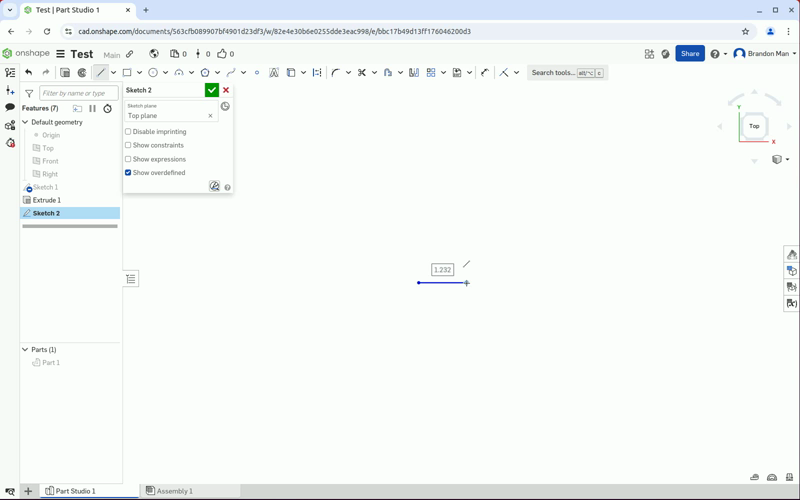
scroll(-6)
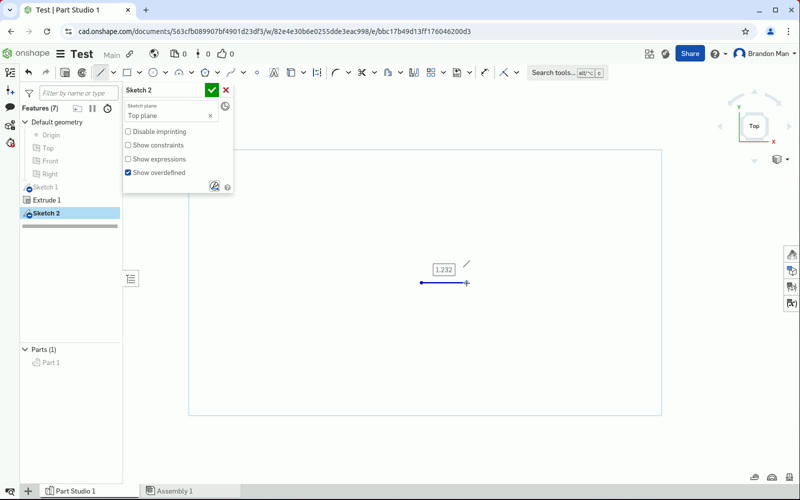
scroll(-6)
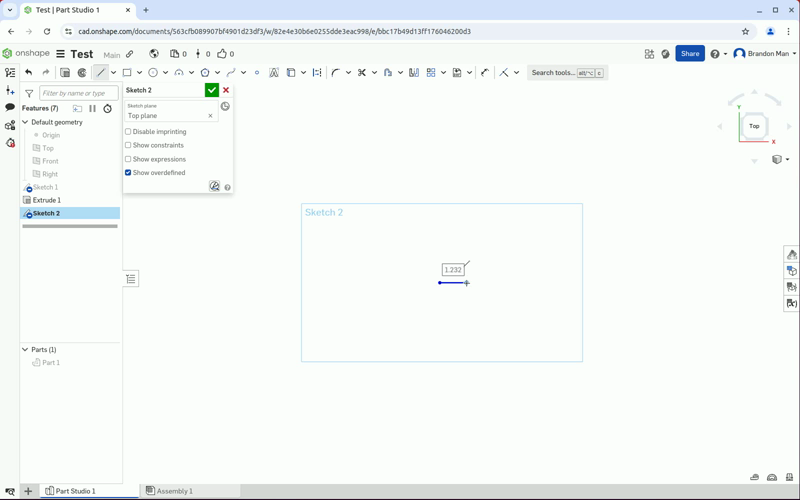
scroll(-6)
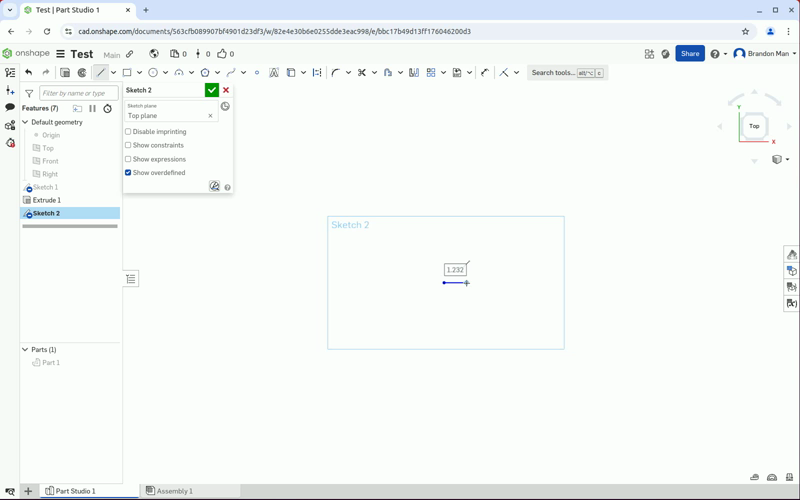
scroll(-6)
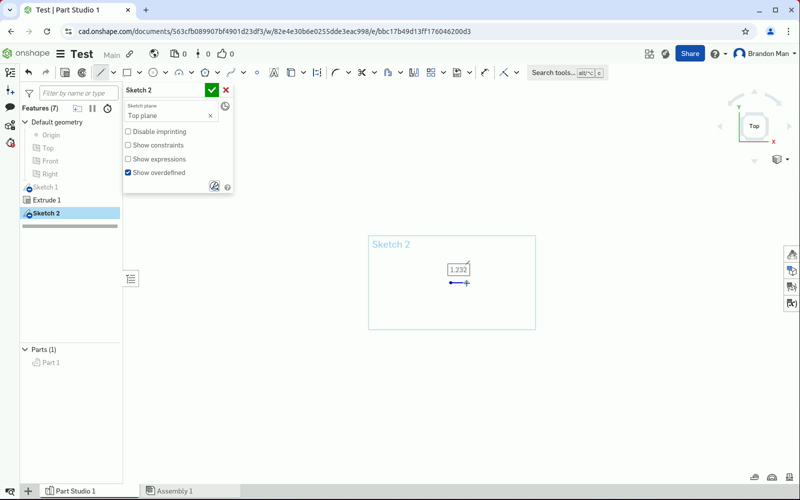
scroll(-6)
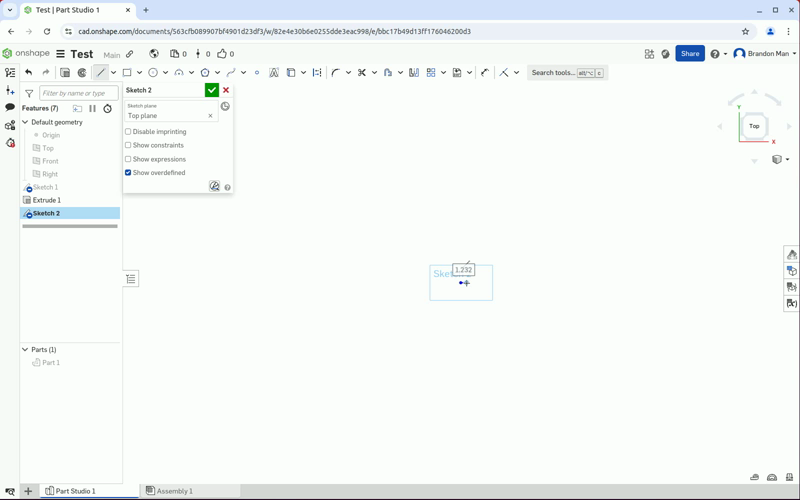
key_up(shift)
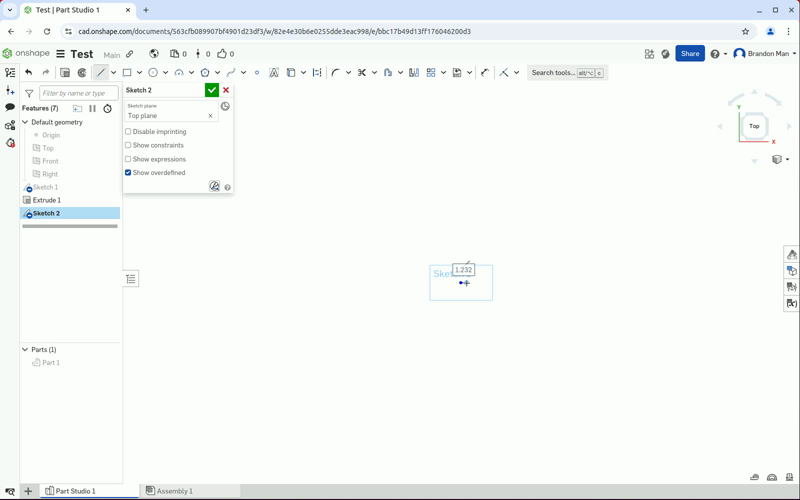
key_down(shift)
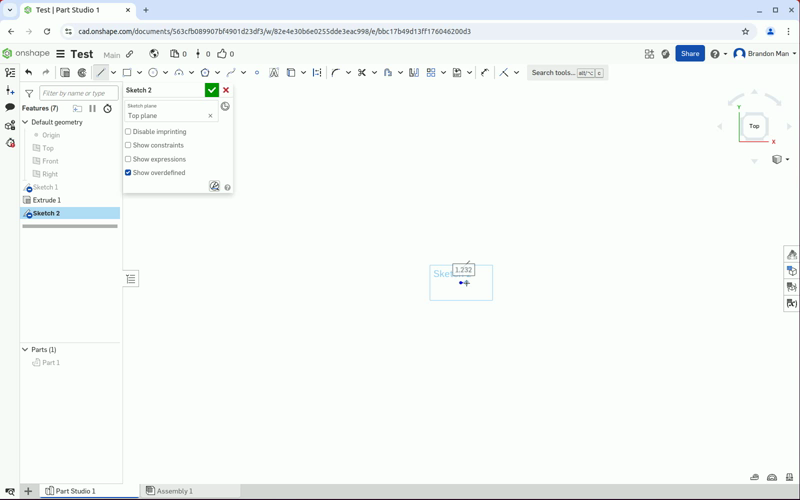
mouse_move(496, 282)
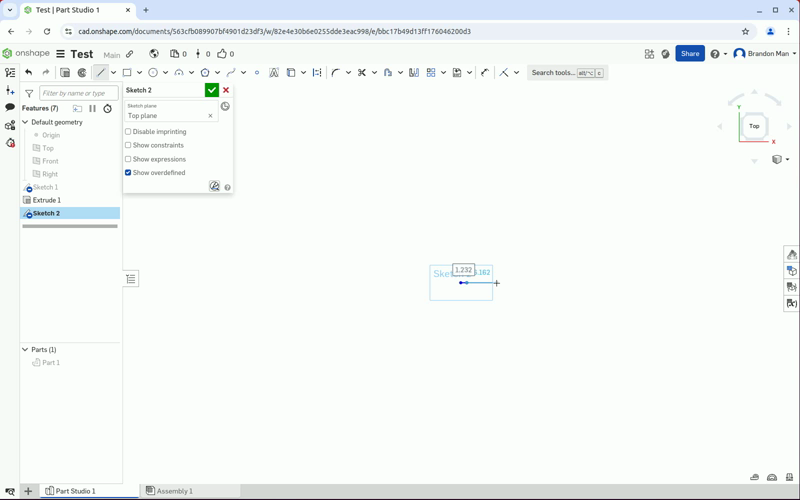
mouse_move(480, 282)
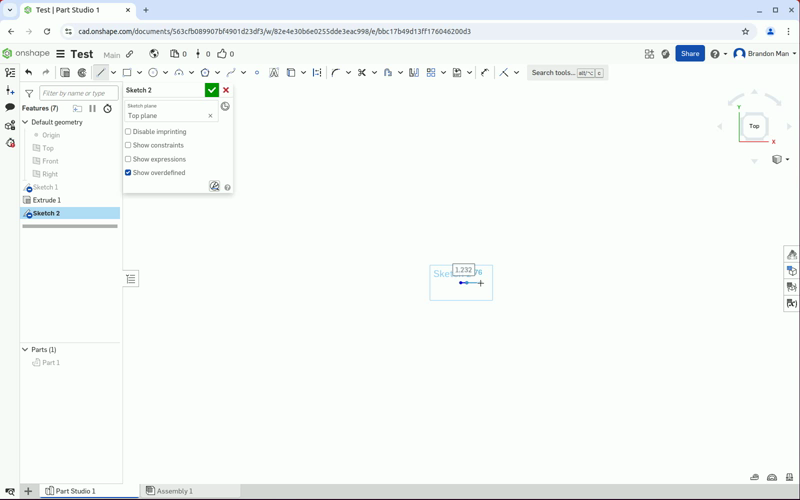
click(480, 282)
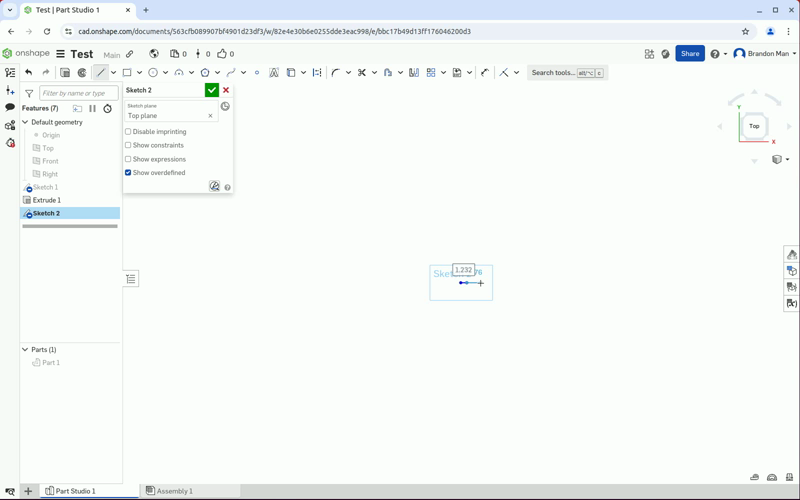
key_up(shift)
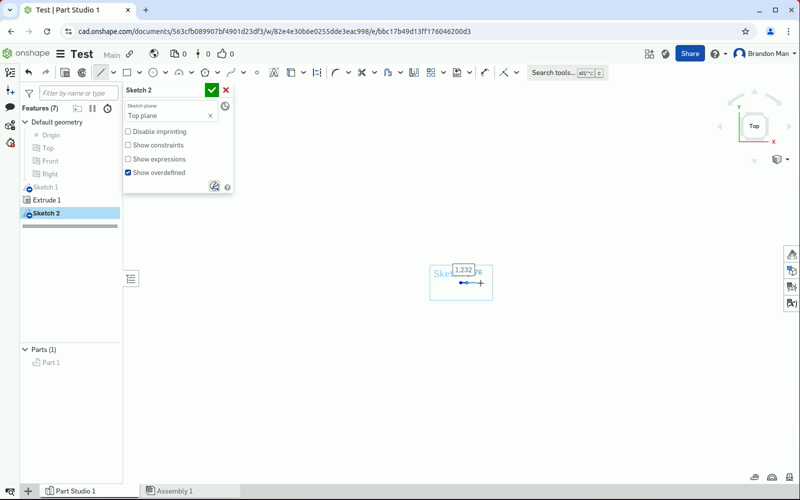
key_down(shift)
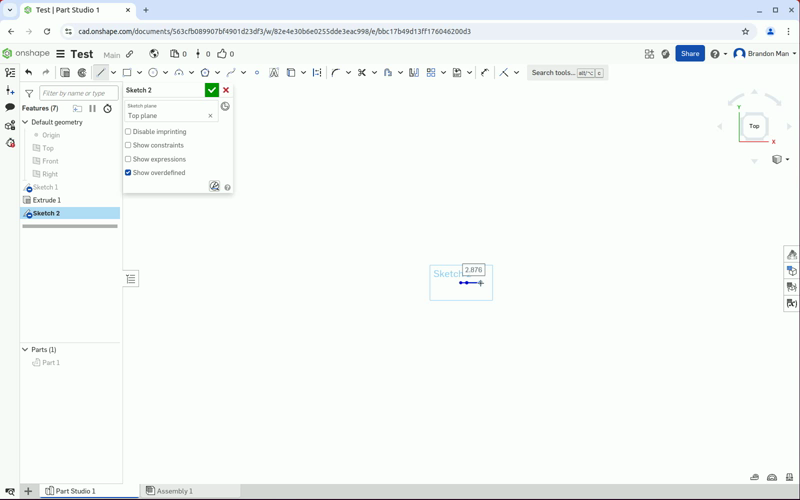
mouse_move(510, 282)
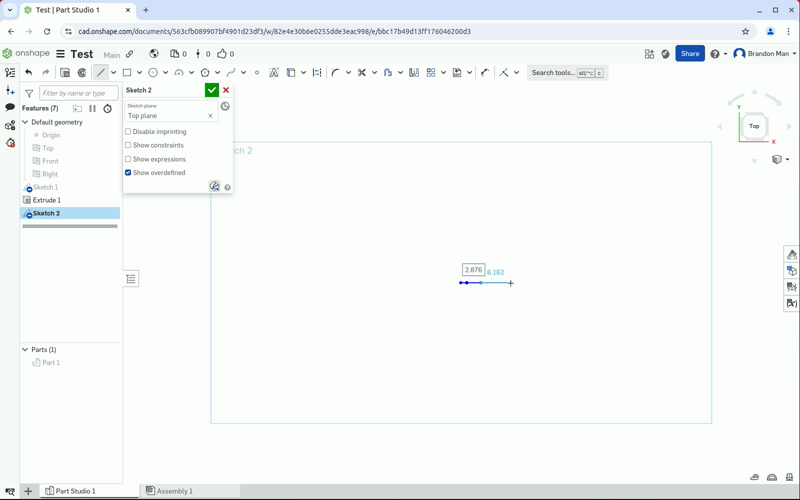
mouse_move(517, 282)
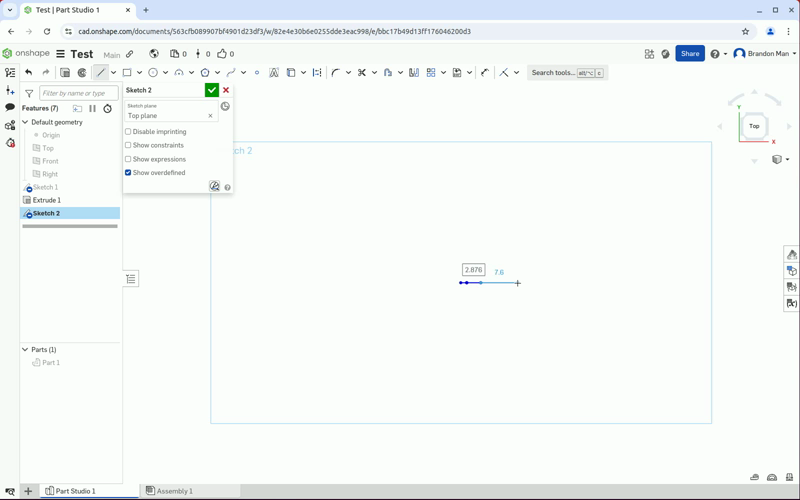
click(517, 282)
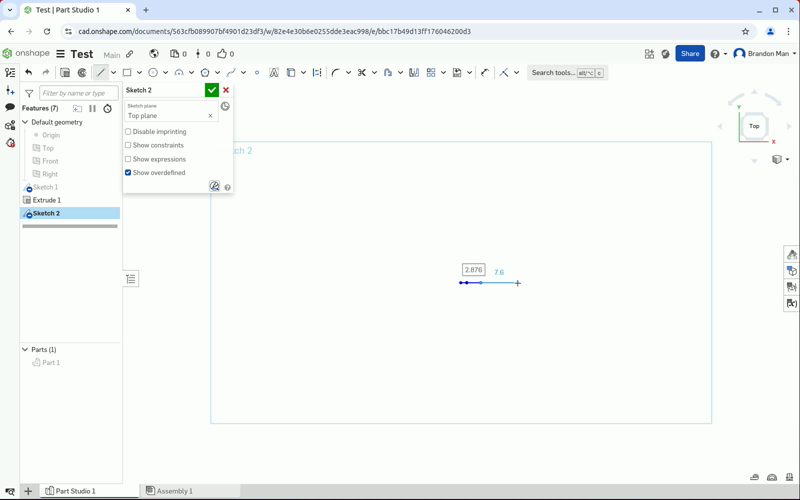
key_up(shift)
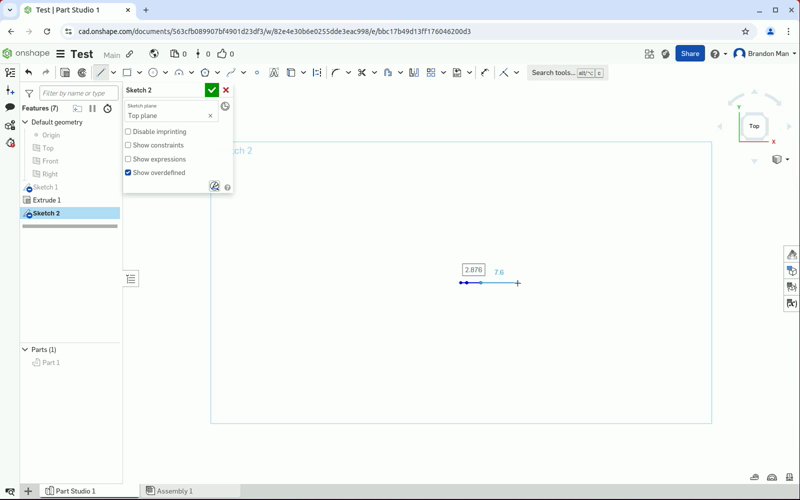
key_down(shift)
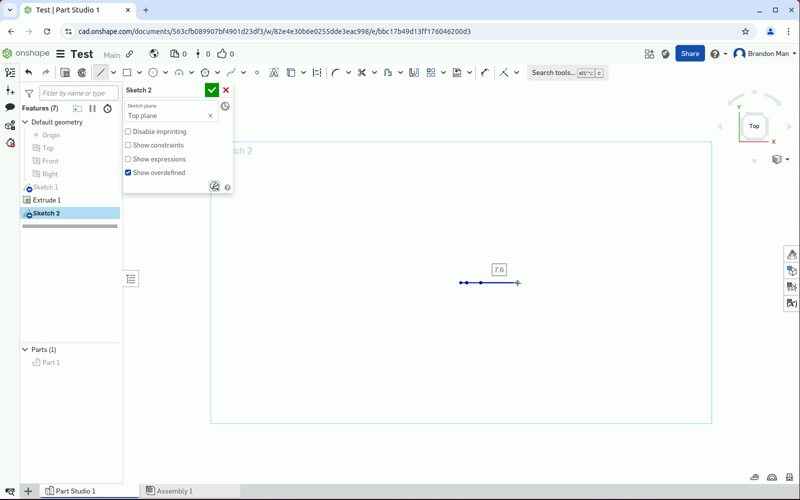
mouse_move(547, 282)
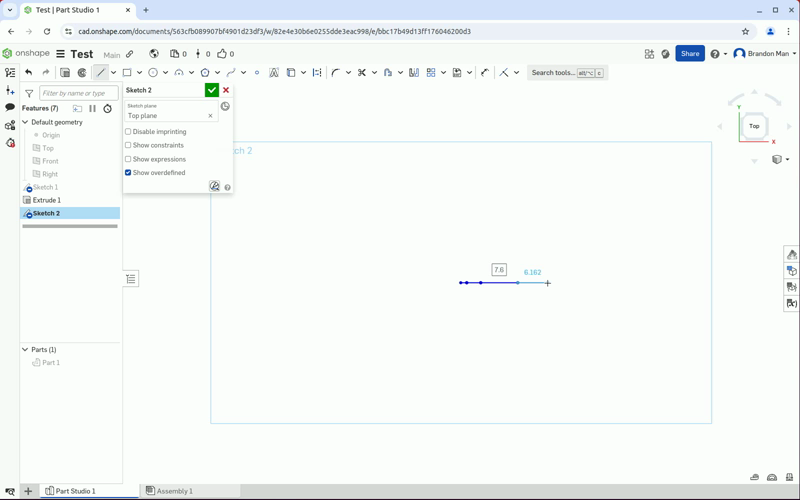
mouse_move(517, 276)
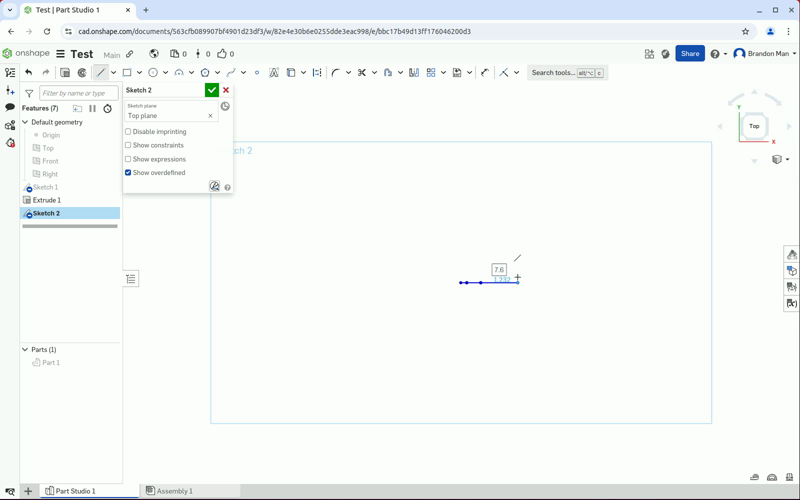
scroll(6)
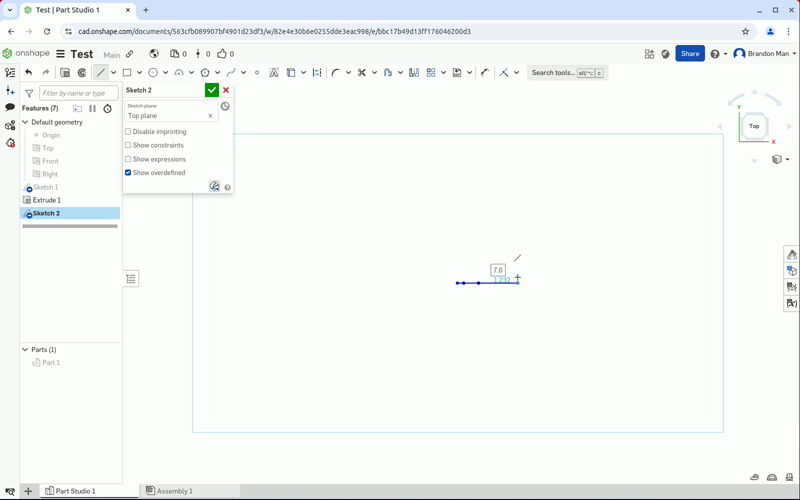
scroll(6)
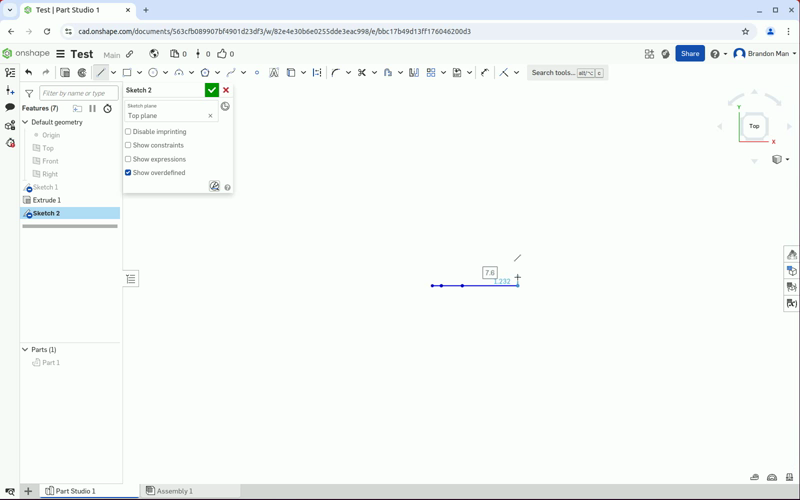
scroll(6)
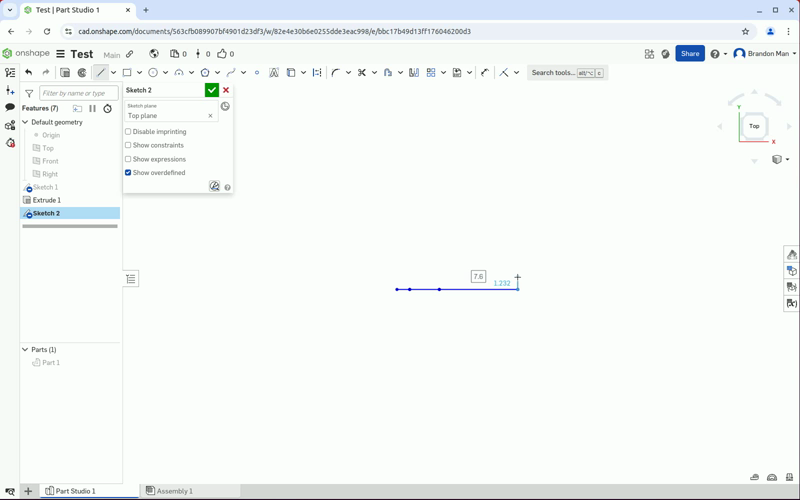
scroll(6)
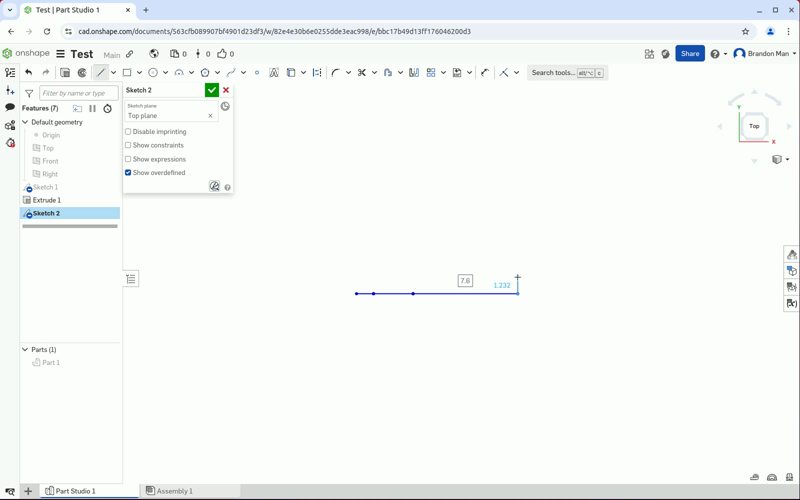
scroll(6)
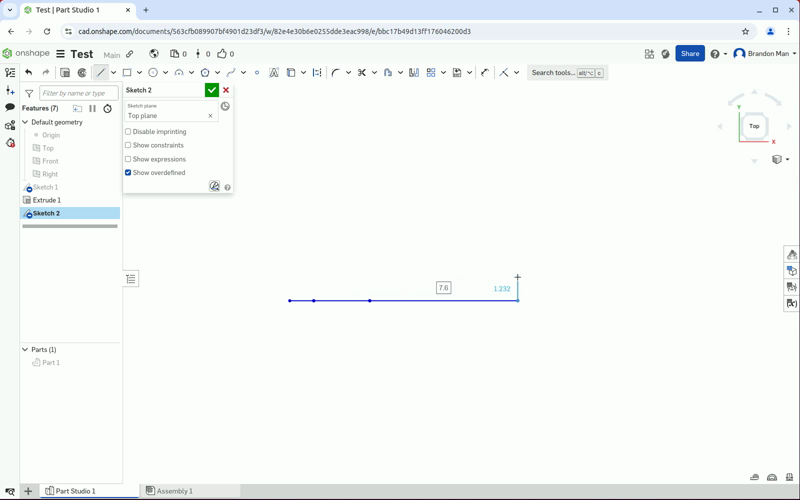
scroll(6)
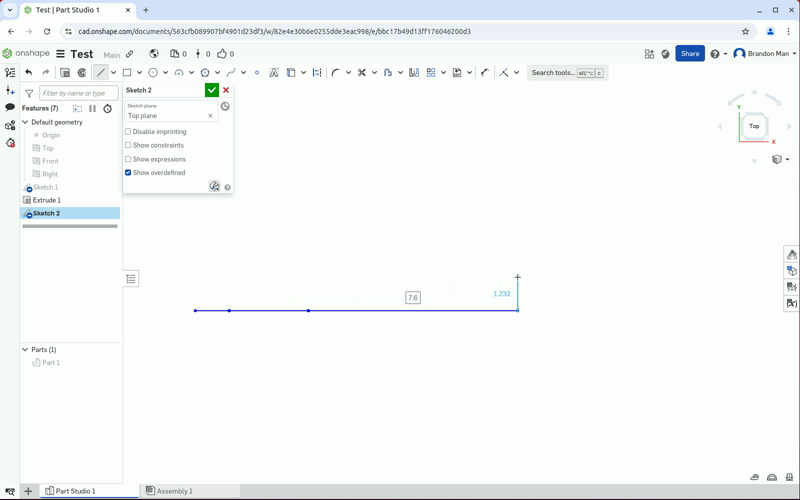
scroll(6)
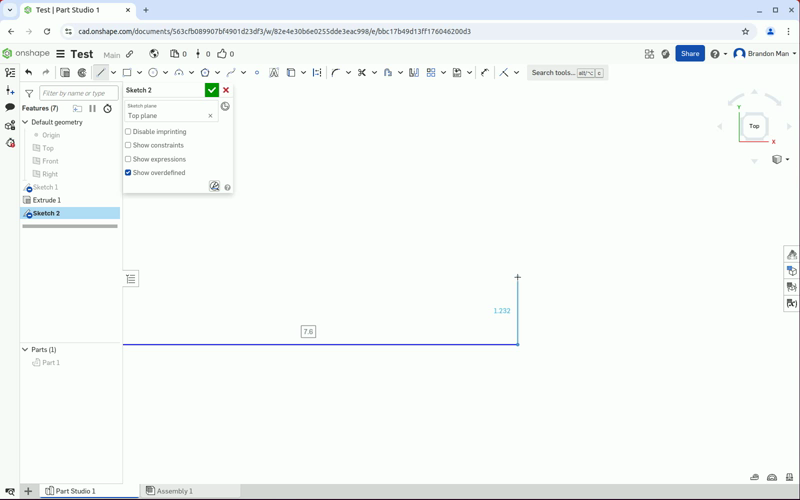
click(517, 276)
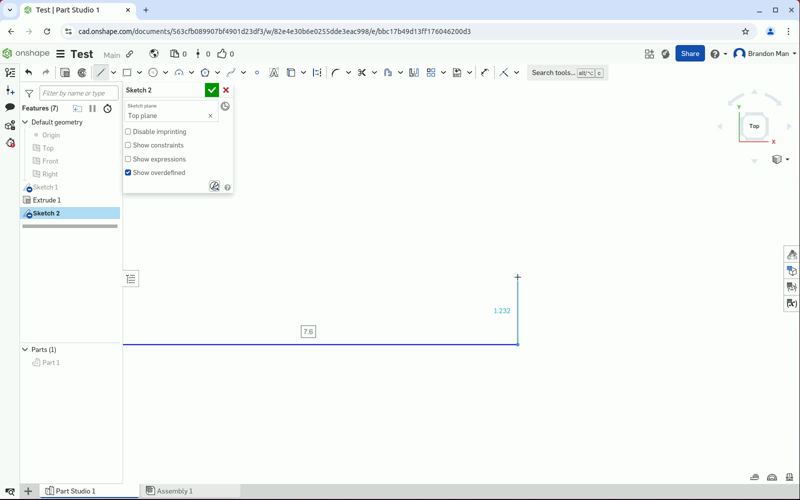
scroll(-6)
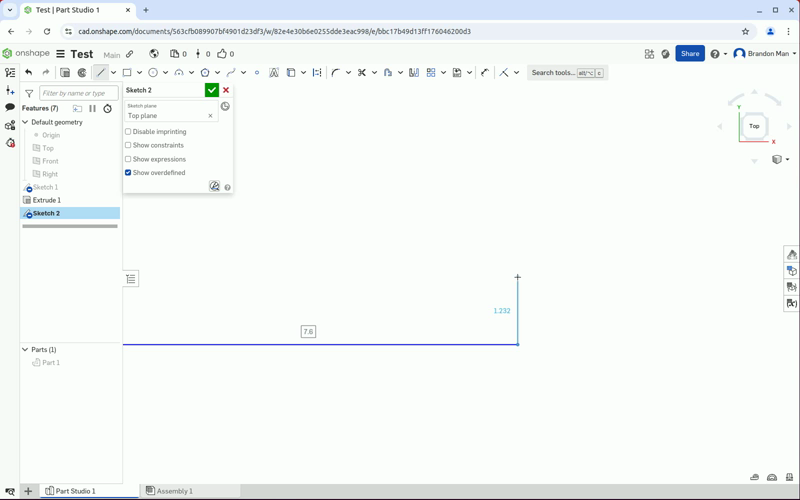
scroll(-6)
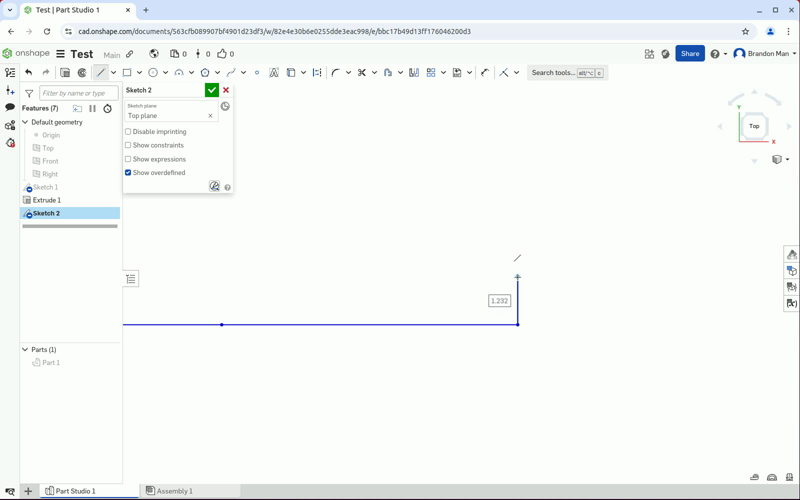
scroll(-6)
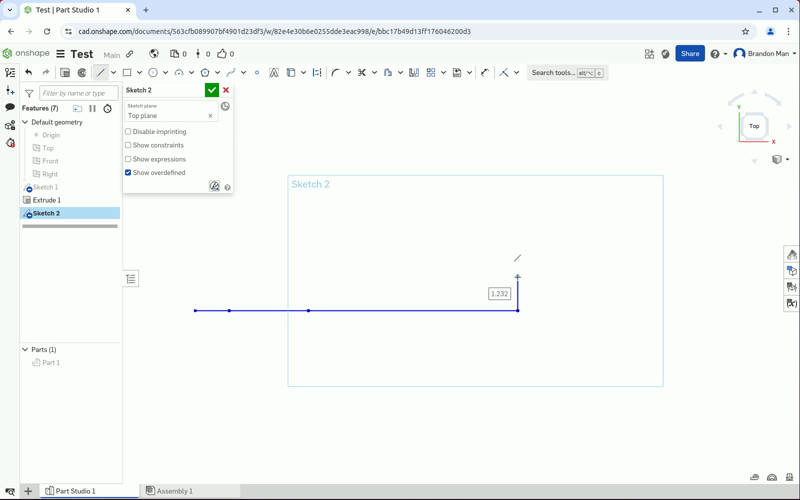
scroll(-6)
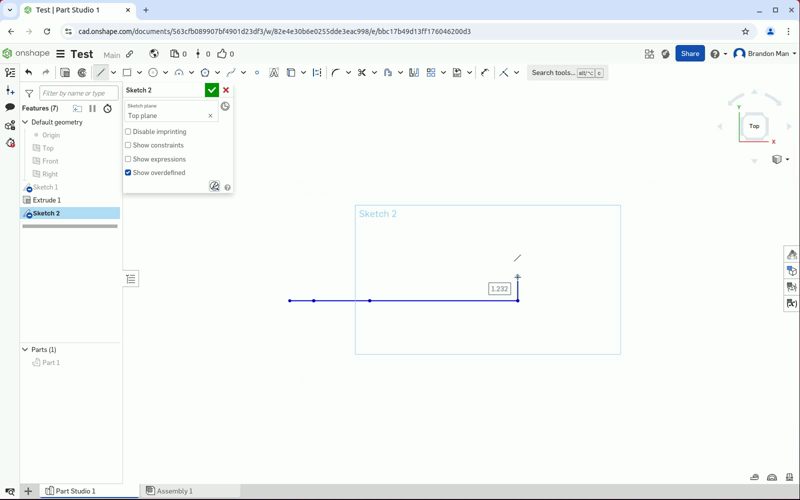
scroll(-6)
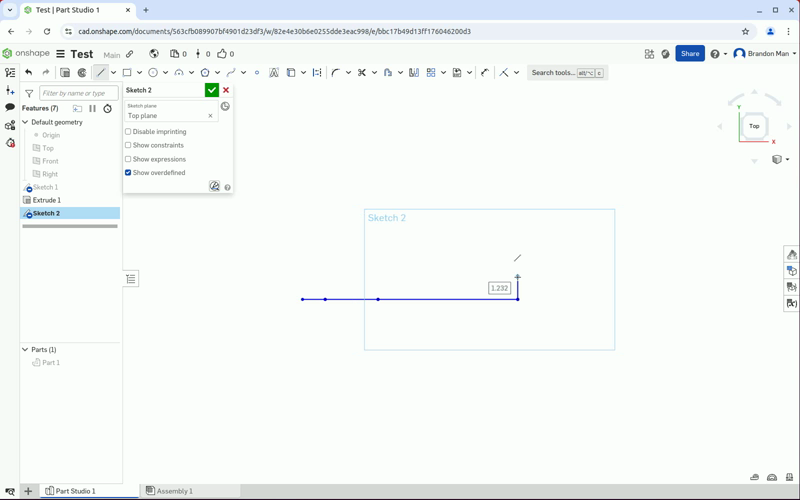
scroll(-6)
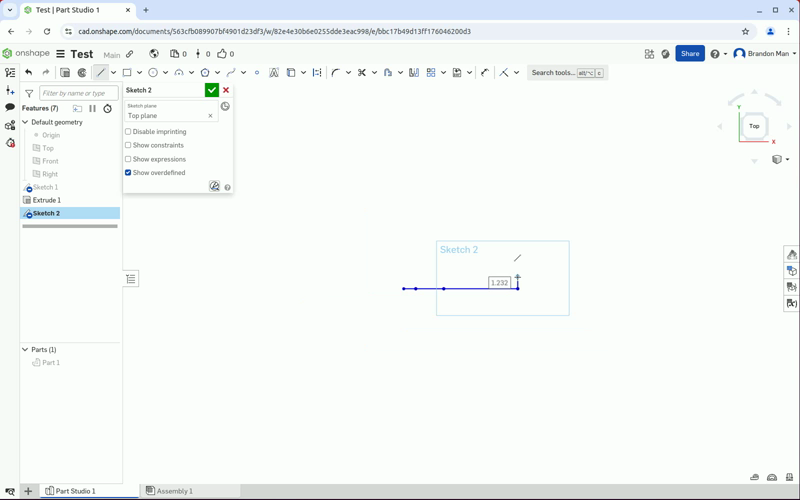
scroll(-6)
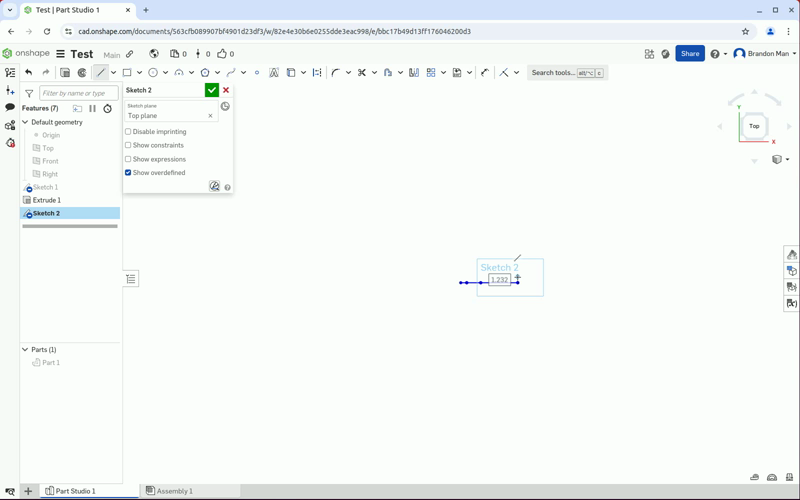
key_up(shift)
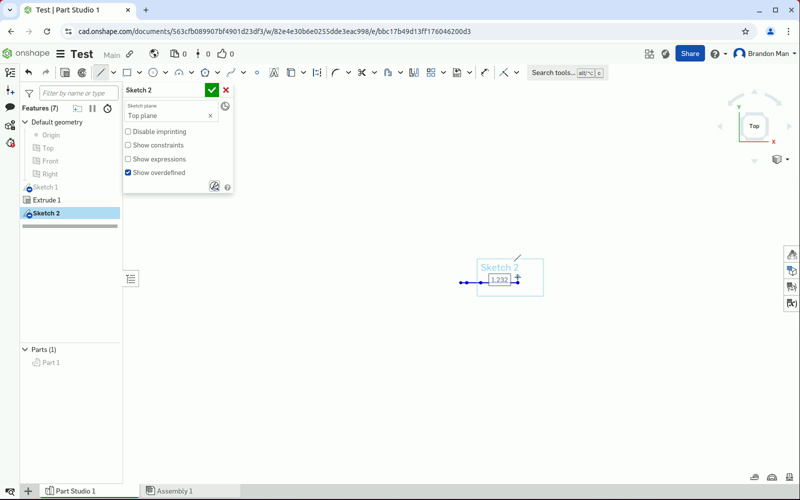
key_down(shift)
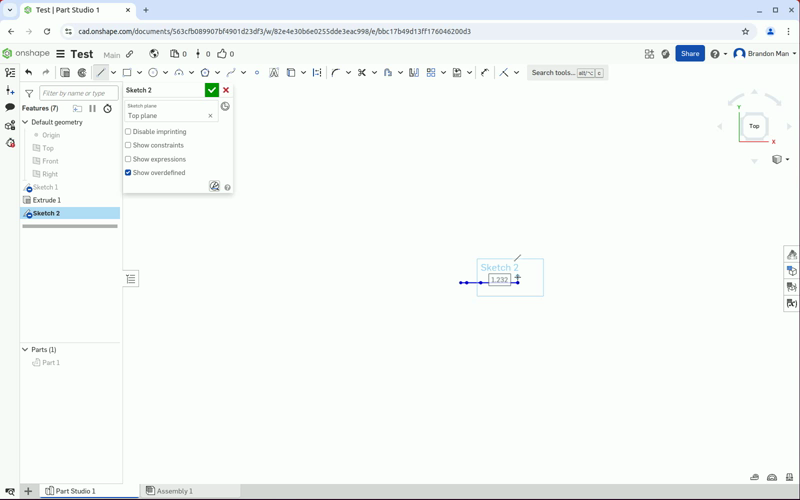
mouse_move(547, 276)
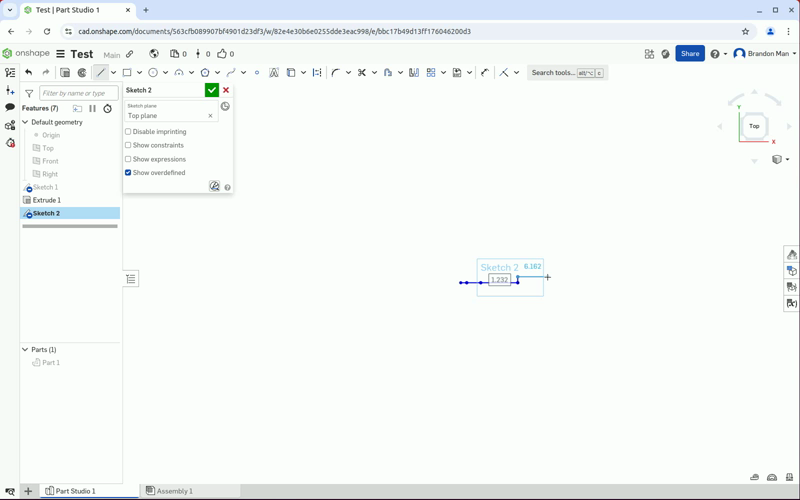
mouse_move(460, 276)
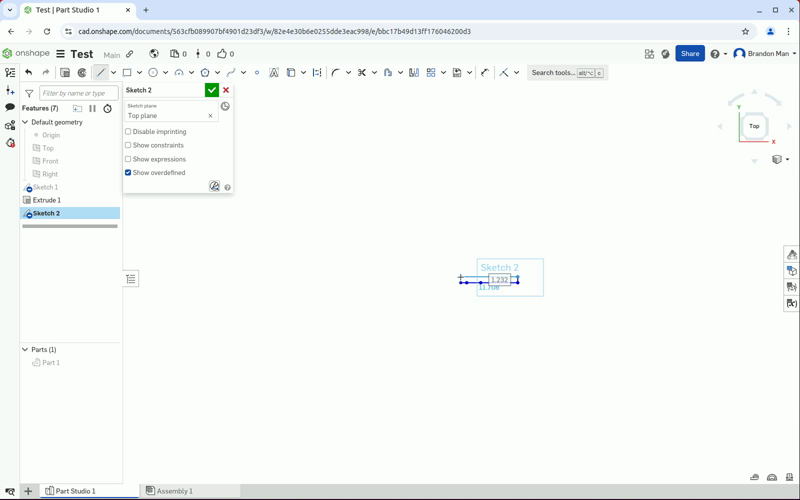
click(460, 276)
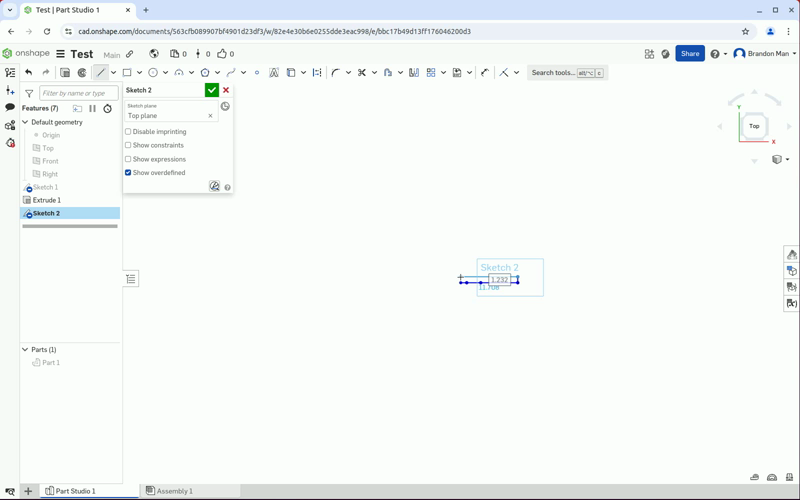
key_up(shift)
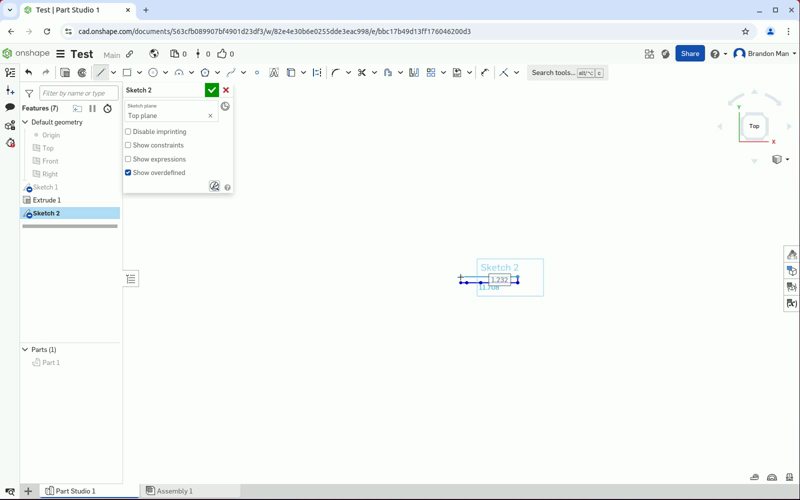
mouse_move(490, 276)
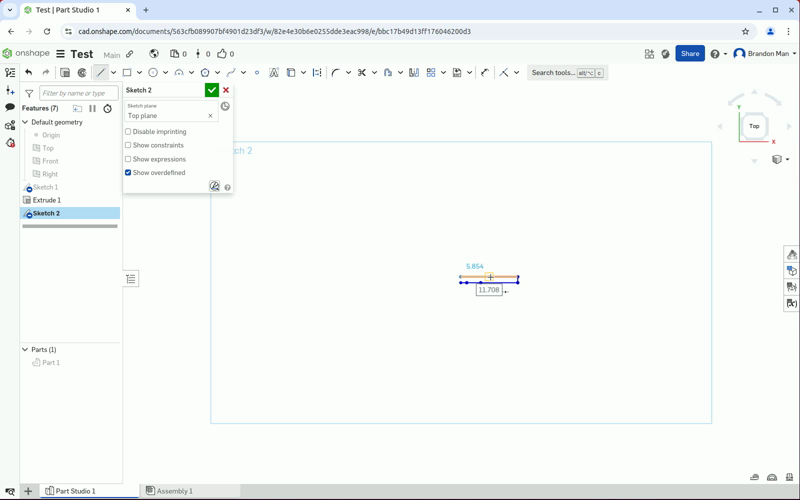
key_down(shift)
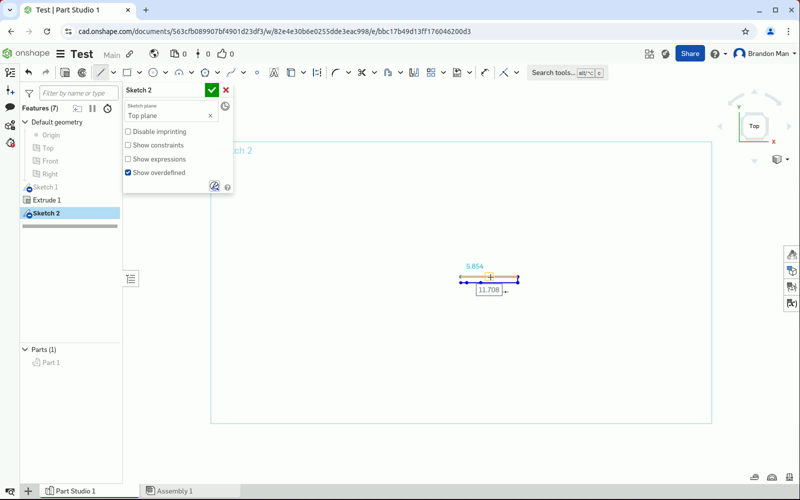
mouse_move(460, 282)
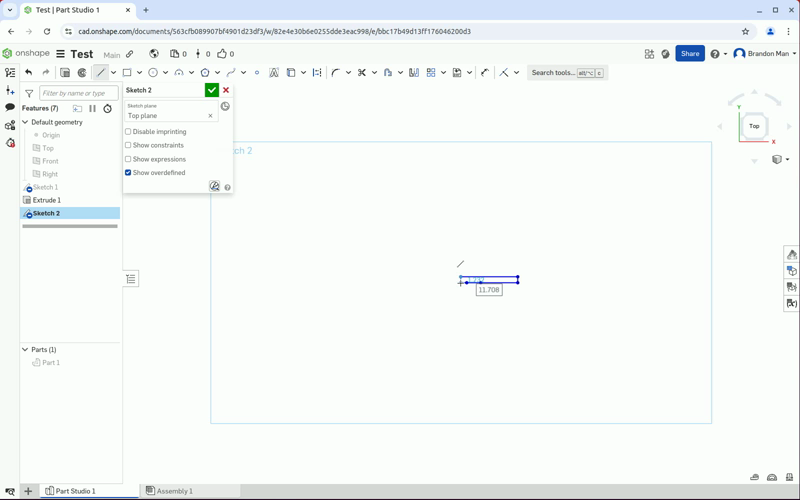
scroll(6)
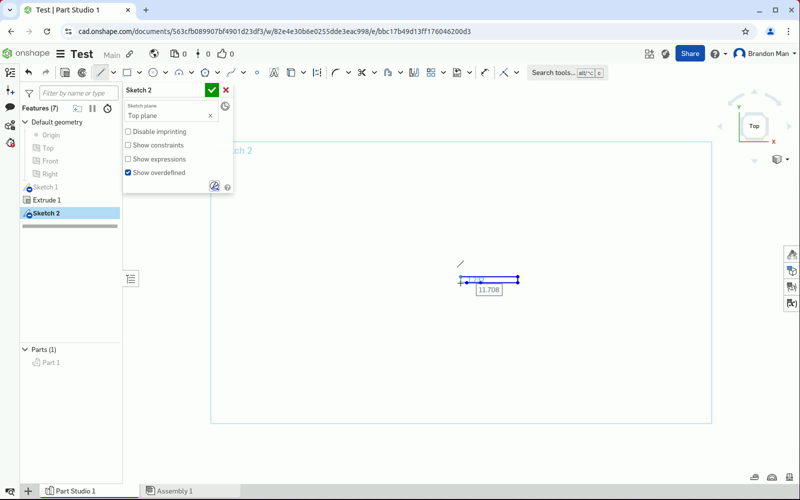
scroll(6)
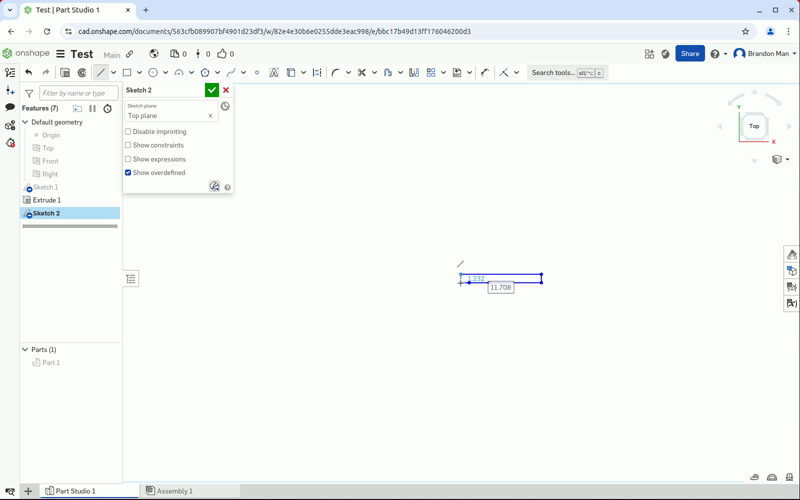
scroll(6)
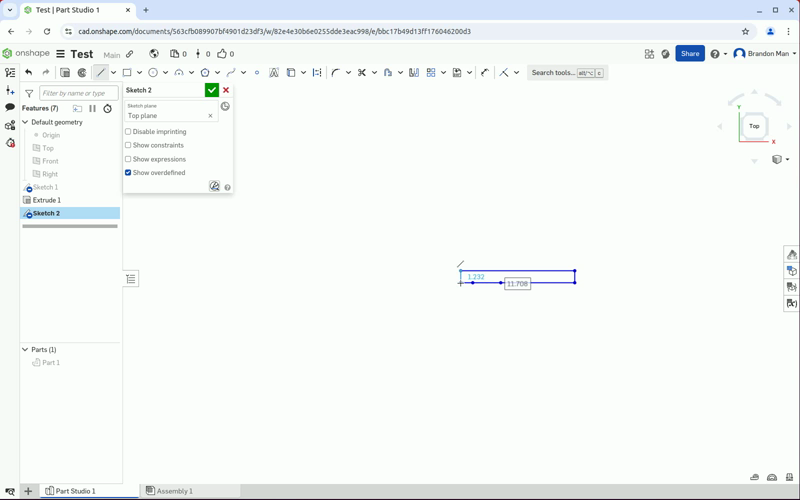
scroll(6)
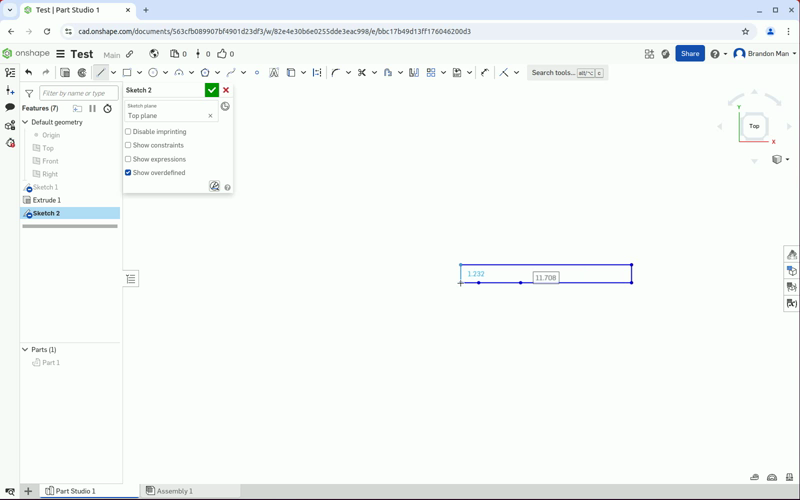
scroll(6)
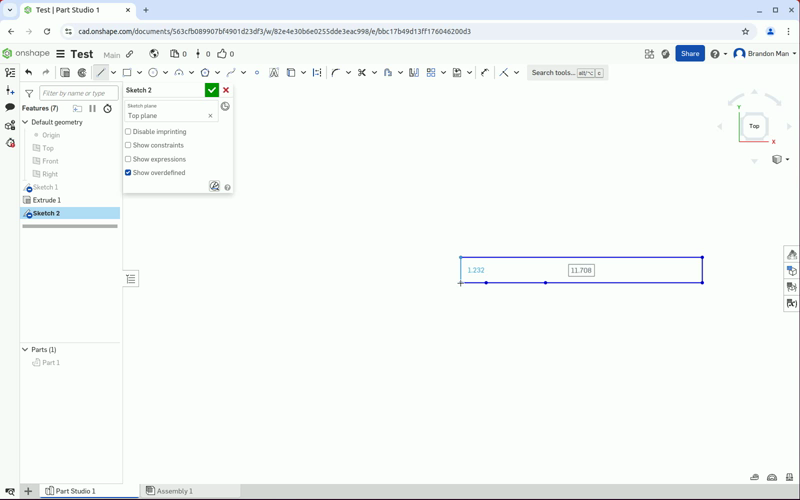
scroll(6)
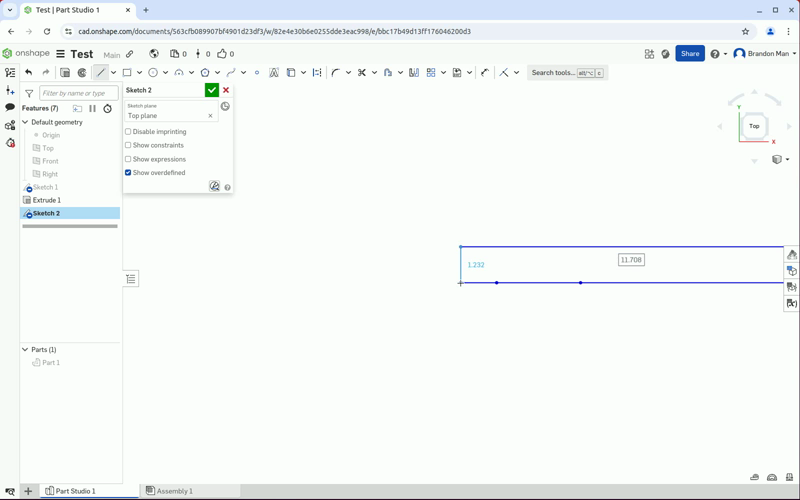
scroll(6)
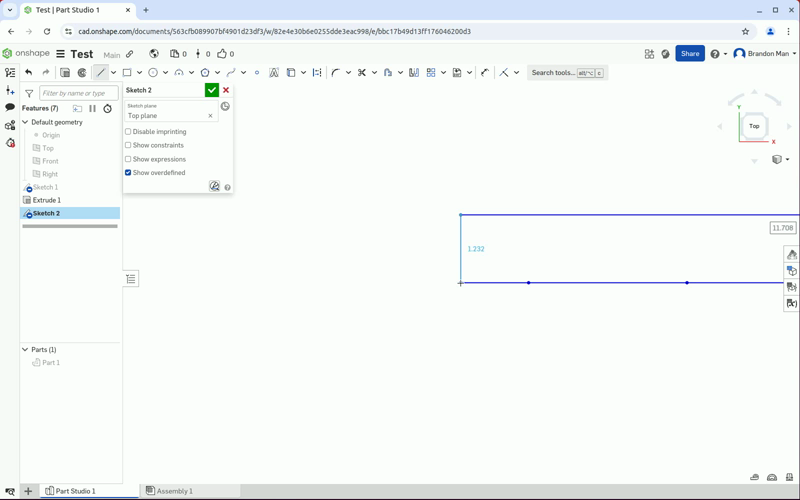
key_up(shift)
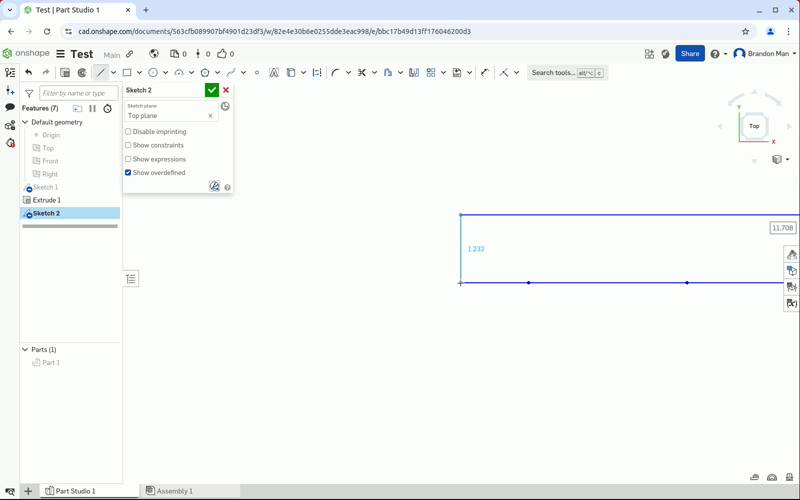
click(460, 282)
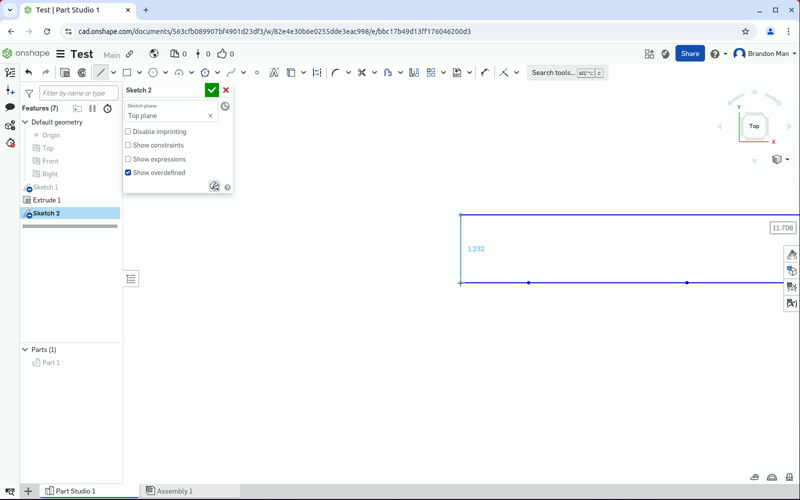
scroll(-6)
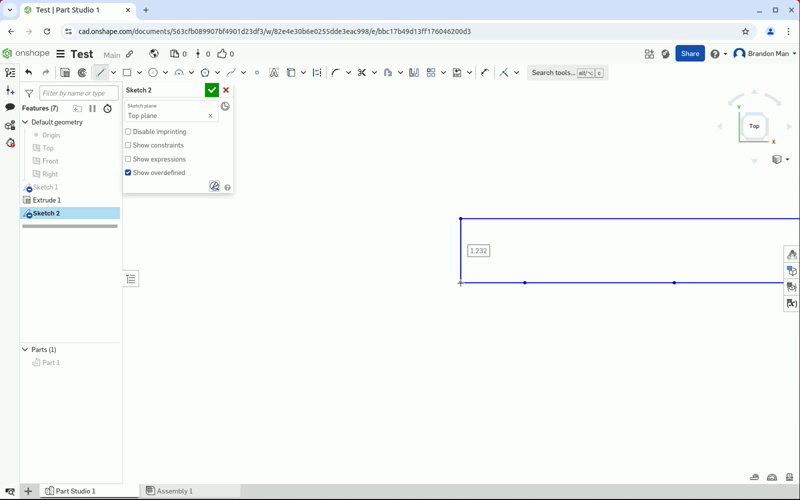
scroll(-6)
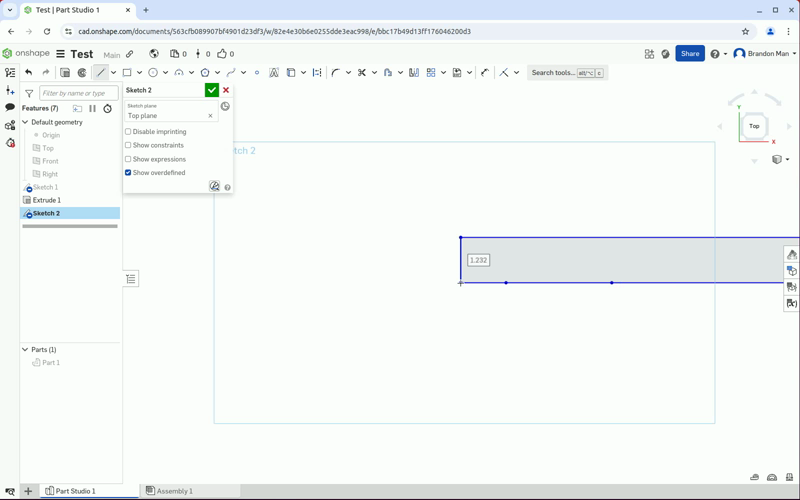
scroll(-6)
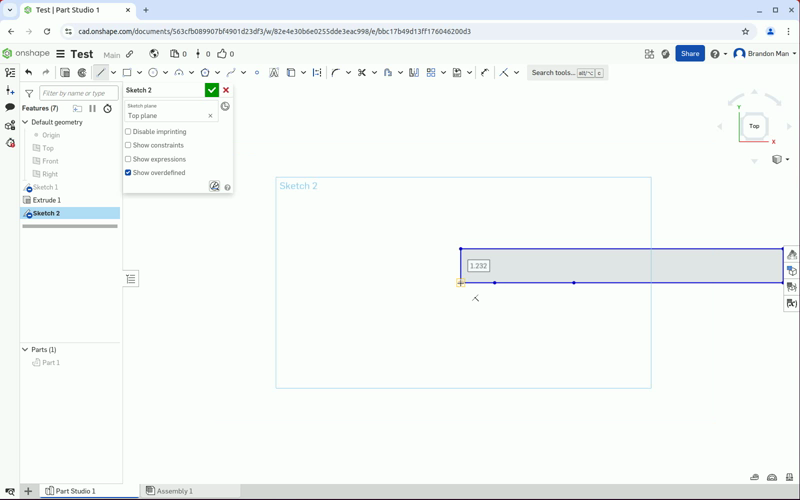
scroll(-6)
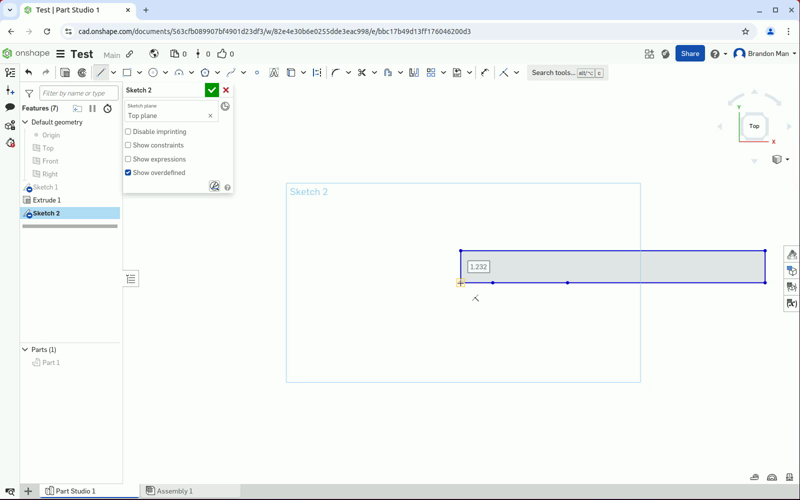
scroll(-6)
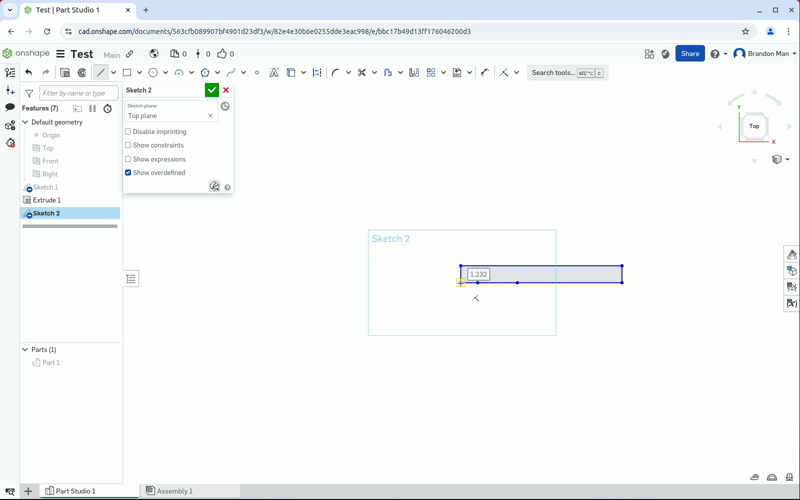
scroll(-6)
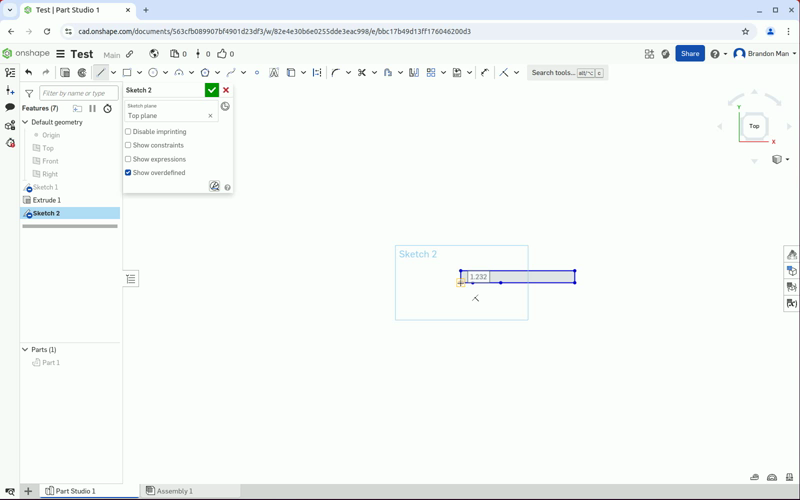
scroll(-6)
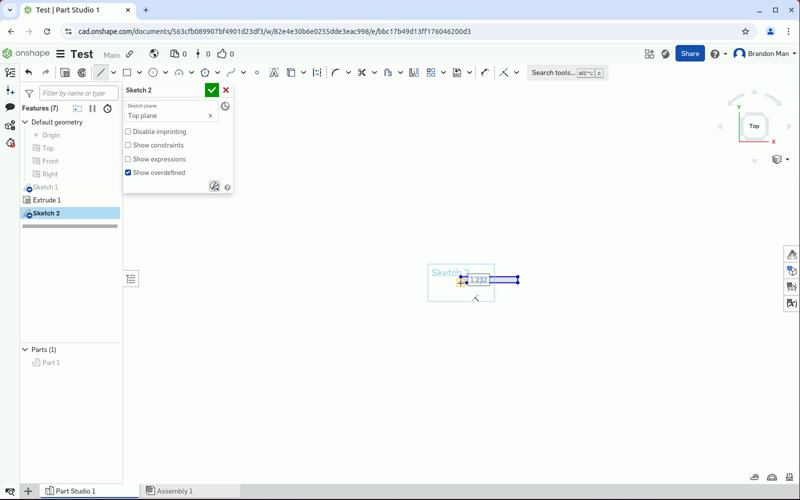
key(esc)
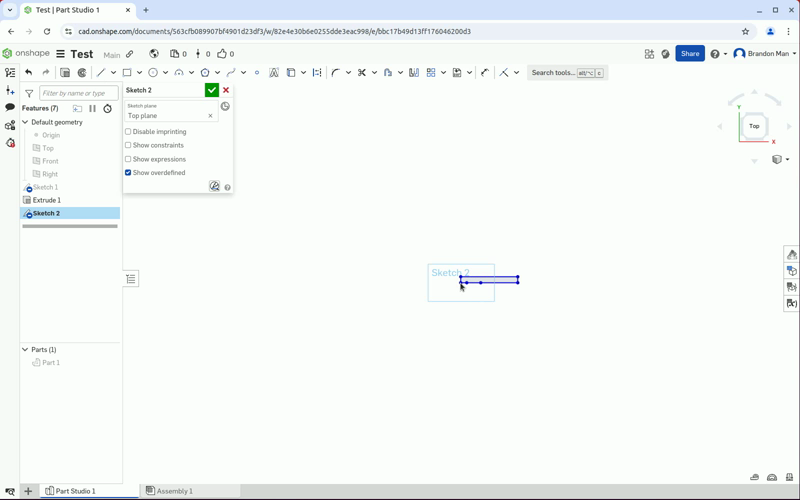
mouse_move(516, 281)
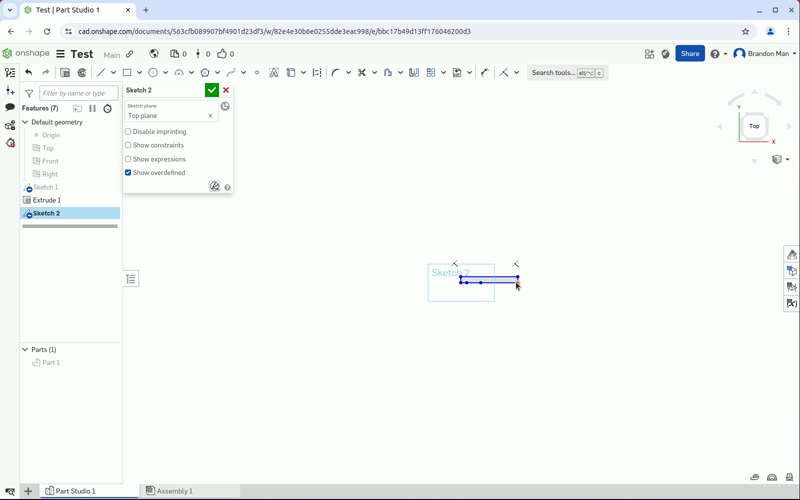
scroll(6)
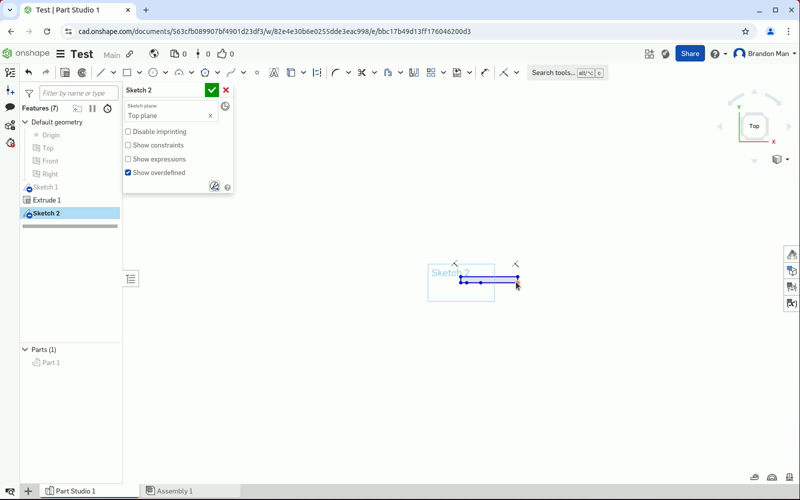
scroll(6)
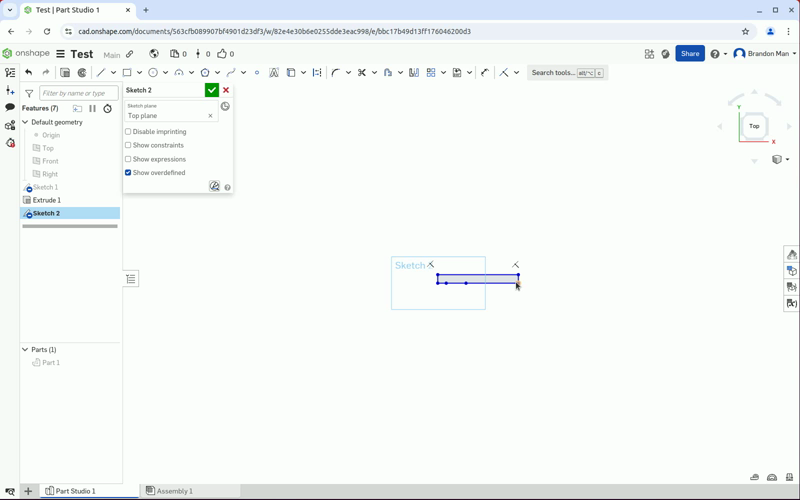
scroll(6)
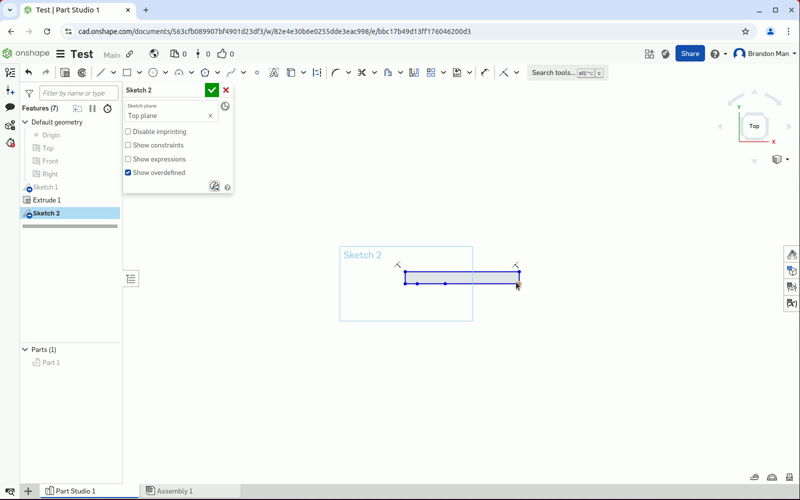
scroll(6)
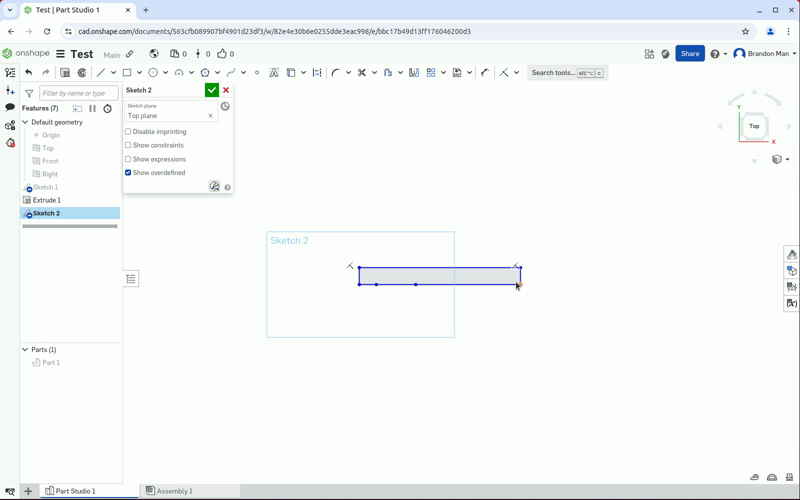
scroll(6)
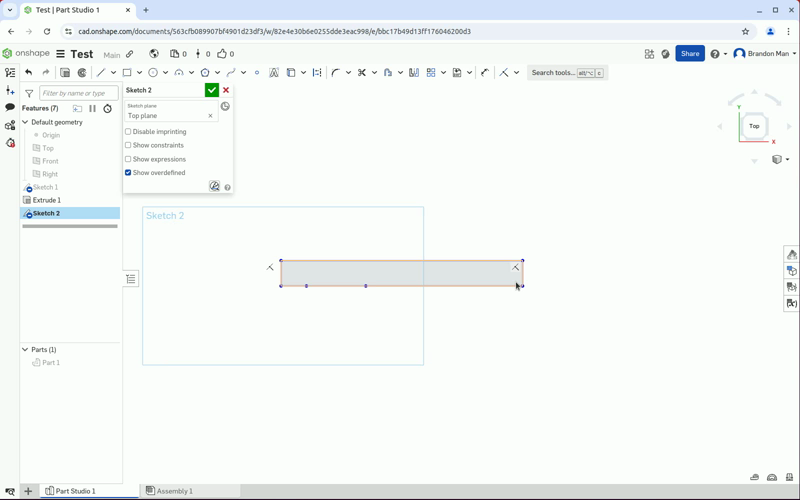
scroll(6)
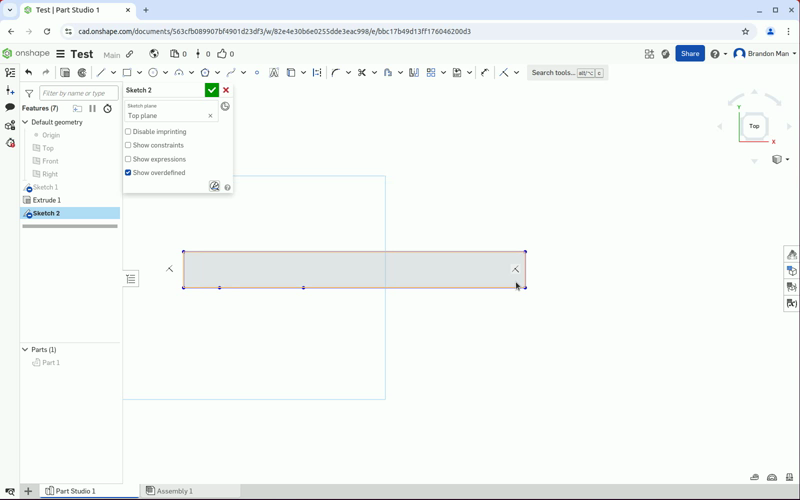
scroll(6)
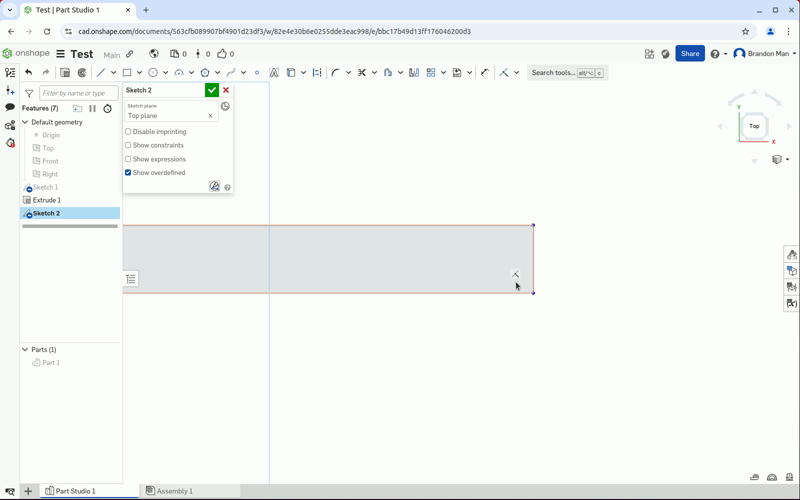
click(516, 281)
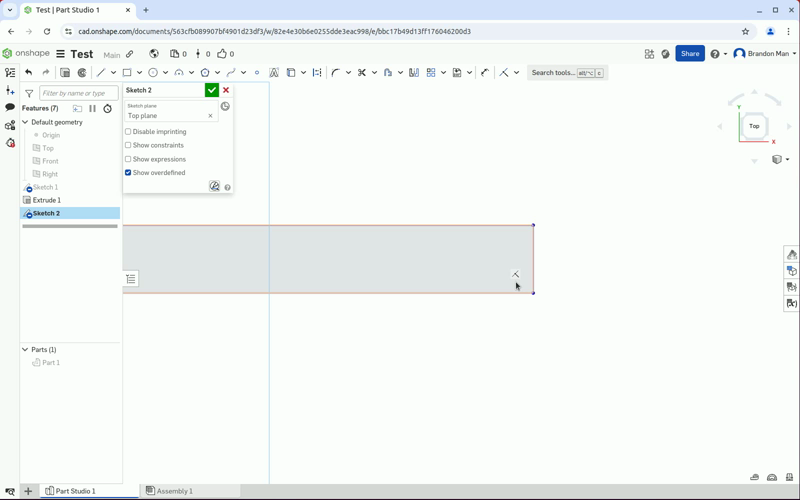
scroll(-6)
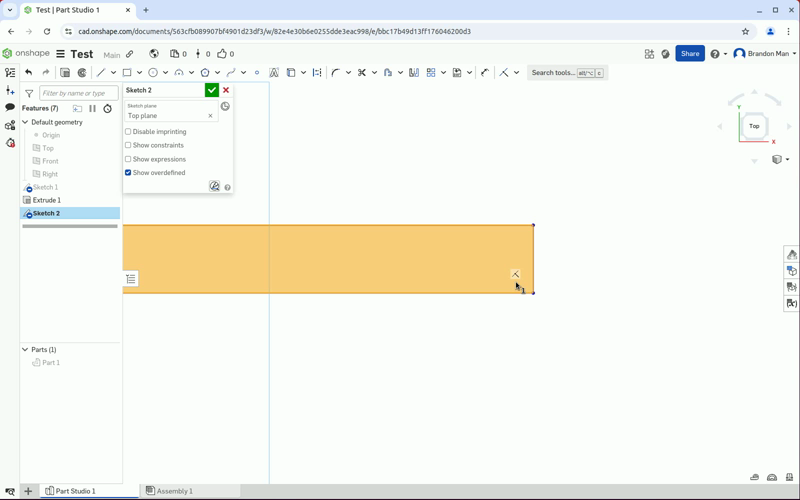
scroll(-6)
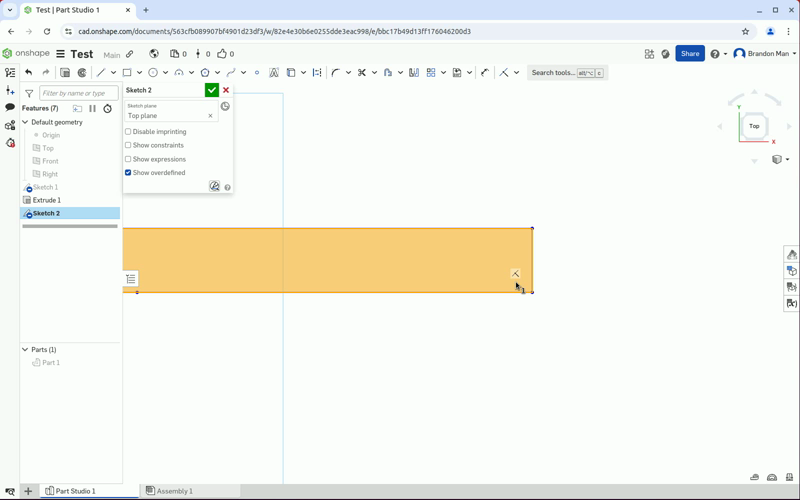
scroll(-6)
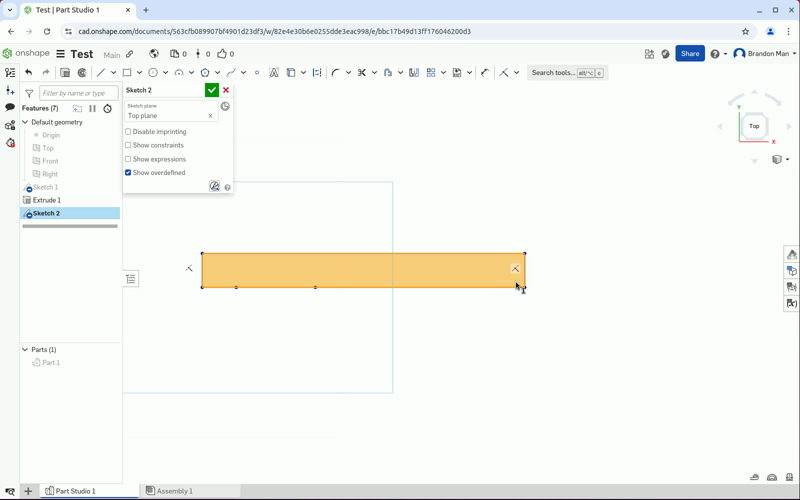
scroll(-6)
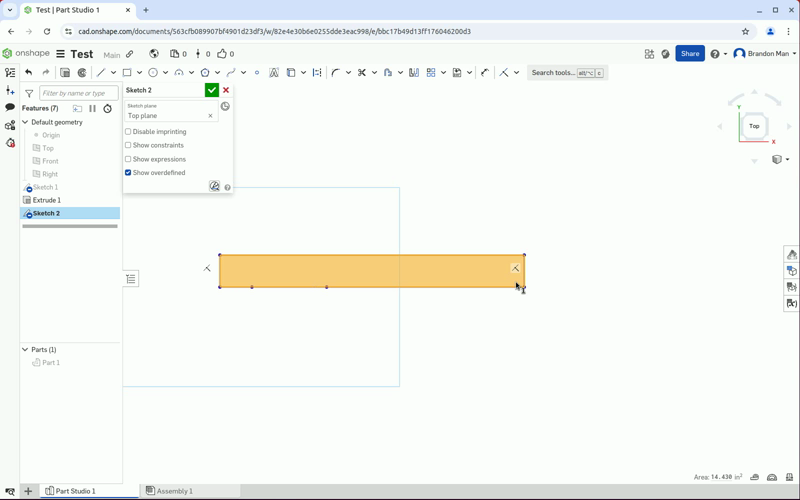
scroll(-6)
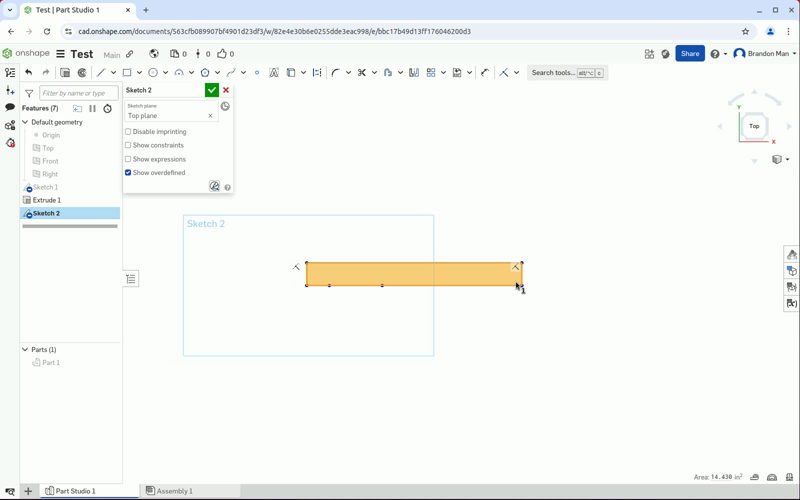
scroll(-6)
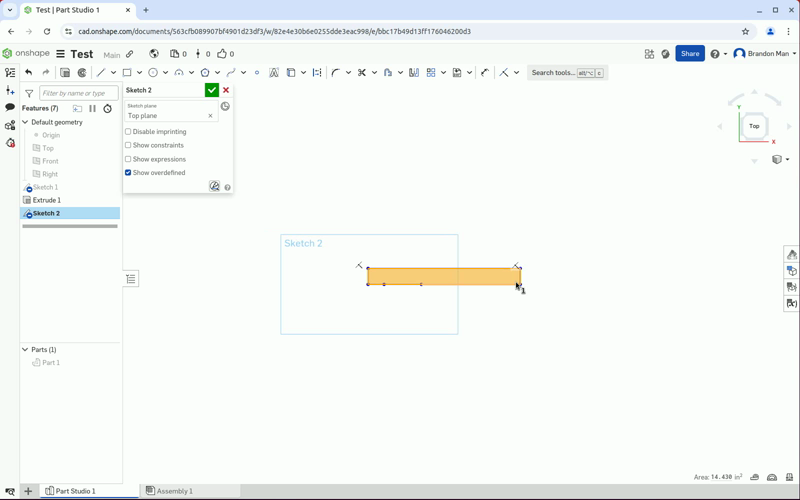
scroll(-6)
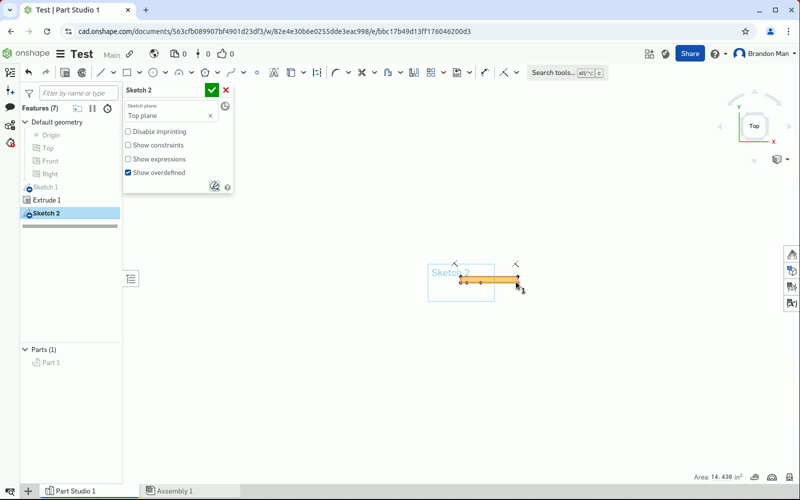
mouse_move(73, 352)
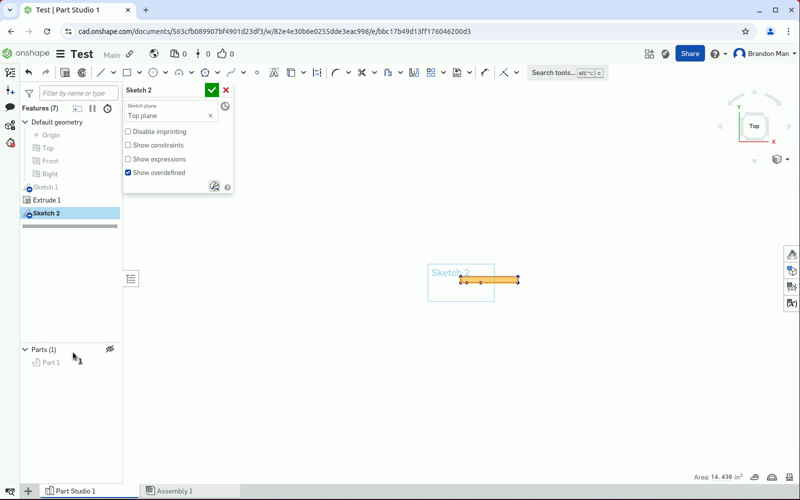
key(shift+y)
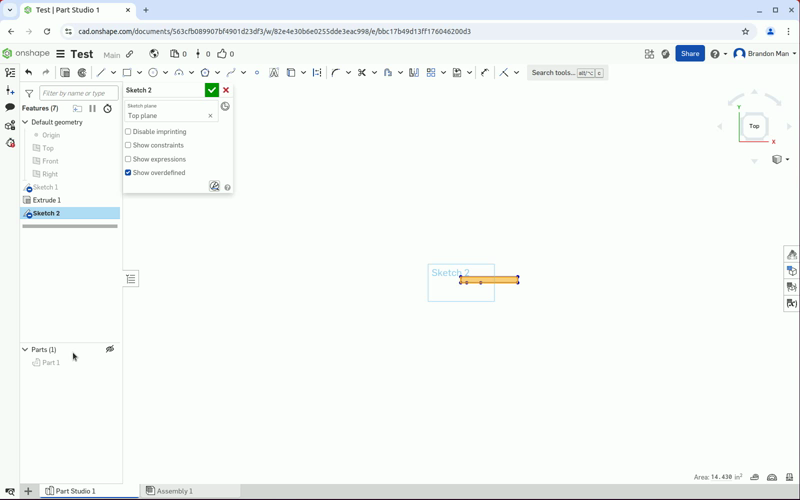
key(shift+e)
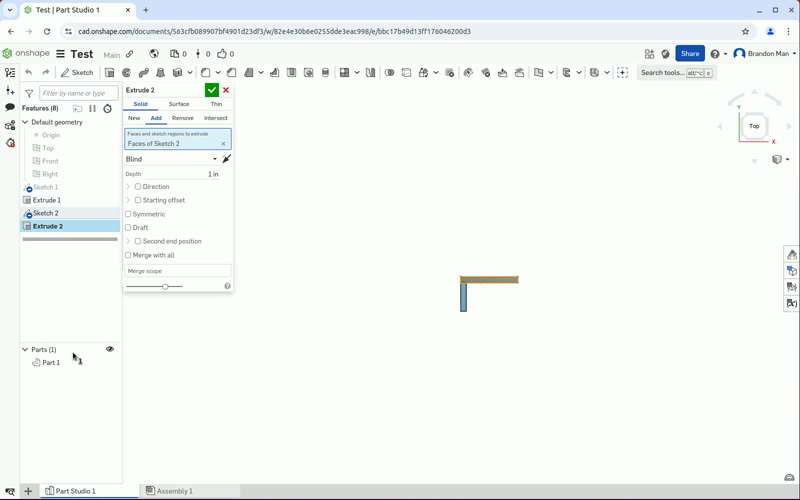
mouse_move(143, 106)
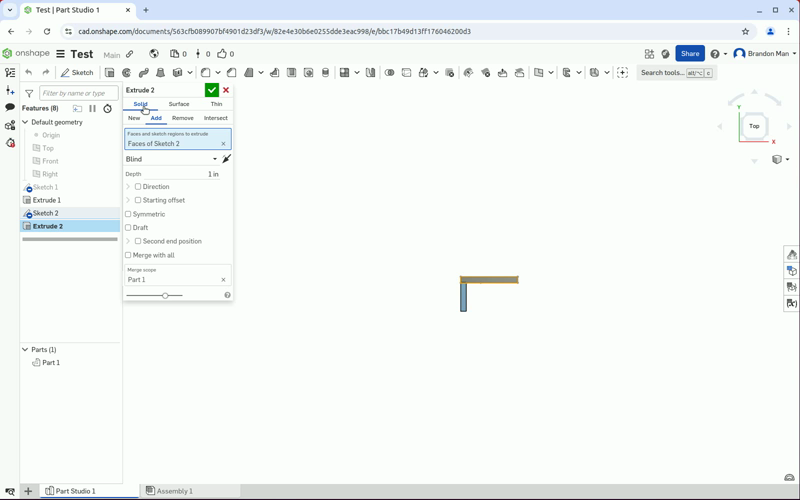
click(143, 106)
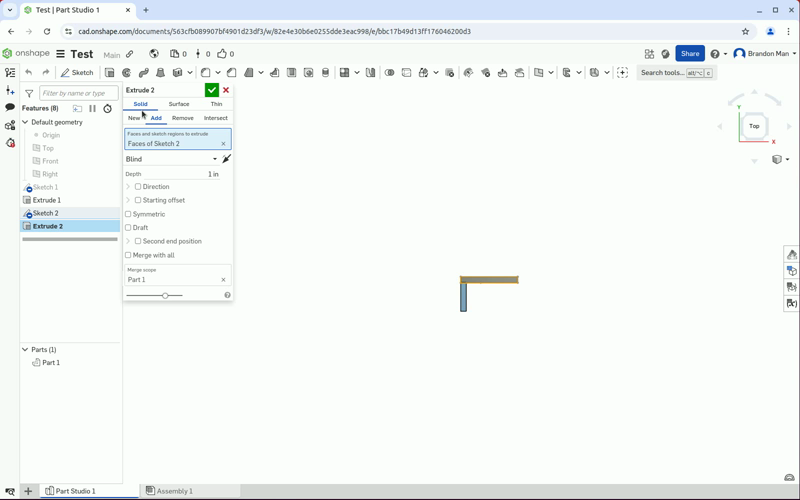
mouse_move(137, 120)
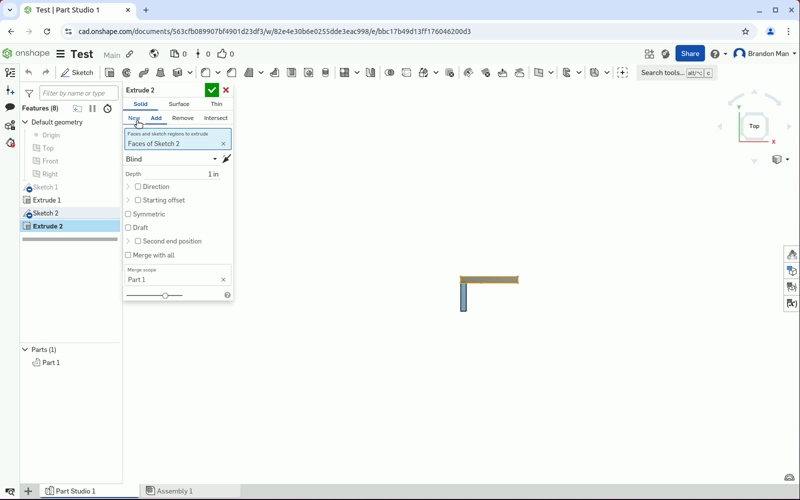
click(137, 120)
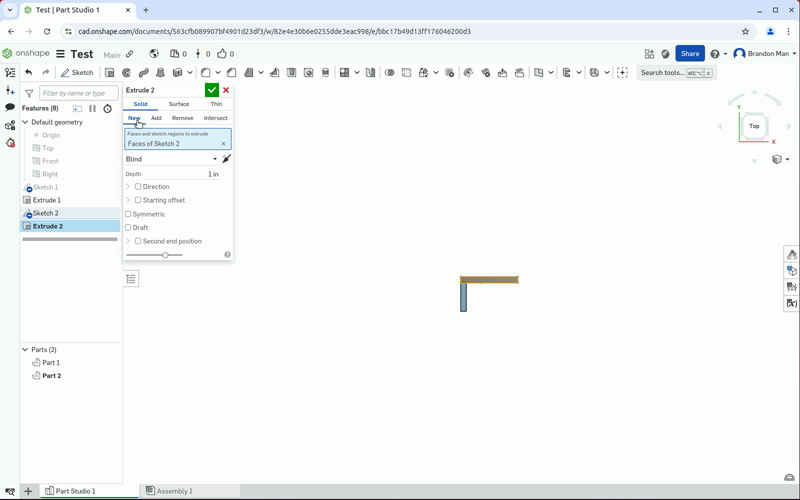
key(tab, 4)
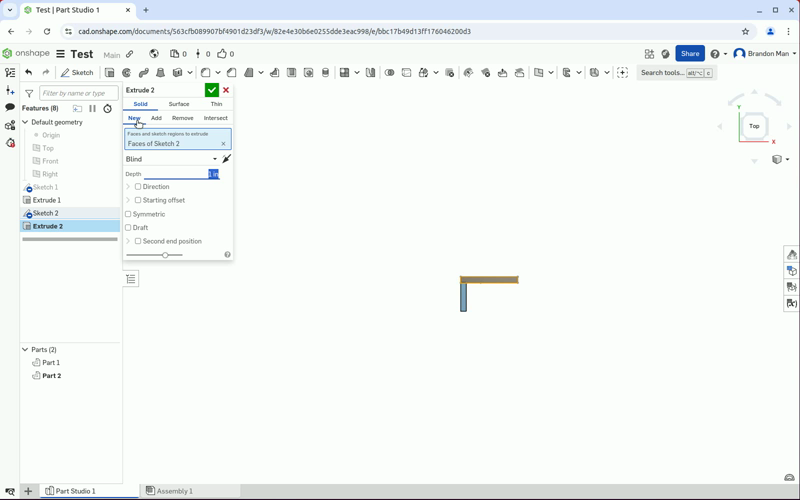
text(23.108)
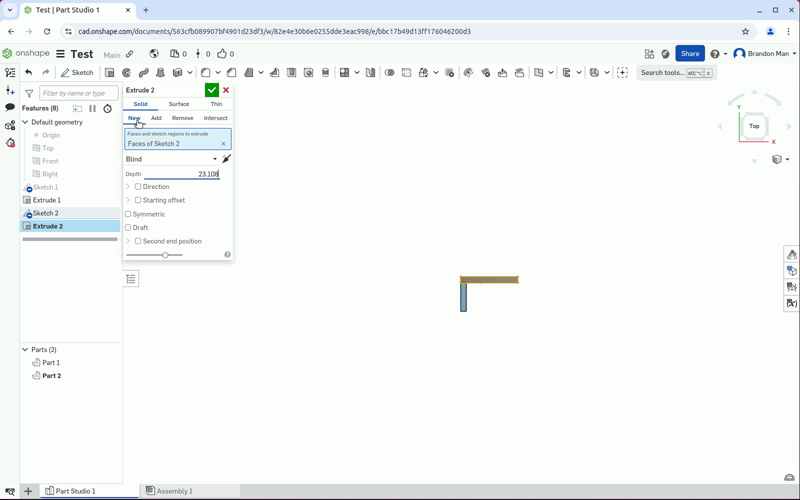
key(enter)
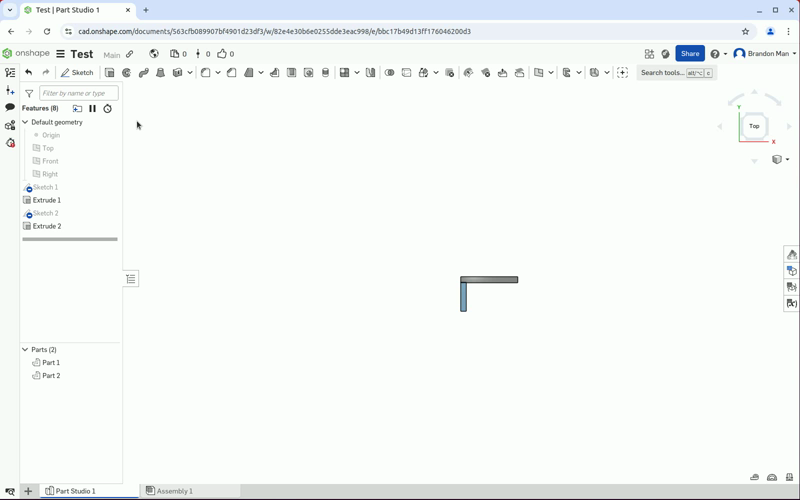
key(shift+h)
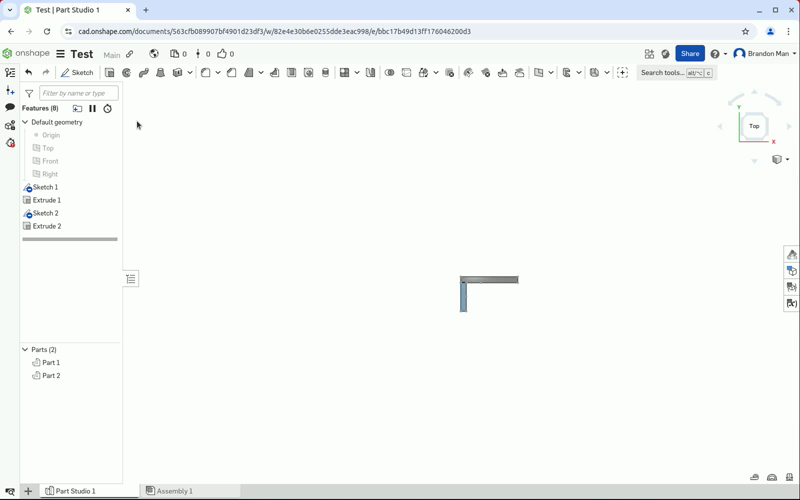
key(shift+h)
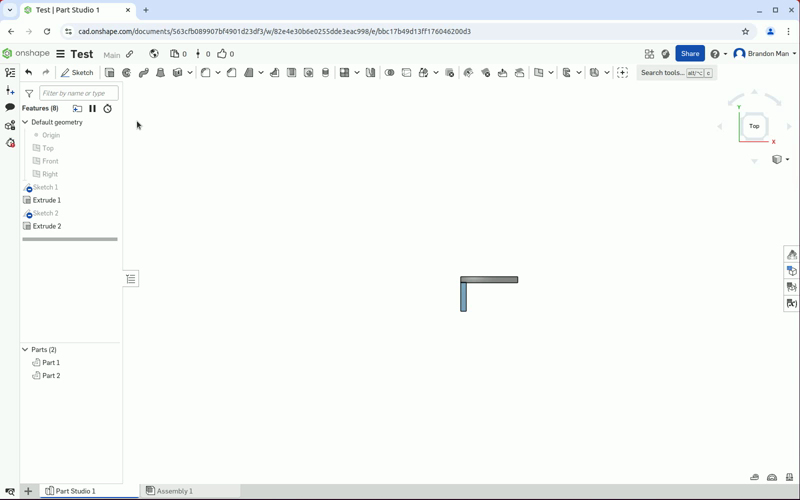
mouse_move(73, 189)
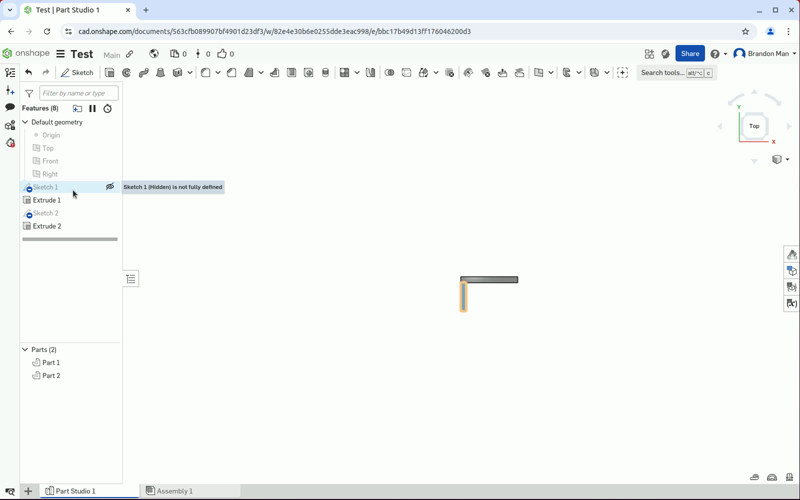
click(73, 189)
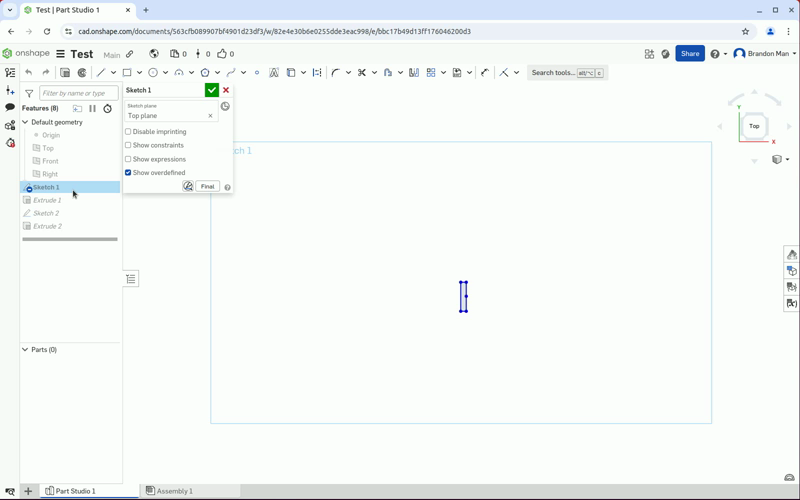
mouse_move(229, 92)
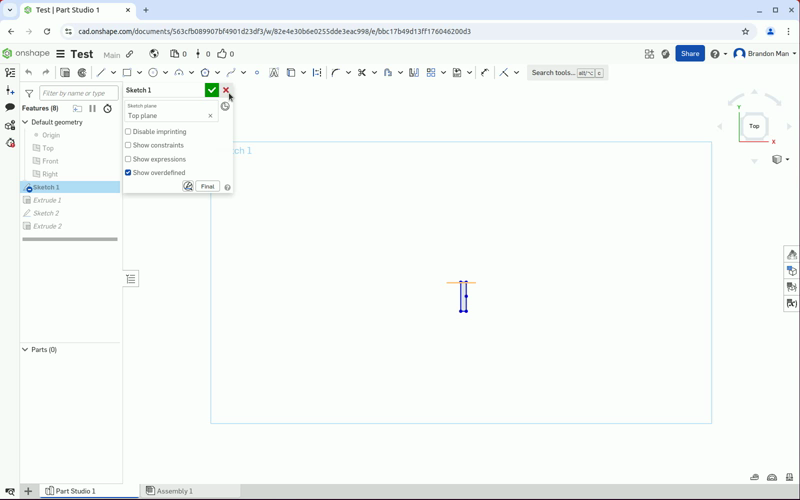
click(229, 92)
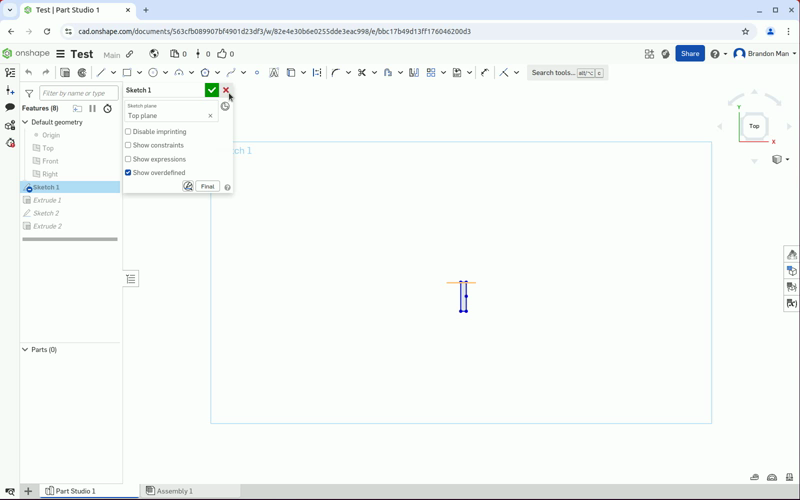
key(shift+s)
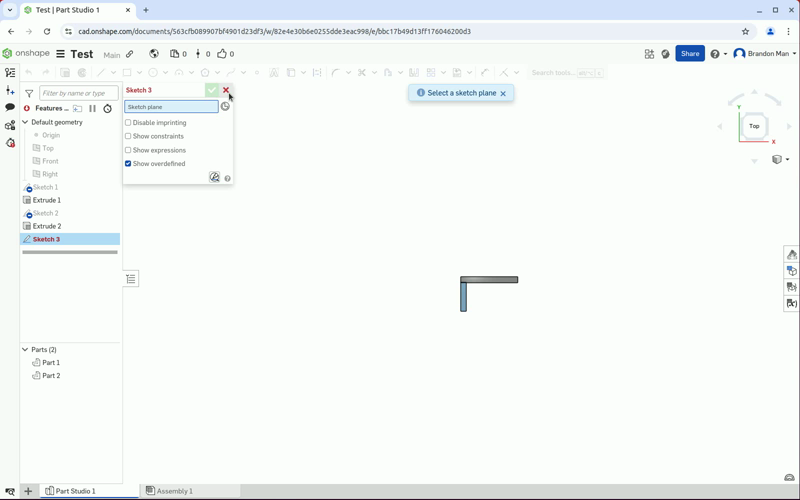
mouse_move(73, 150)
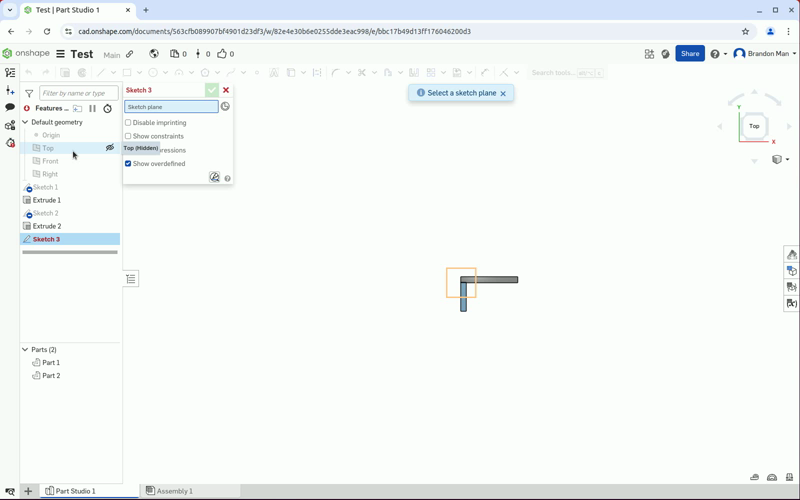
click(73, 150)
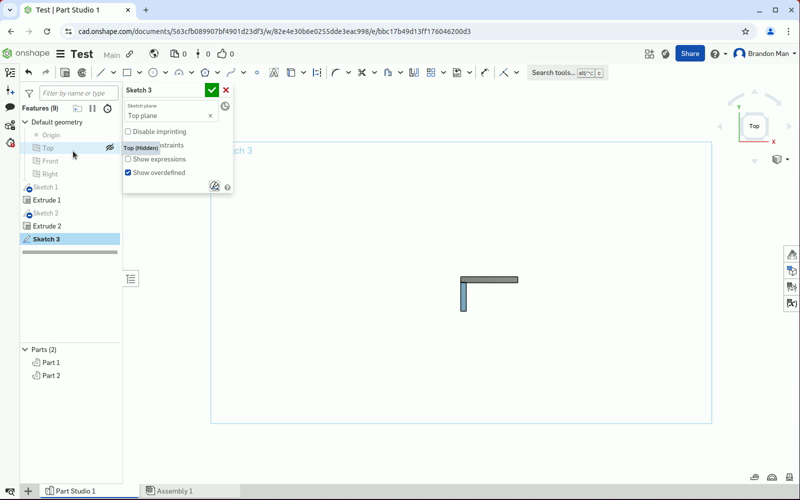
mouse_move(73, 352)
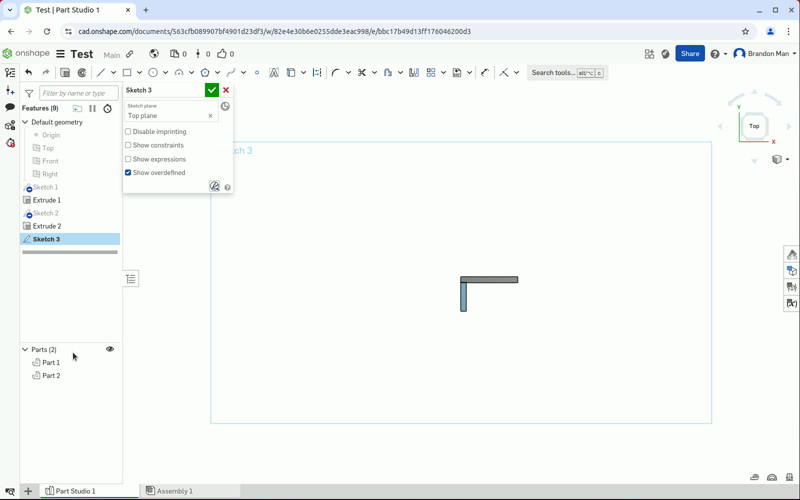
key(y)
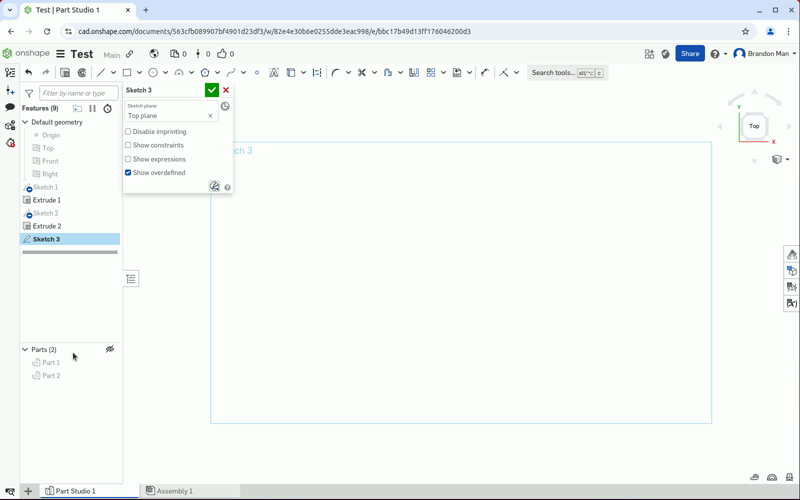
key(a)
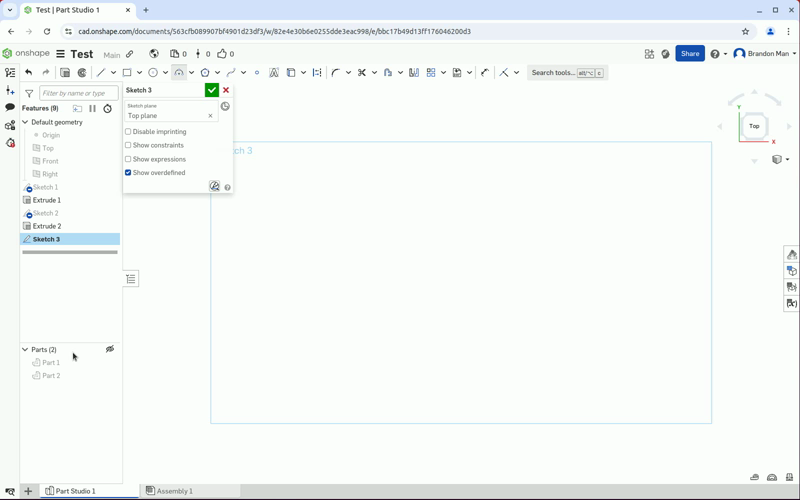
key_down(shift)
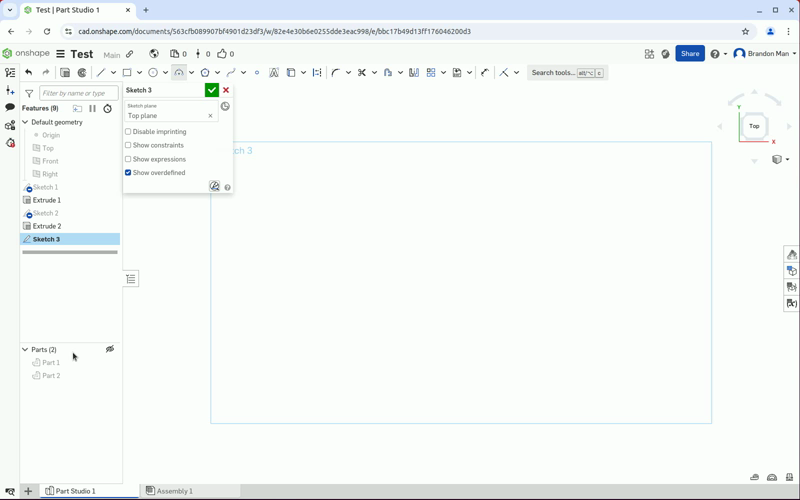
mouse_move(466, 297)
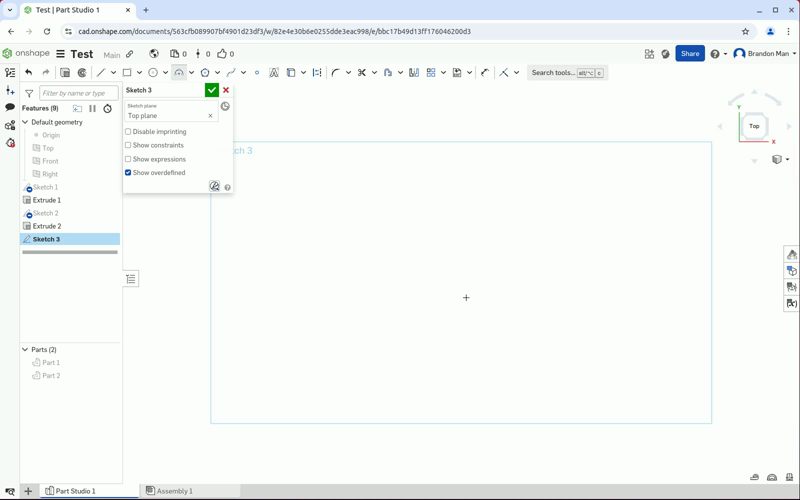
click(466, 297)
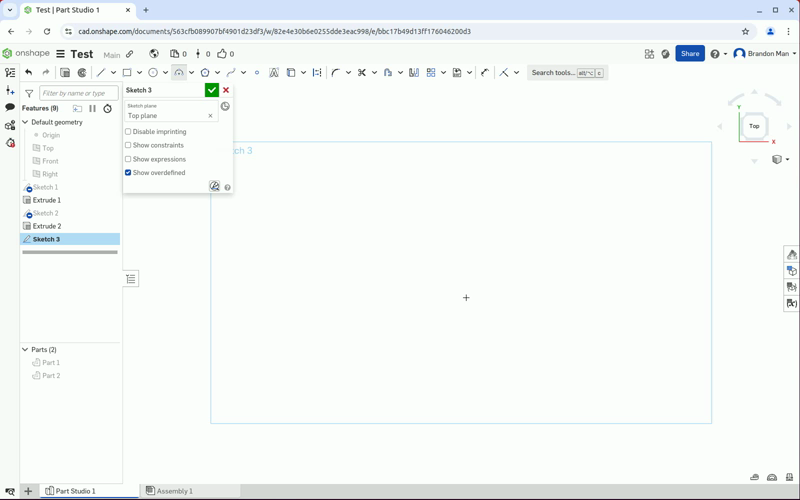
key_up(shift)
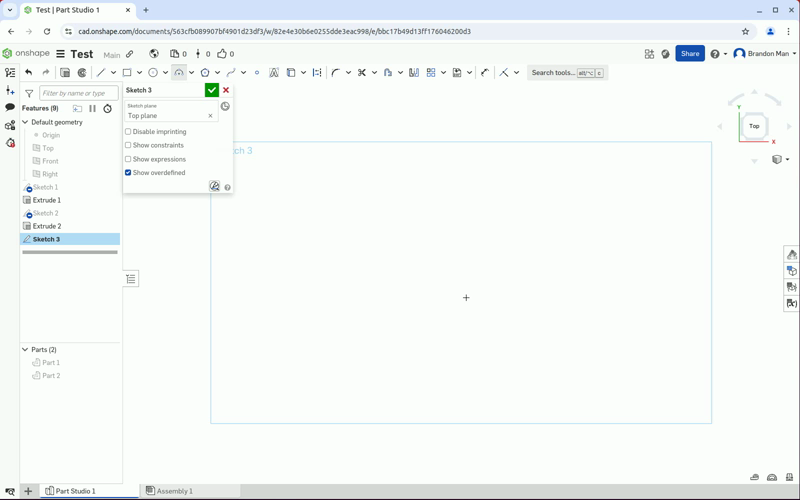
key_down(shift)
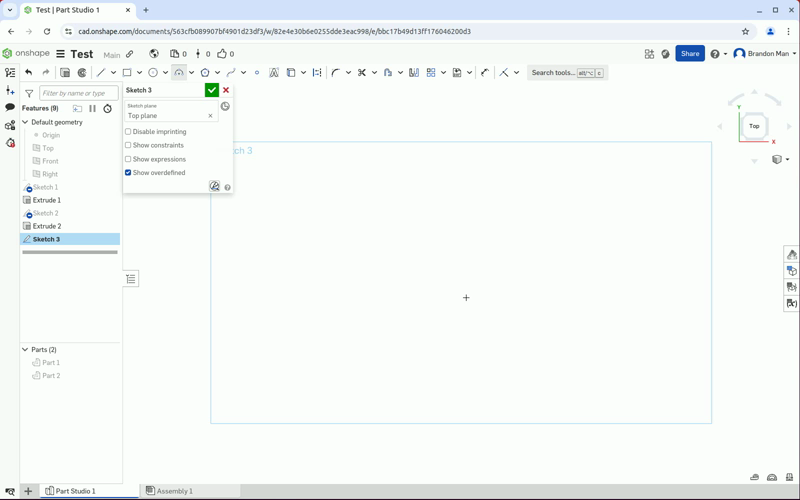
mouse_move(481, 282)
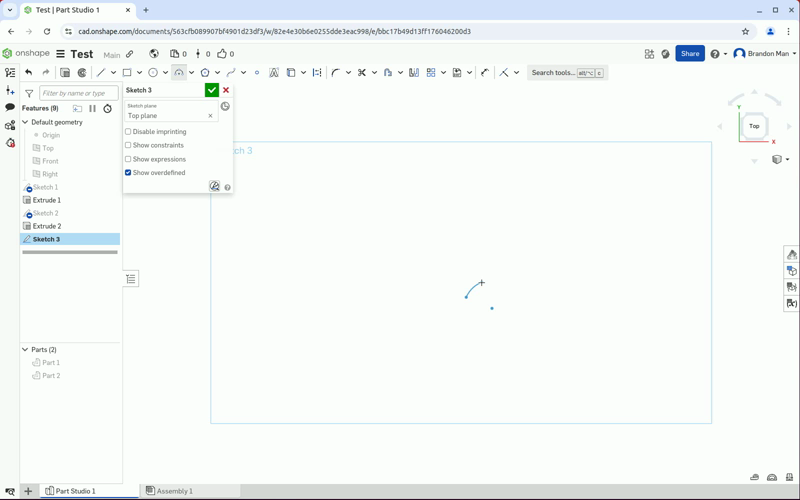
click(481, 282)
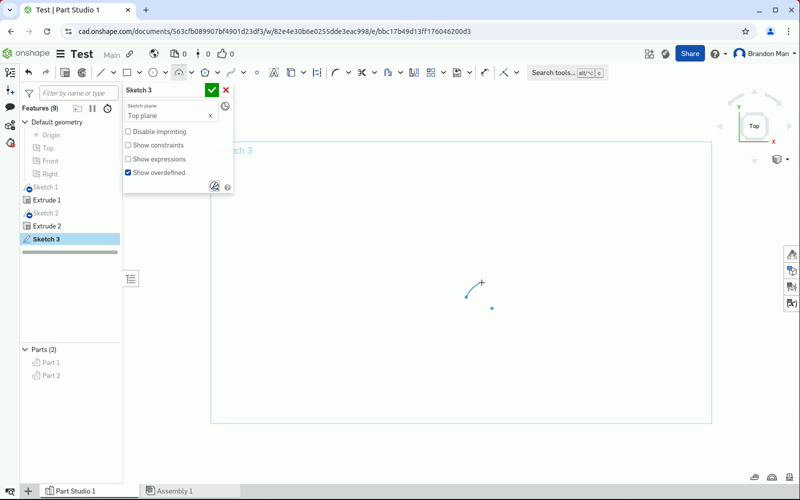
mouse_move(470, 286)
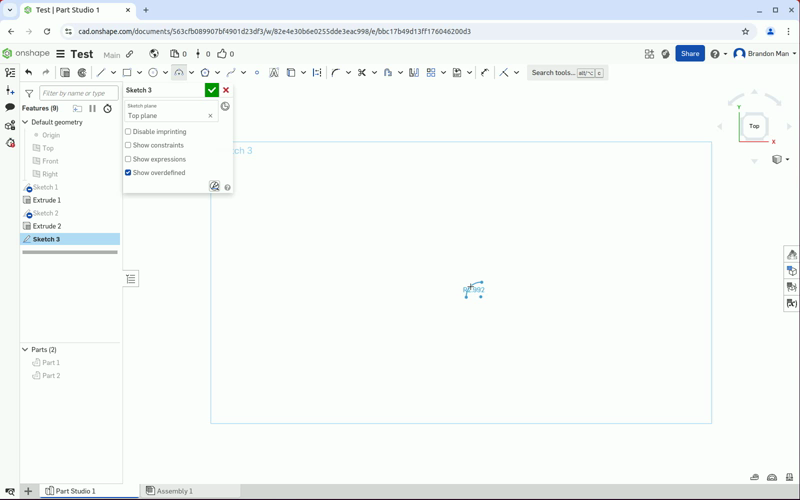
click(470, 286)
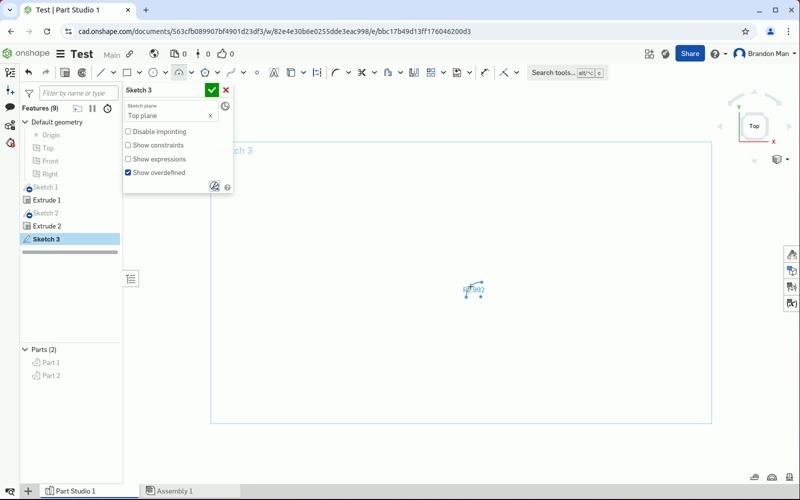
key_up(shift)
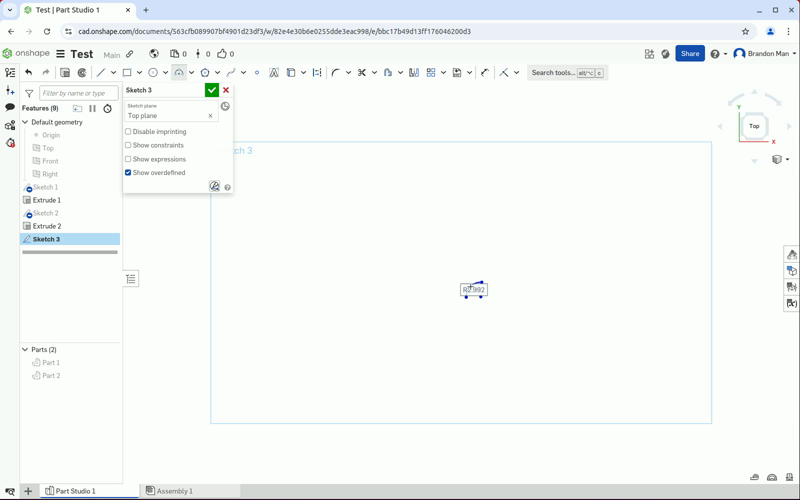
key(esc)
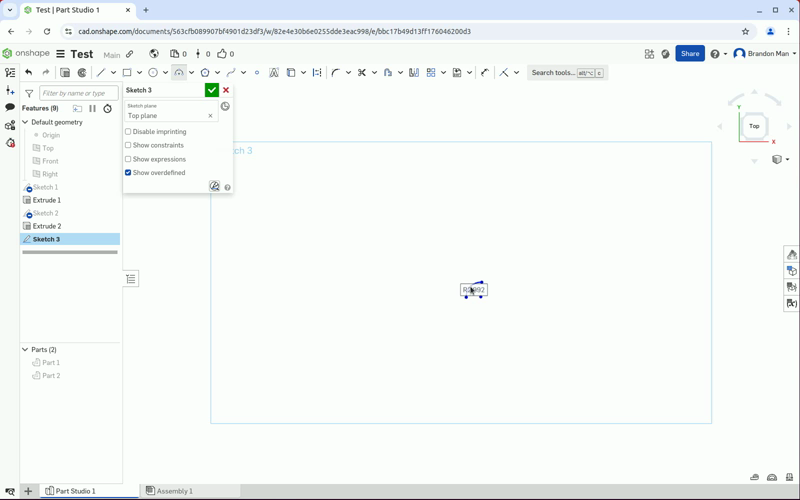
key(l)
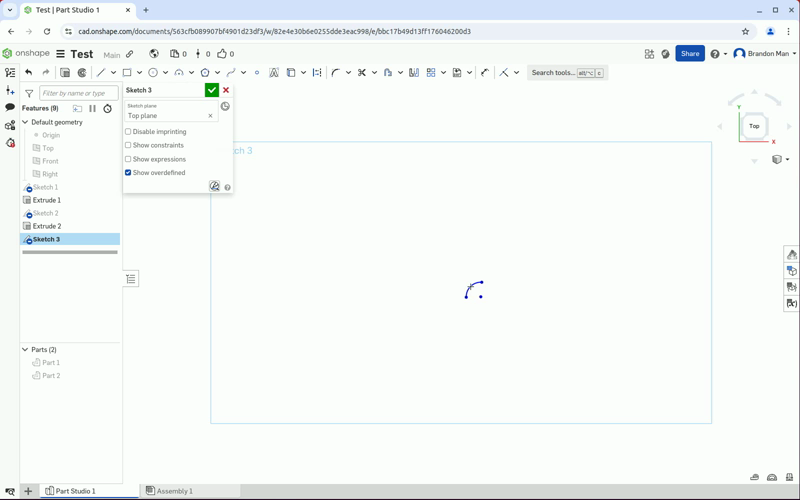
mouse_move(481, 282)
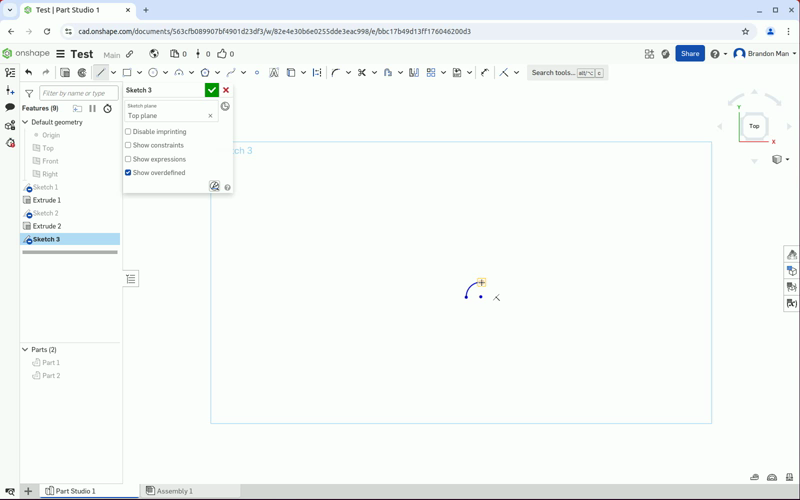
click(481, 282)
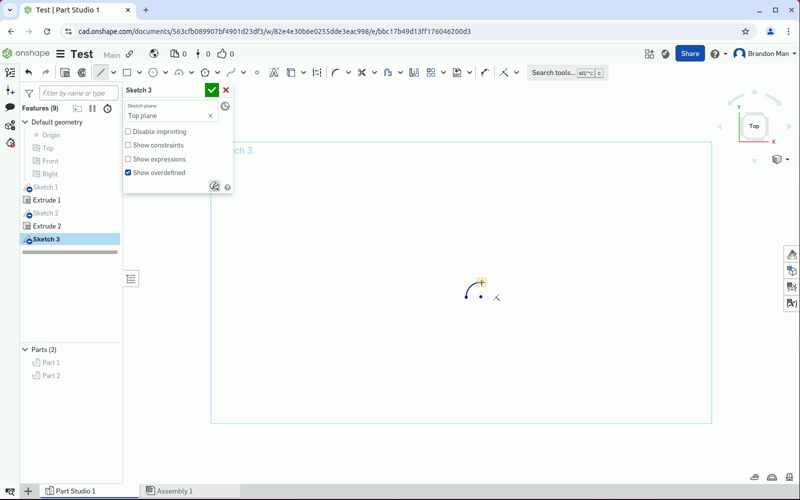
key_down(shift)
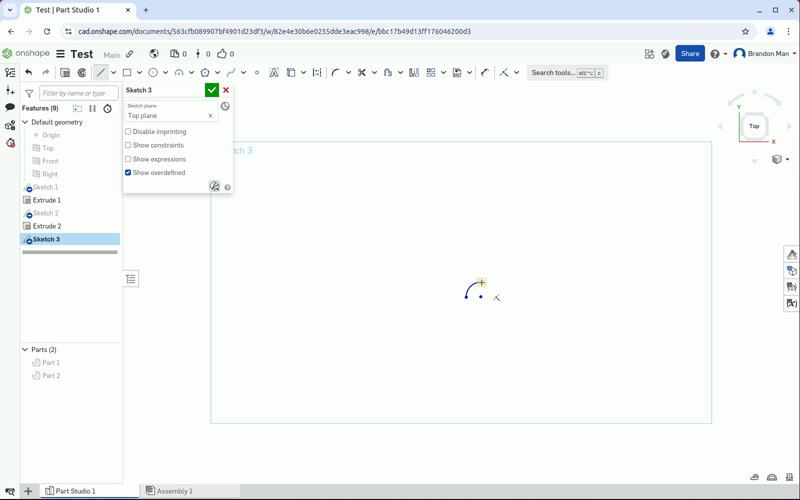
mouse_move(511, 282)
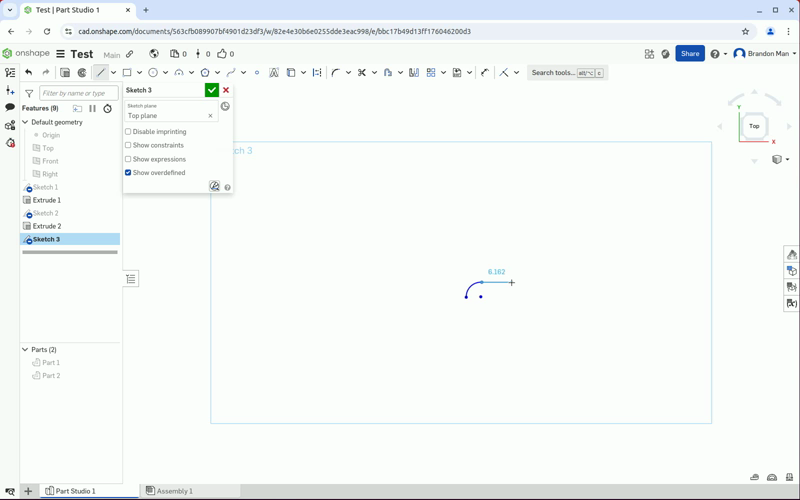
mouse_move(466, 282)
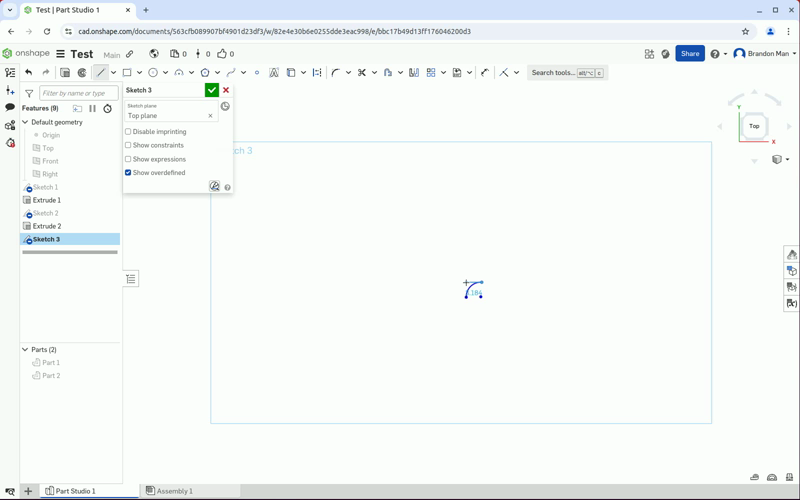
click(466, 282)
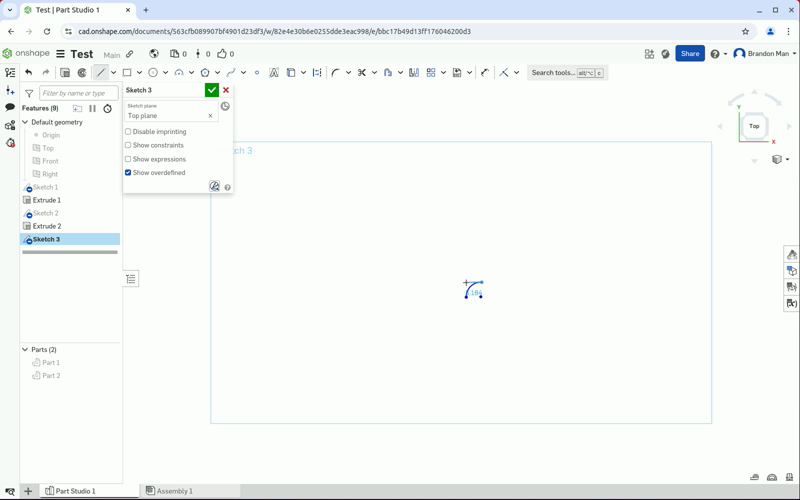
key_up(shift)
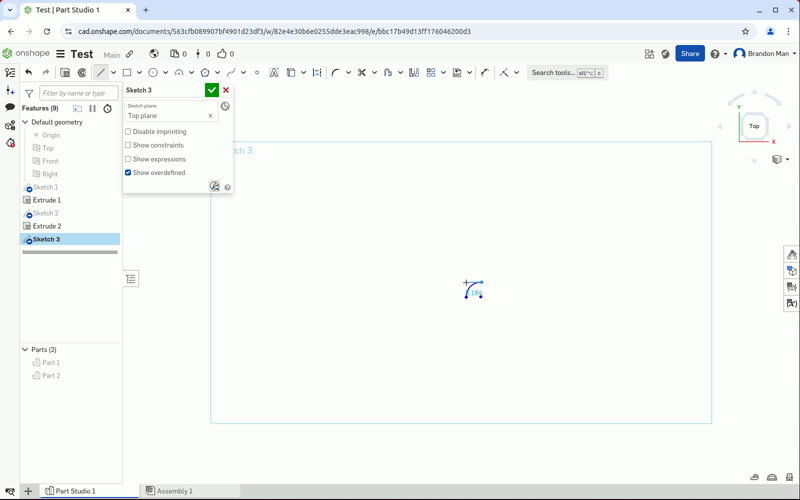
mouse_move(496, 282)
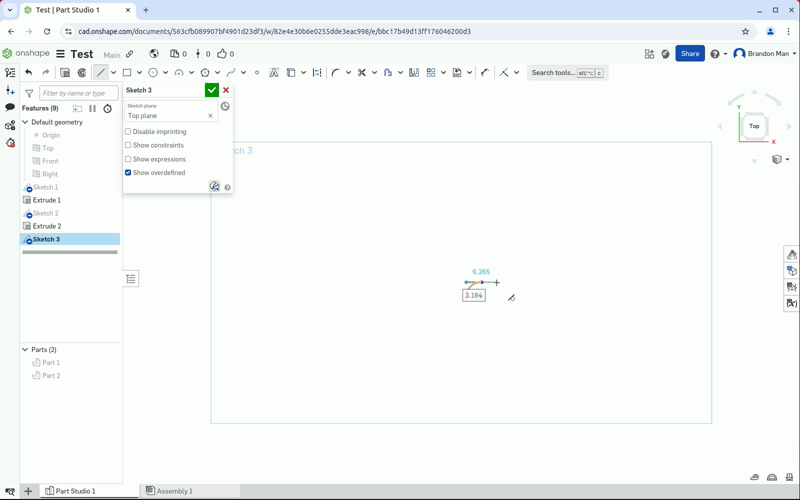
key_down(shift)
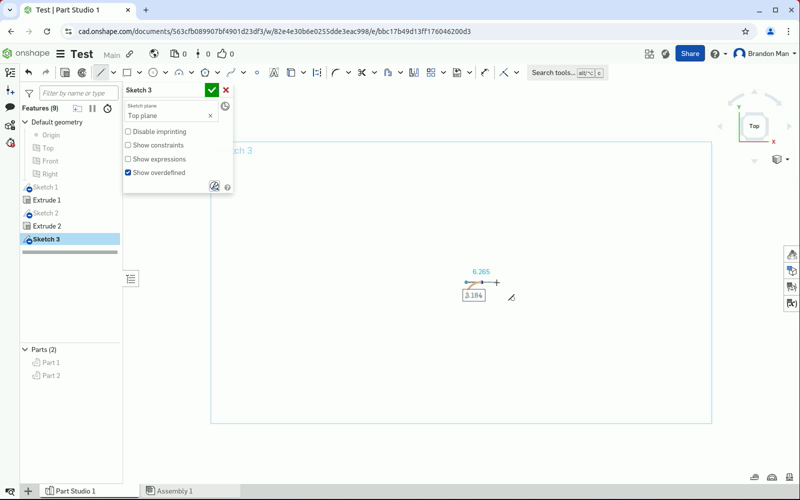
mouse_move(466, 297)
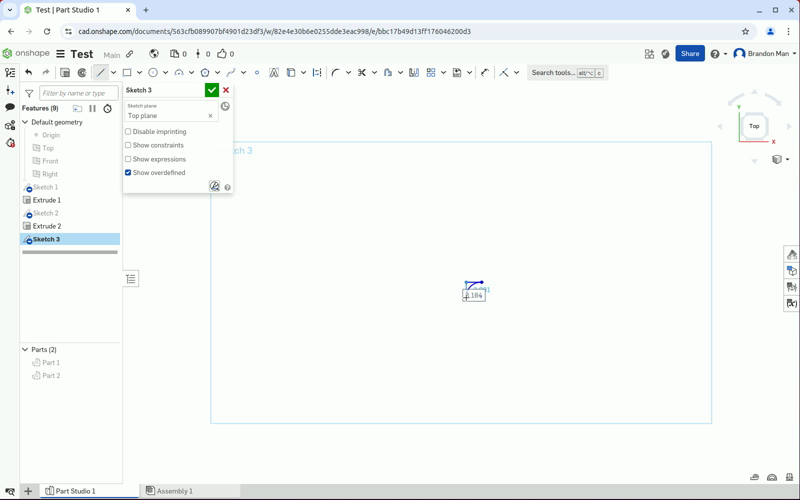
key_up(shift)
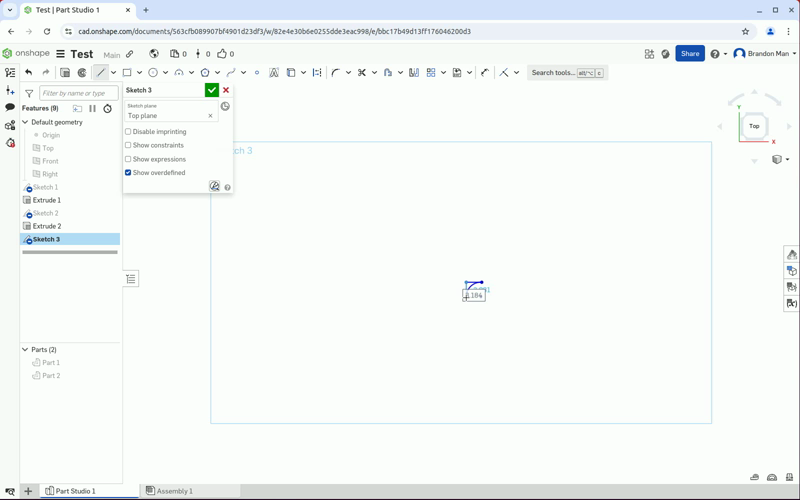
click(466, 297)
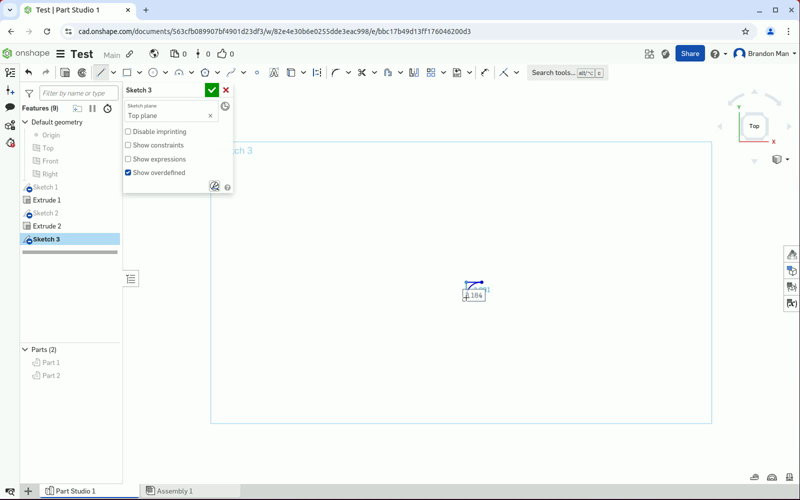
key(esc)
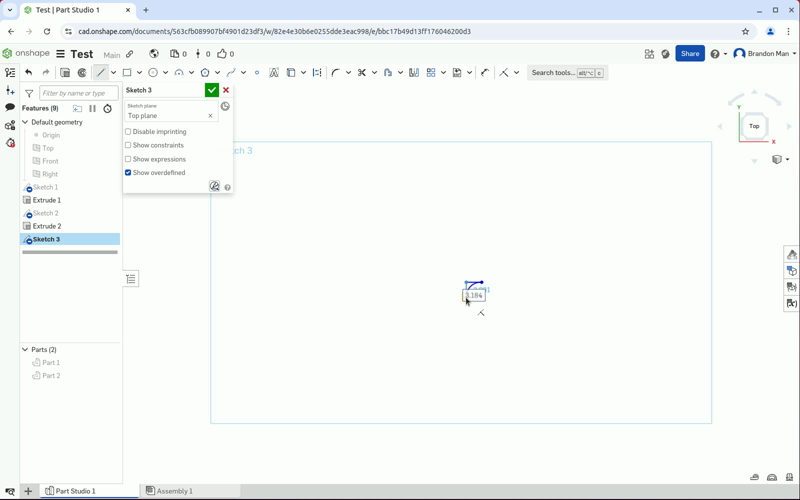
mouse_move(472, 284)
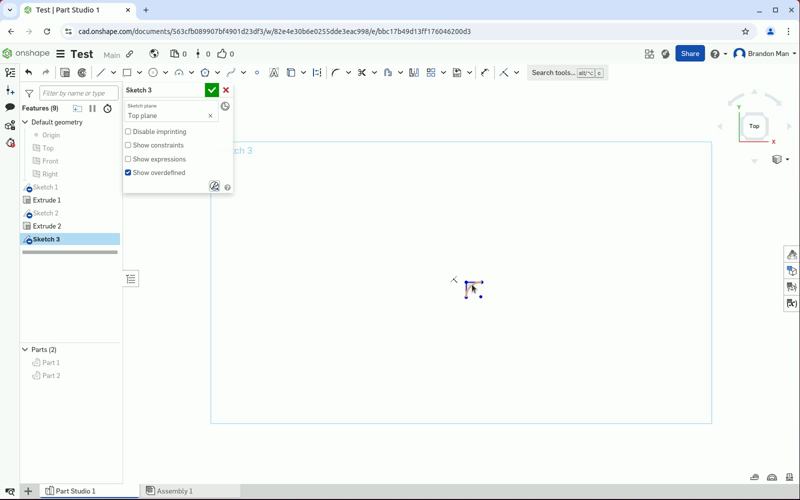
scroll(6)
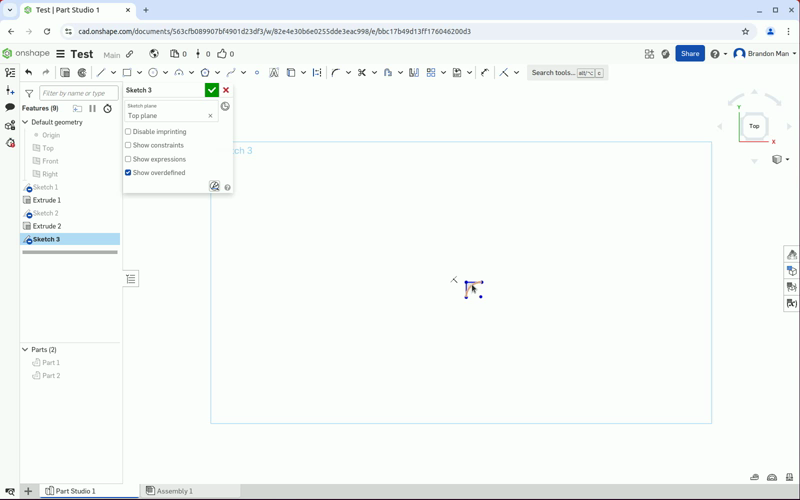
scroll(6)
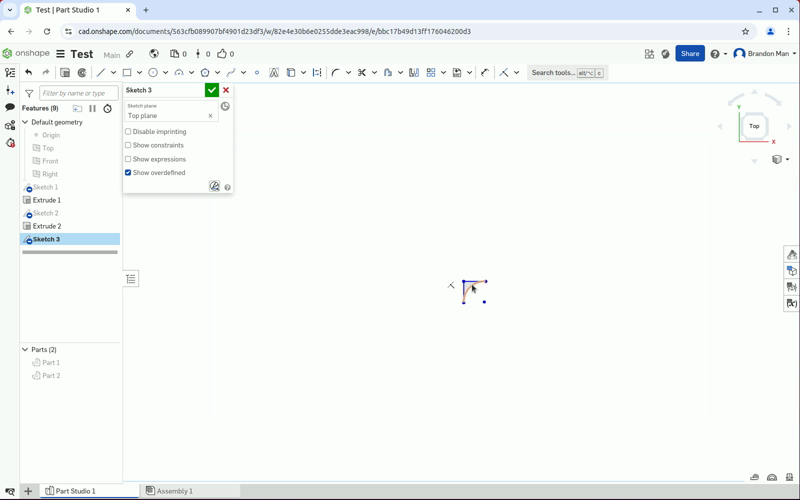
scroll(6)
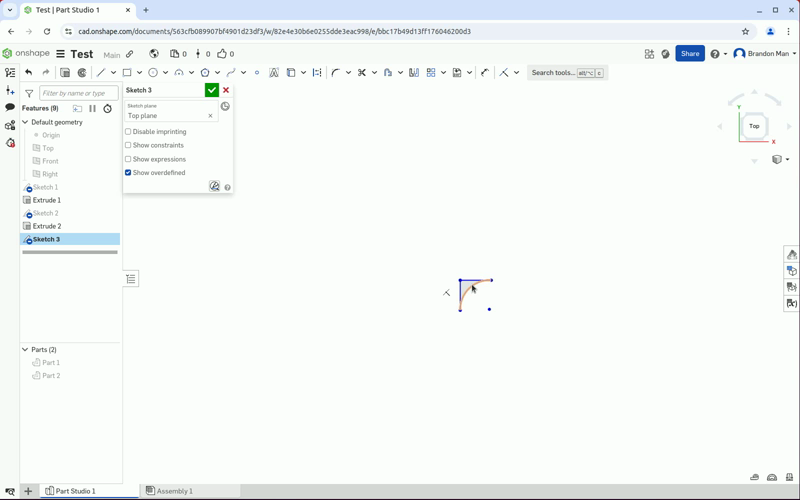
scroll(6)
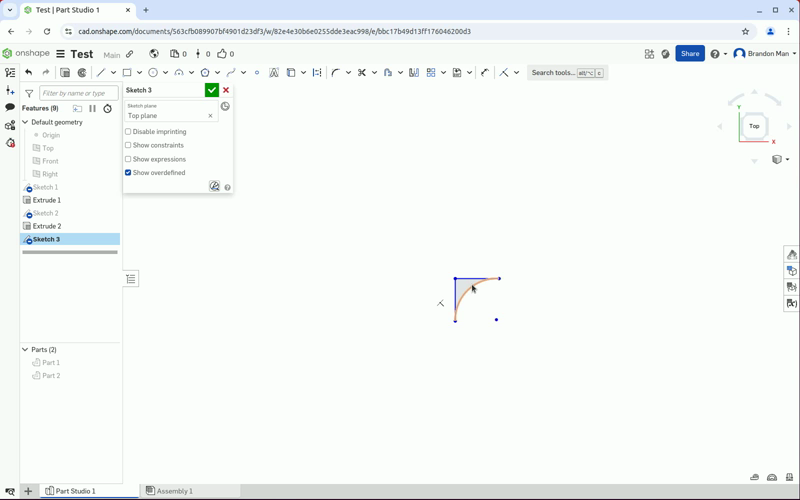
scroll(6)
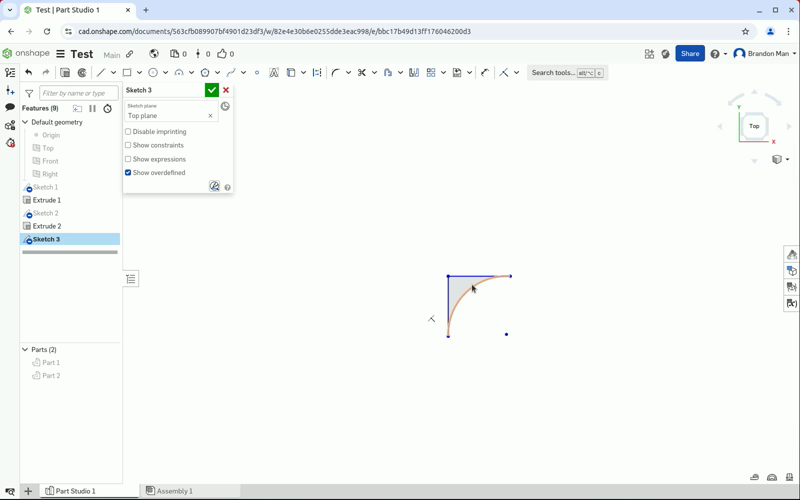
scroll(6)
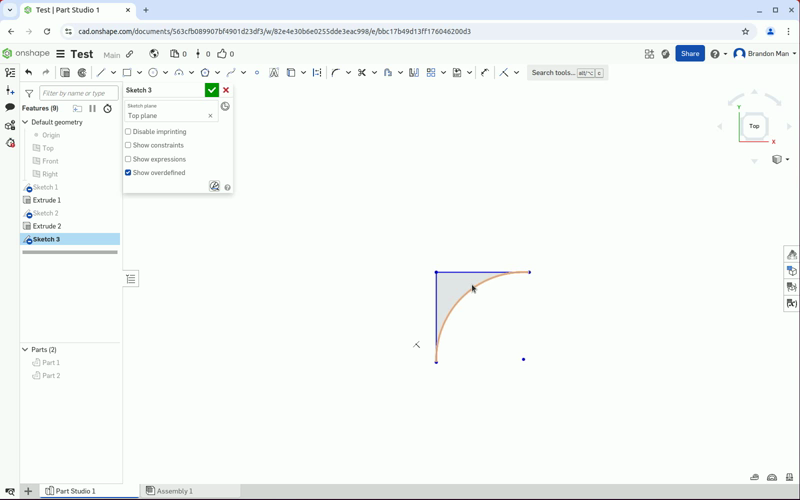
scroll(6)
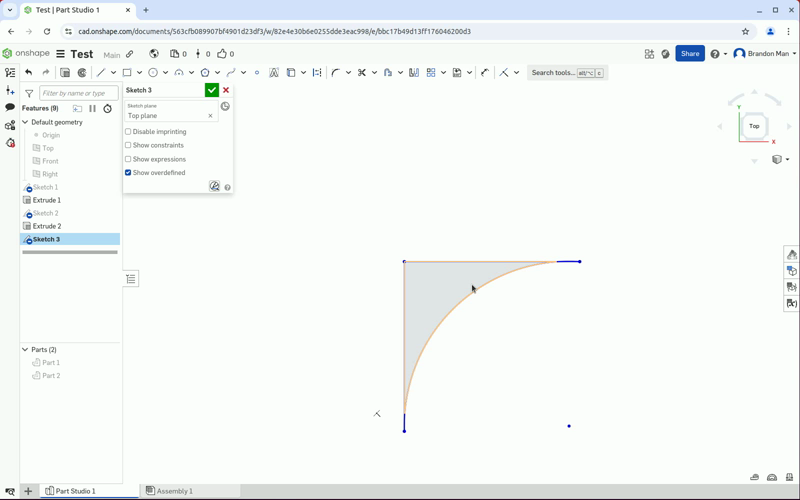
click(472, 284)
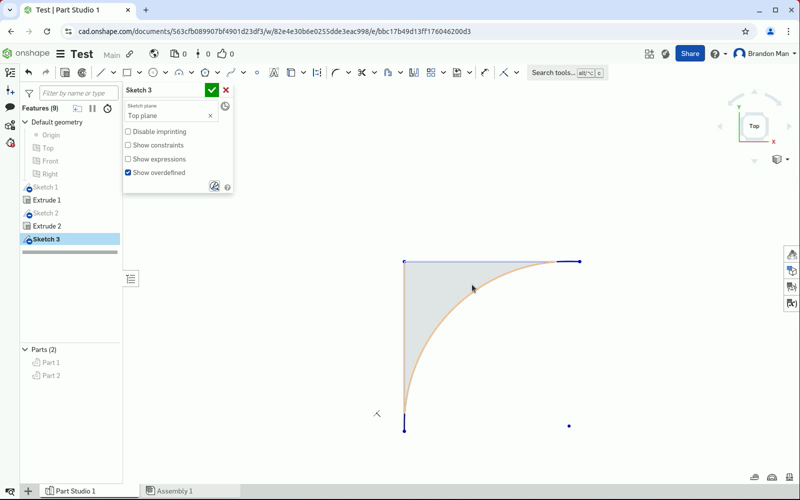
scroll(-6)
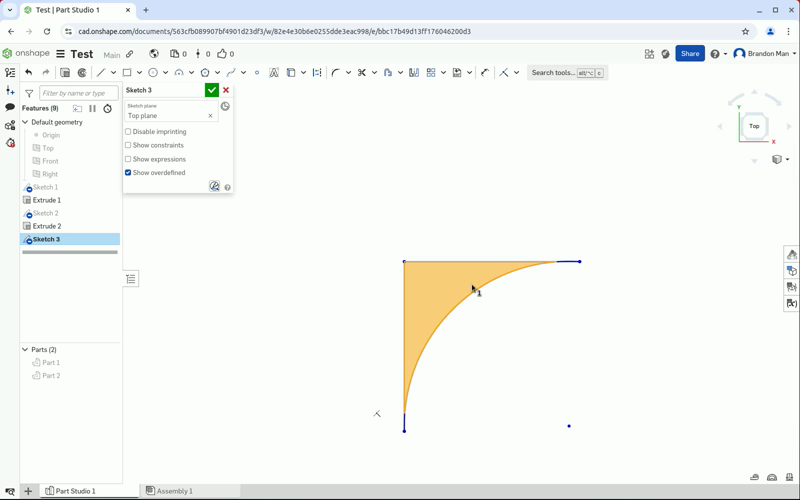
scroll(-6)
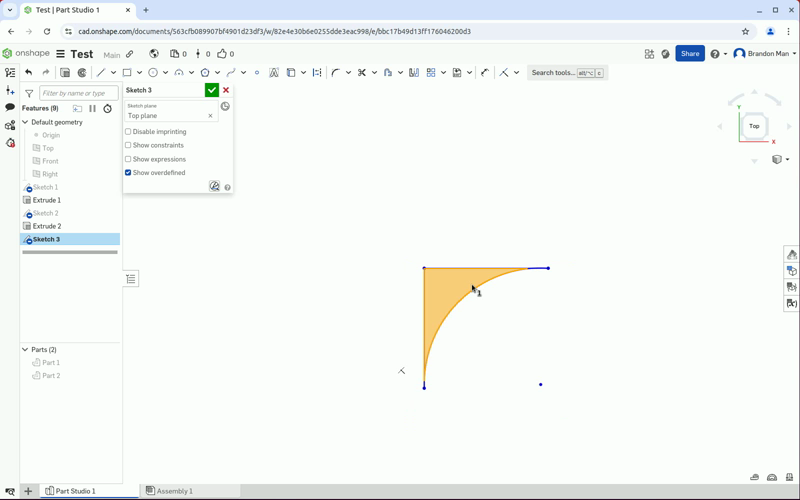
scroll(-6)
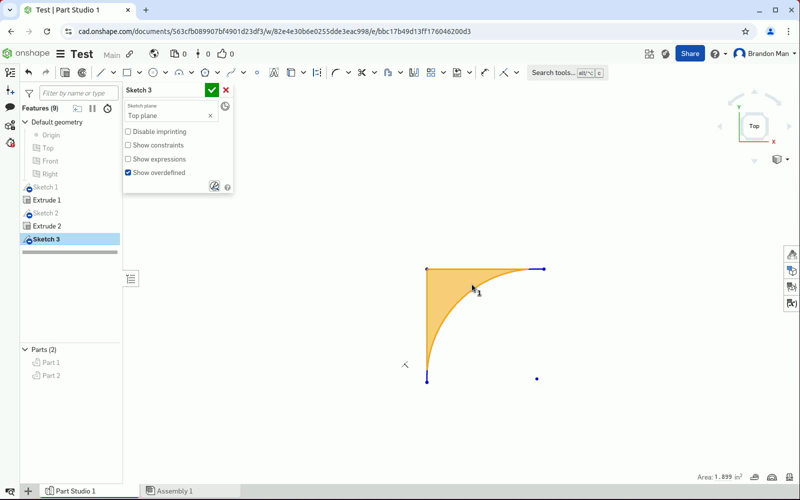
scroll(-6)
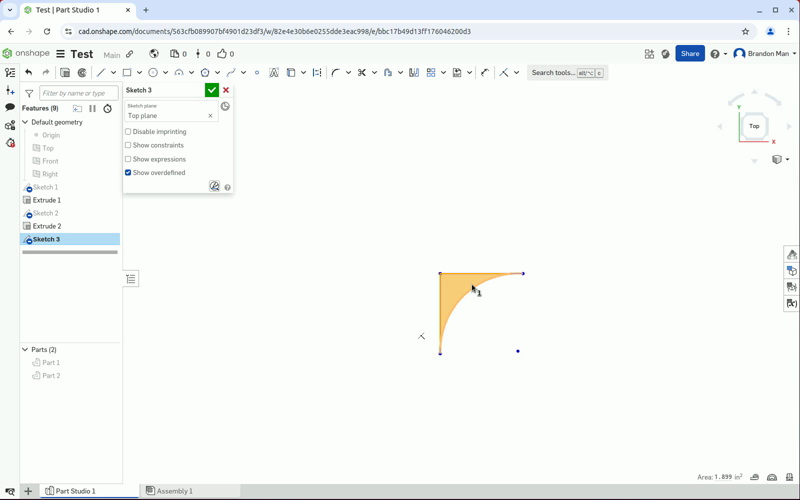
scroll(-6)
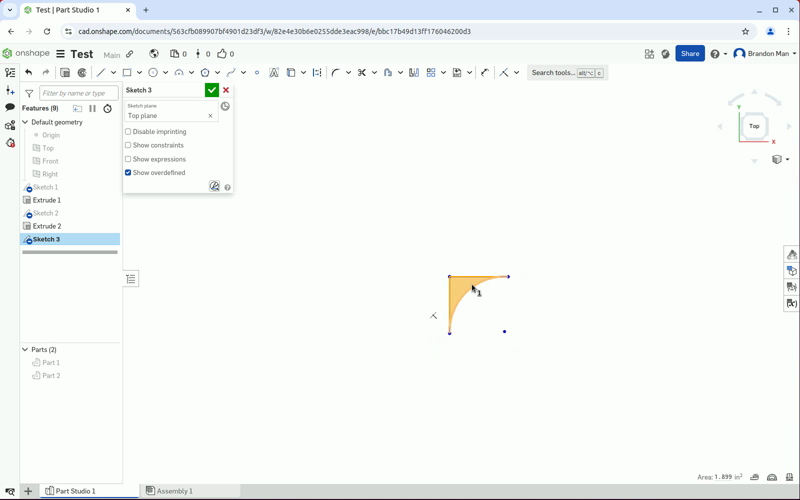
scroll(-6)
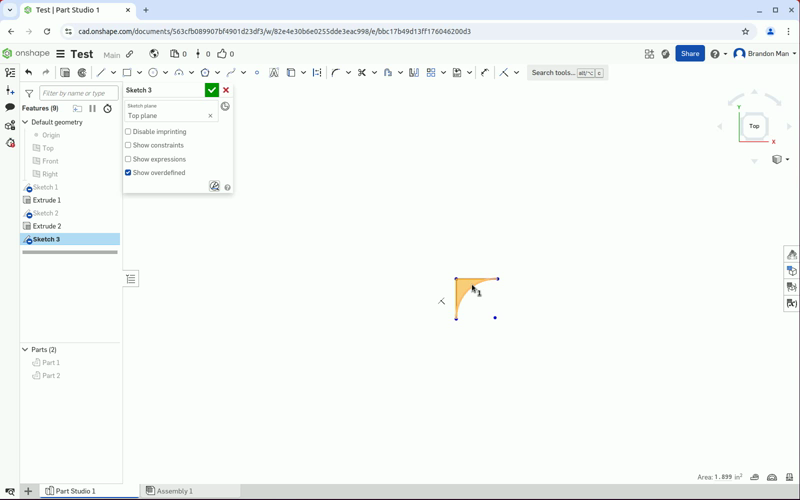
scroll(-6)
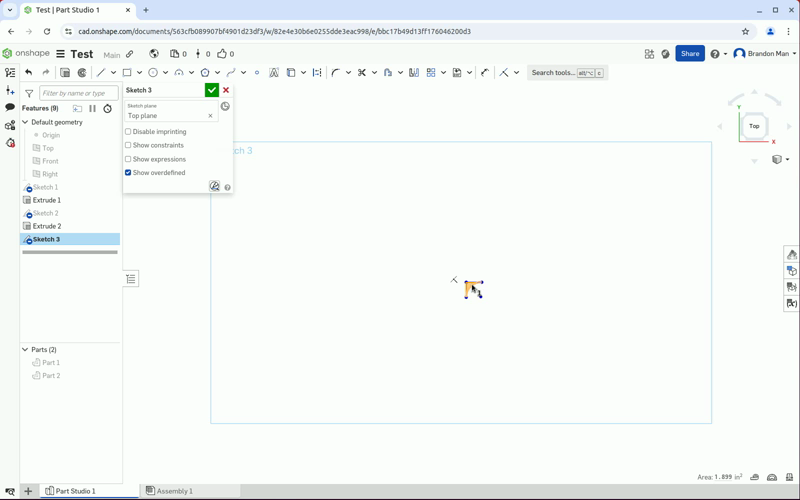
mouse_move(73, 352)
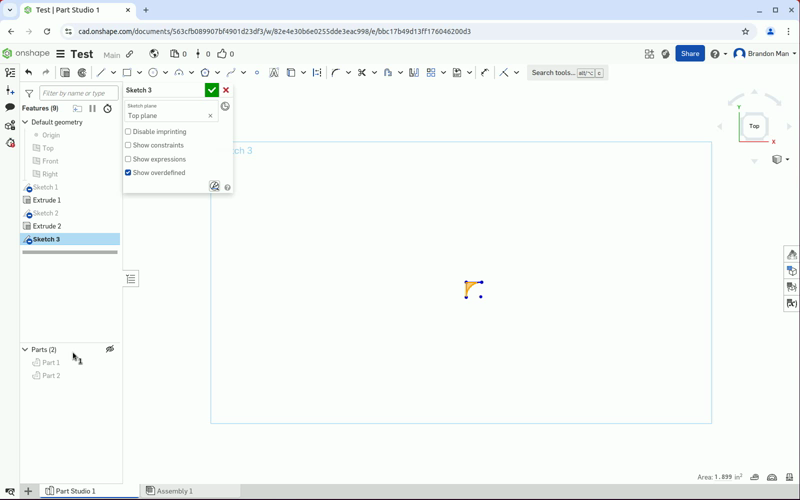
key(shift+y)
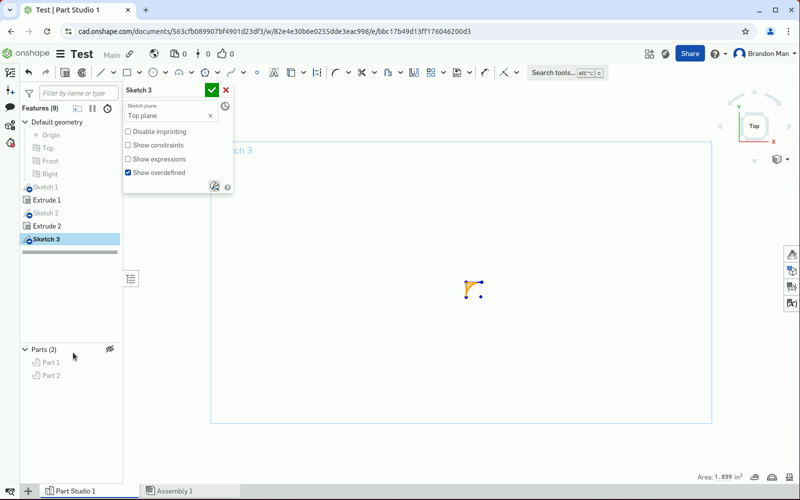
key(shift+e)
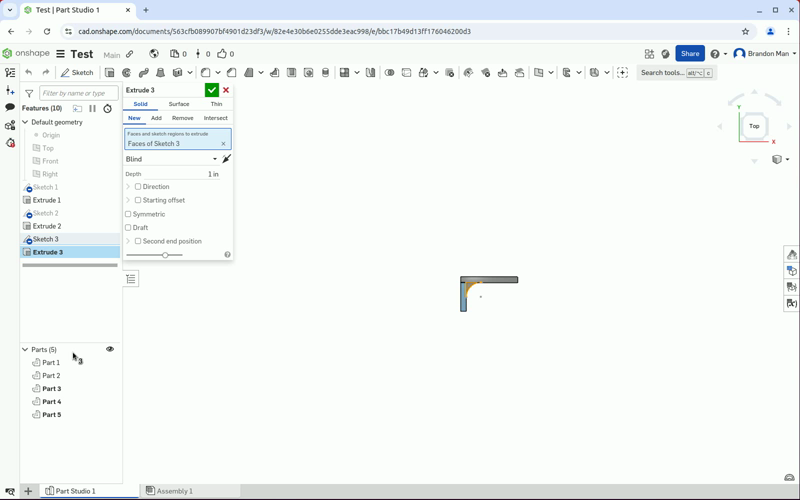
mouse_move(143, 106)
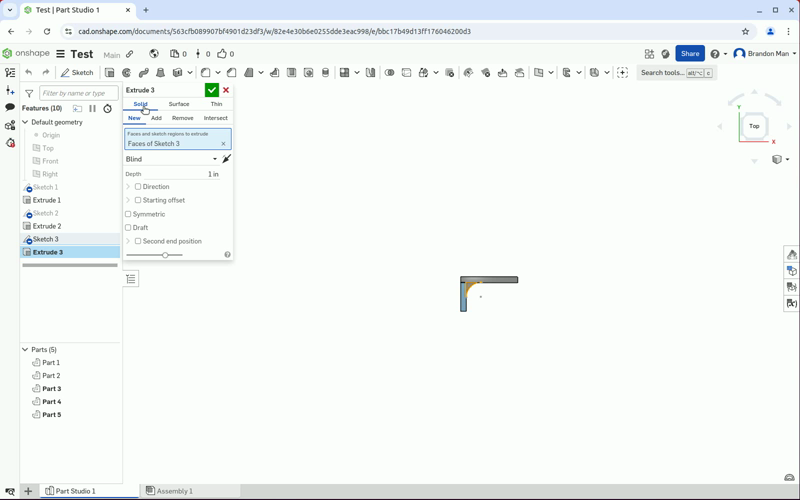
click(143, 106)
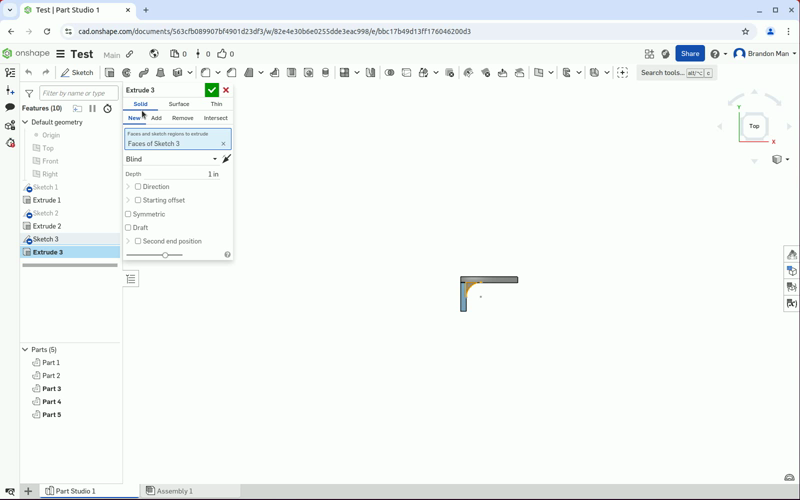
mouse_move(137, 120)
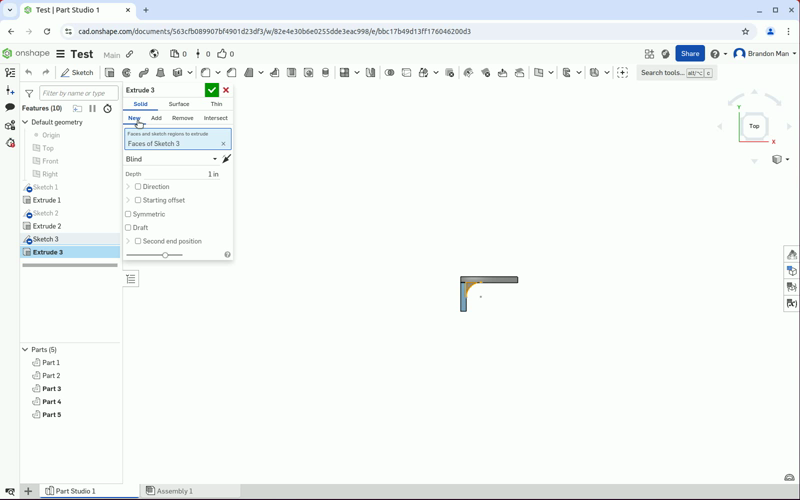
click(137, 120)
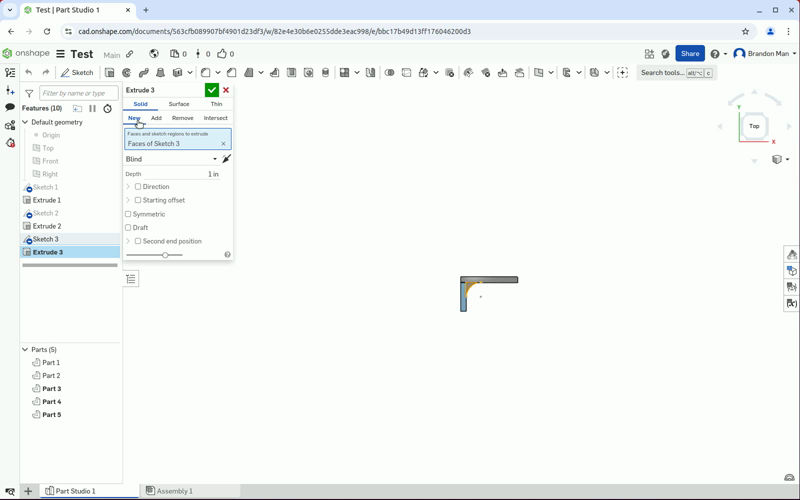
key(tab, 4)
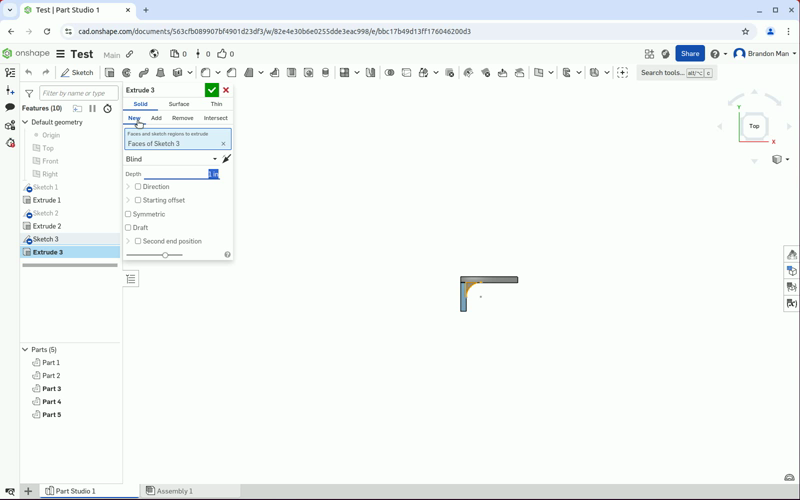
text(23.108)
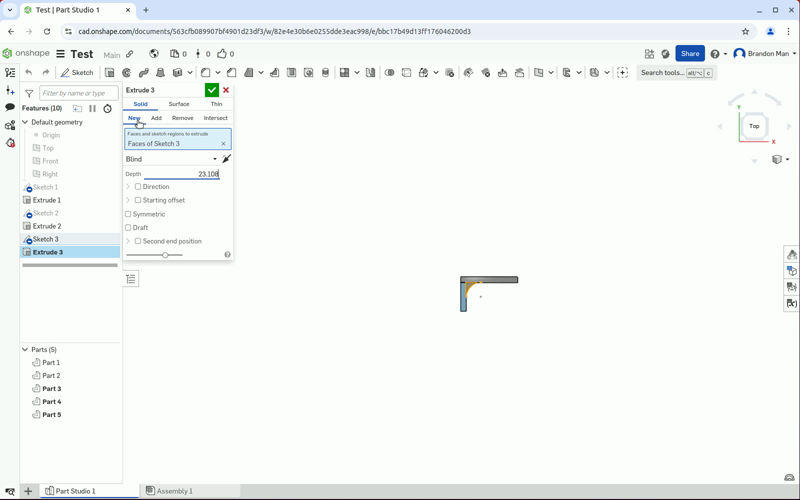
key(enter)
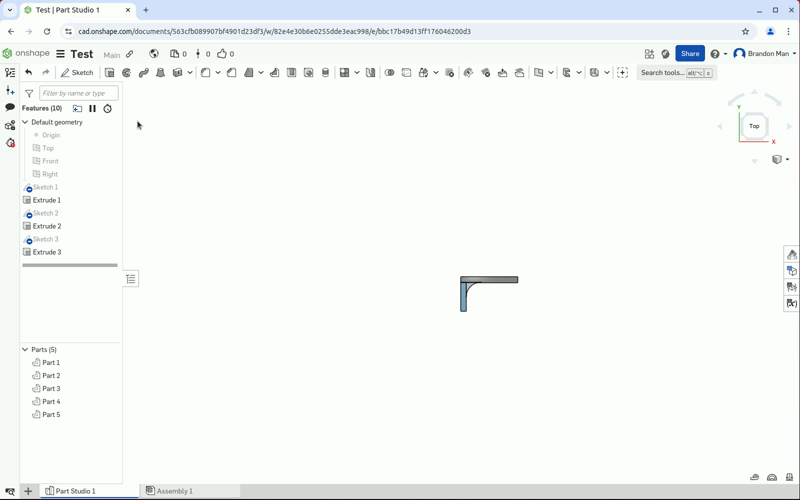
key(shift+h)
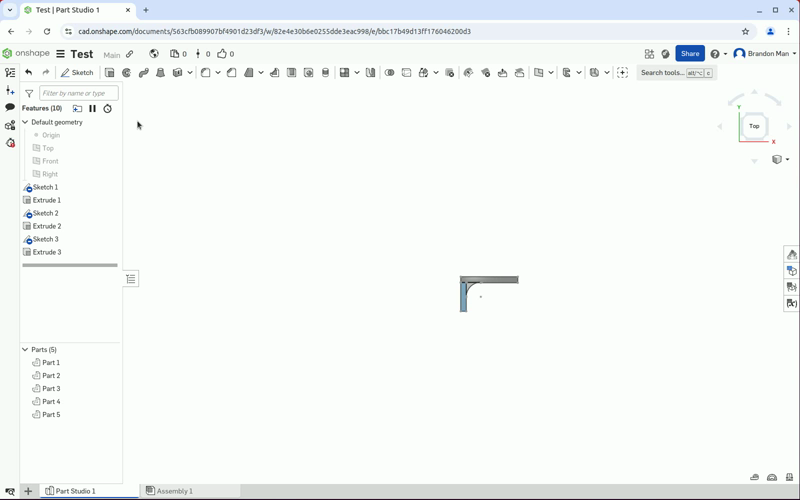
key(shift+h)
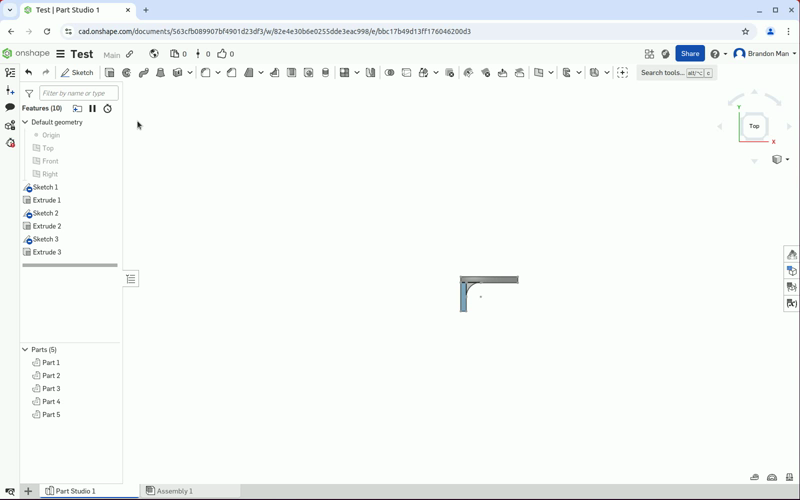
key(shift+7)
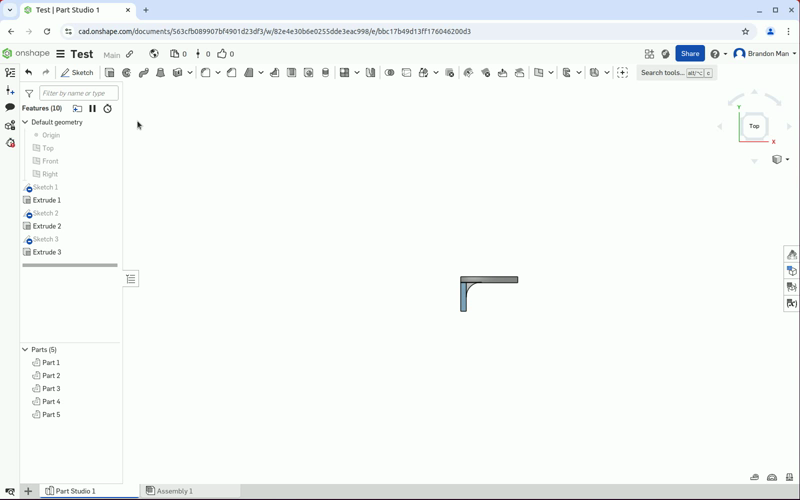
key(up, 3)
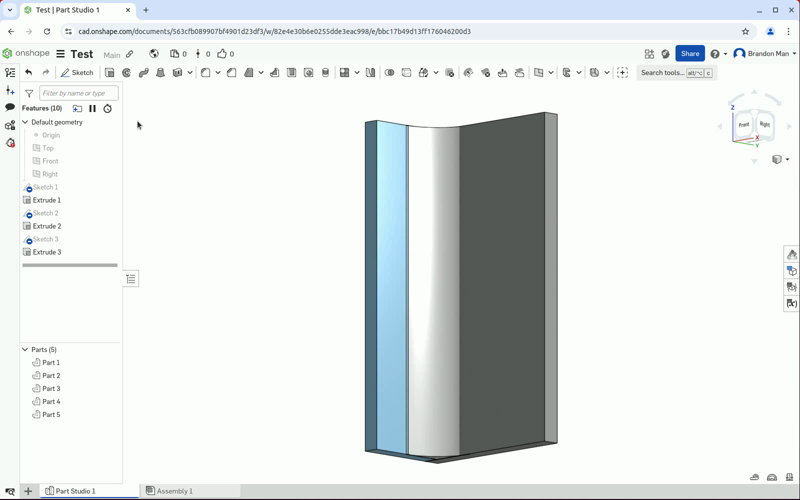
key(left, 3)
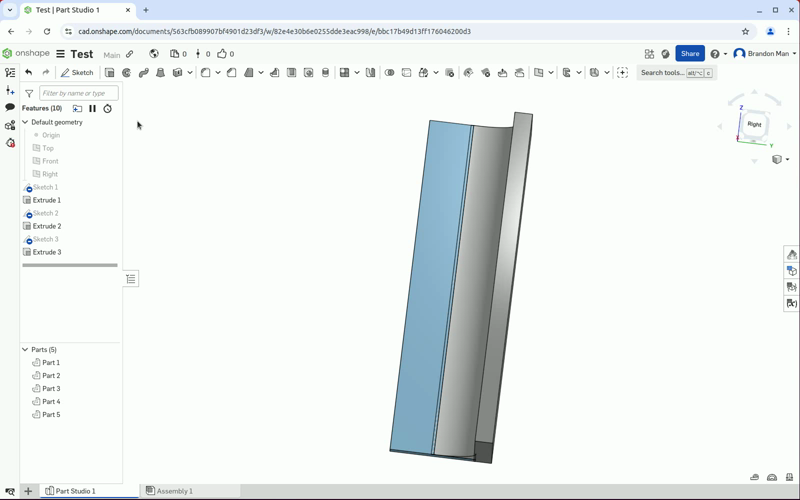
key(right, 3)
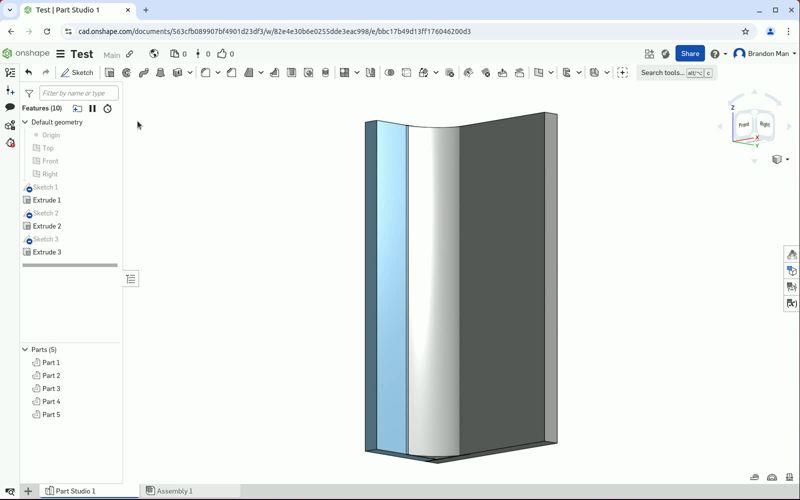
key(down, 3)
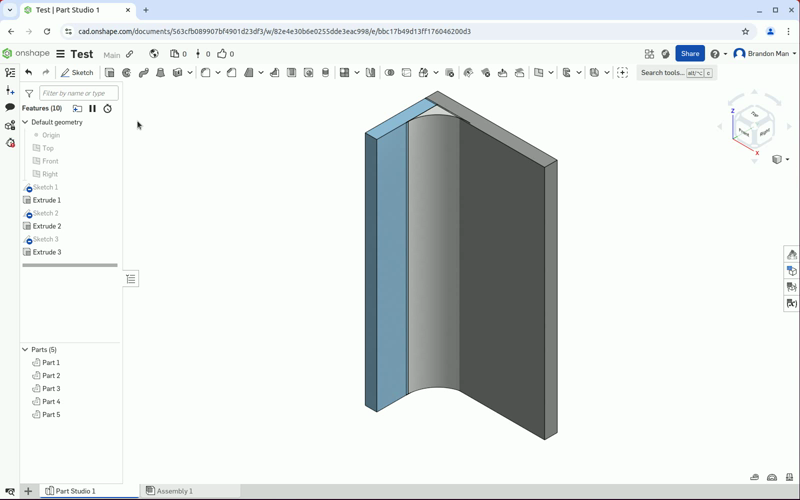
mouse_move(73, 189)
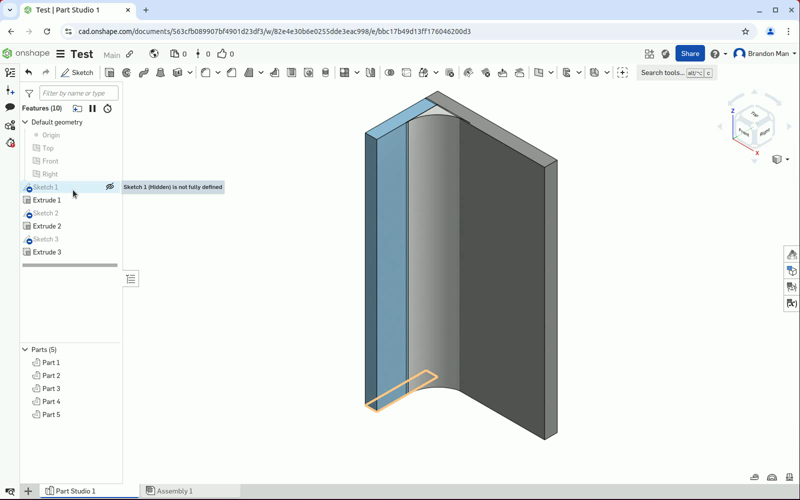
click(73, 189)